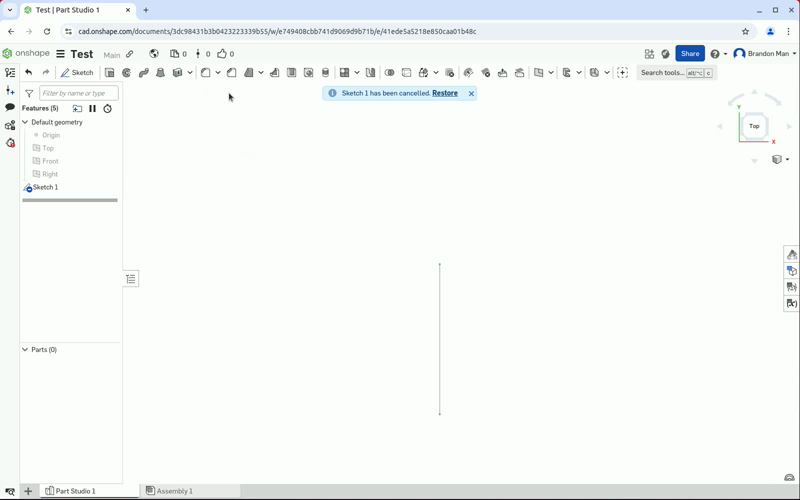
key(shift+h)
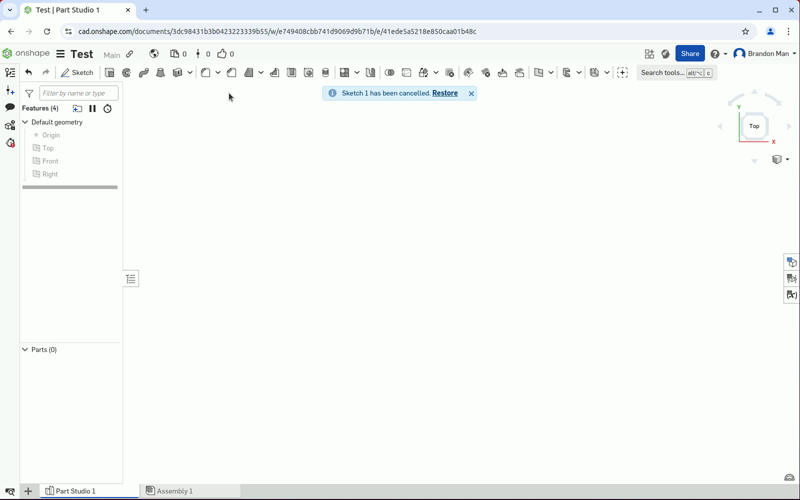
mouse_move(73, 352)
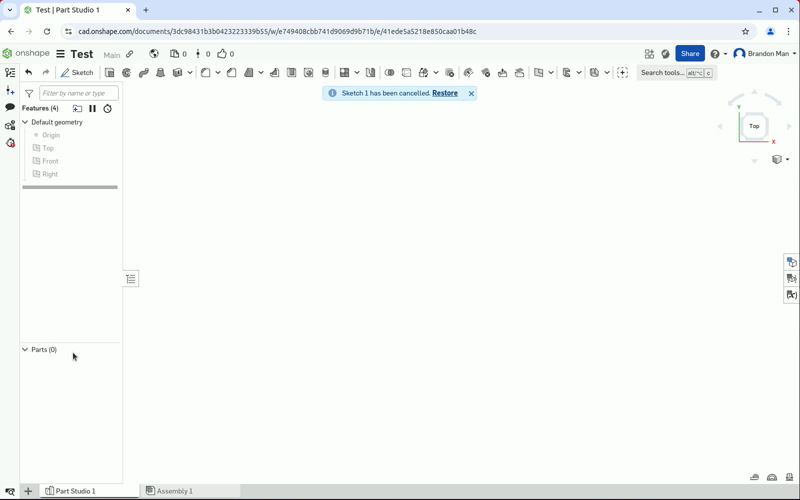
key(y)
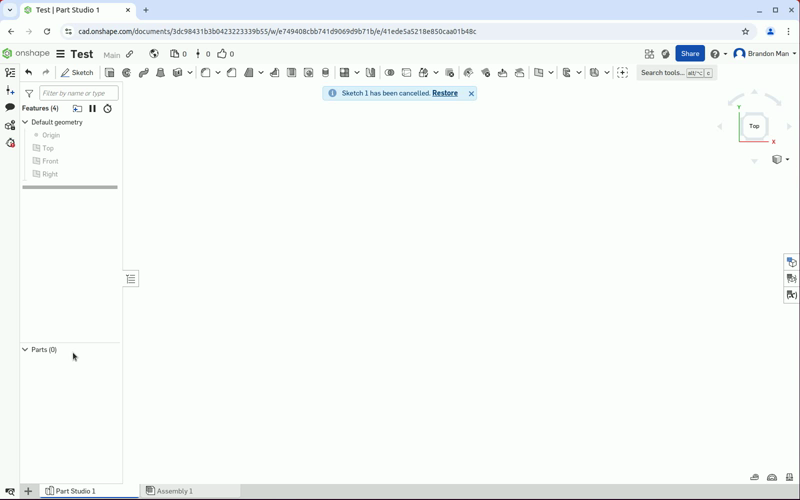
key(shift+p)
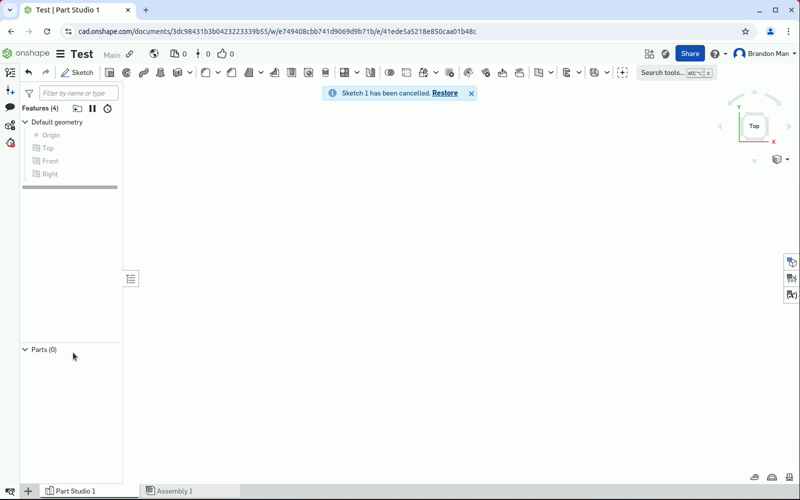
key(space)
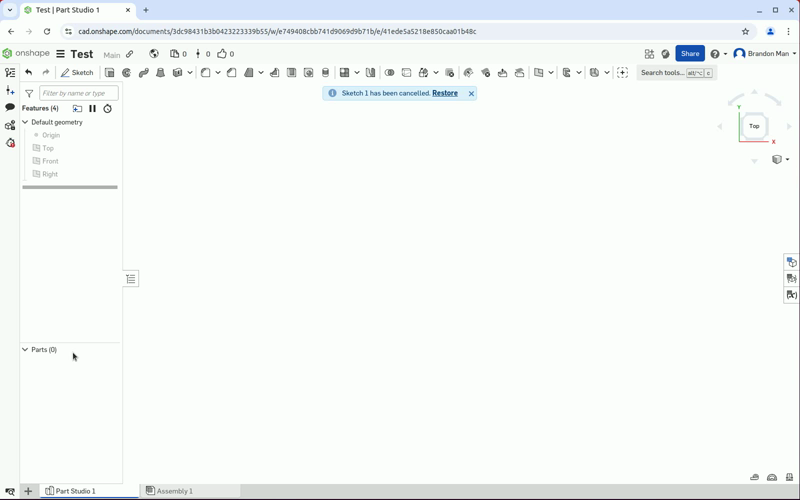
key_down(shift)
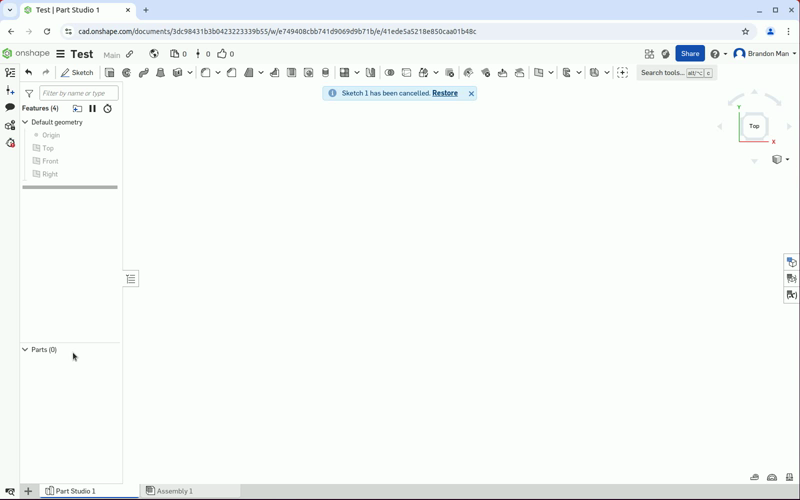
key(up)
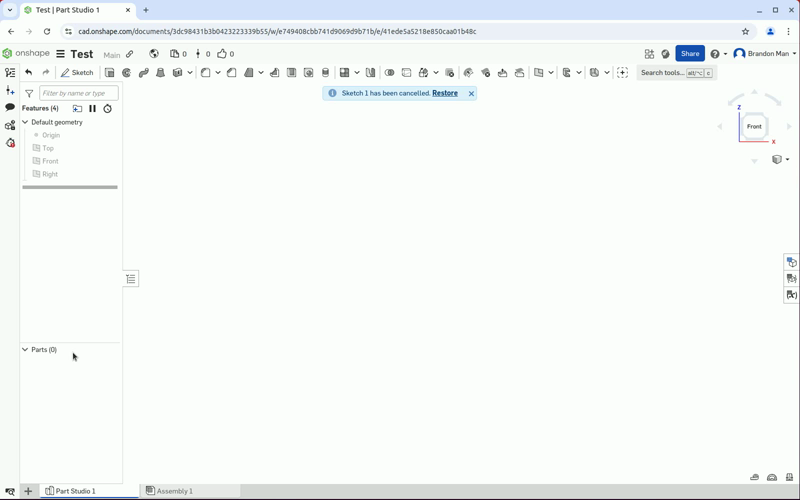
key_up(shift)
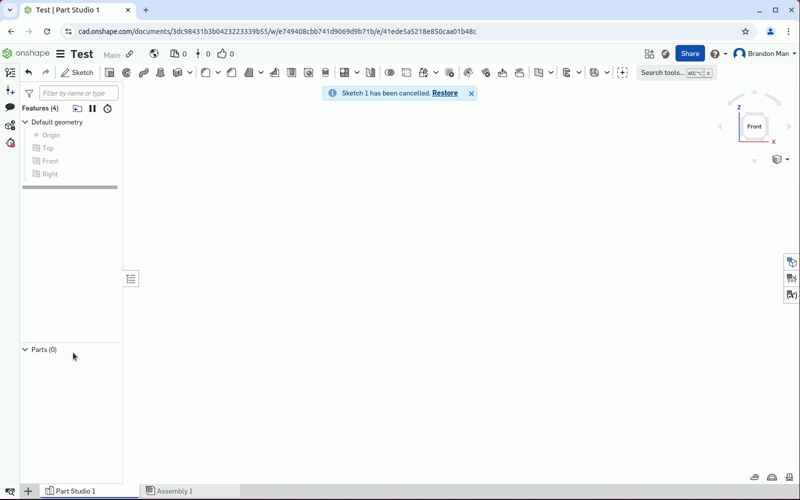
mouse_move(73, 352)
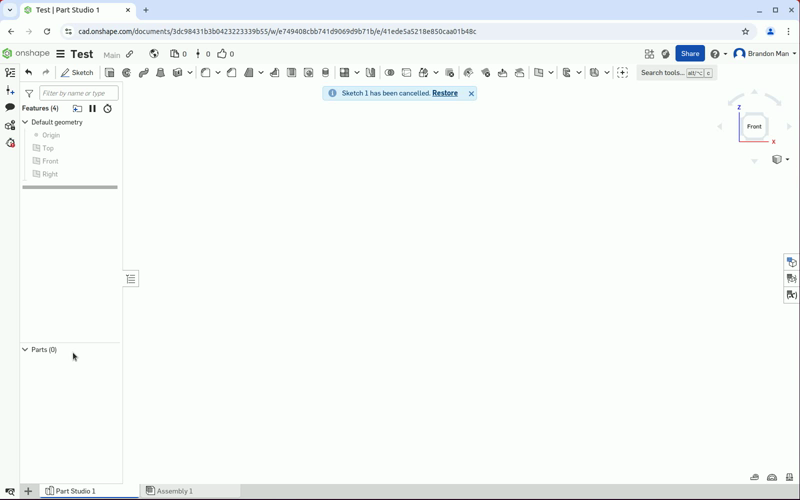
key(shift+y)
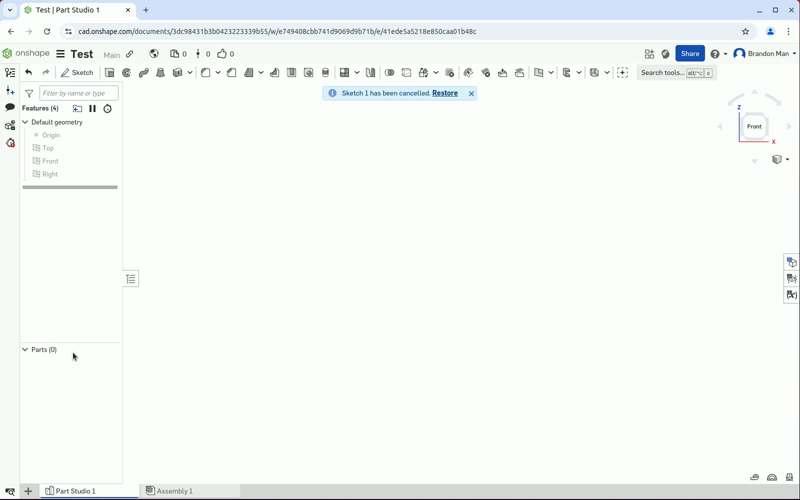
key(shift+s)
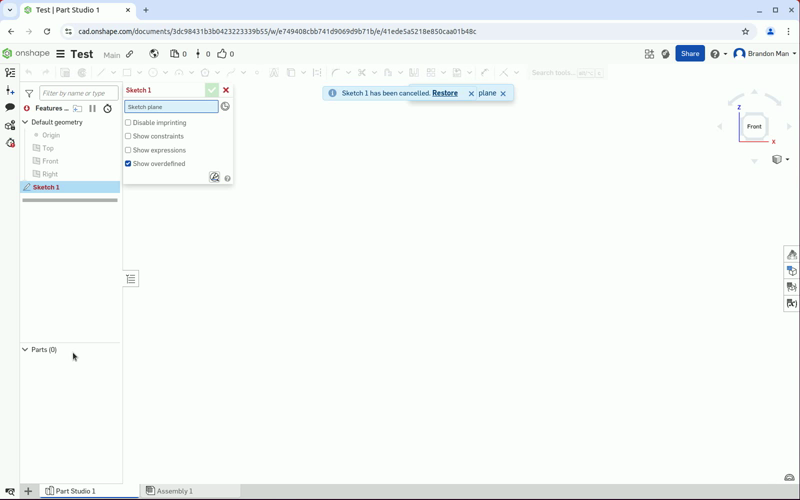
mouse_move(73, 163)
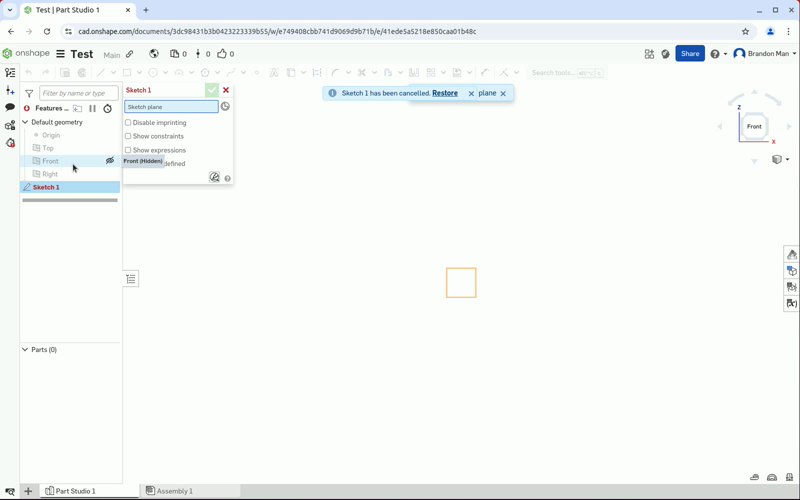
click(73, 163)
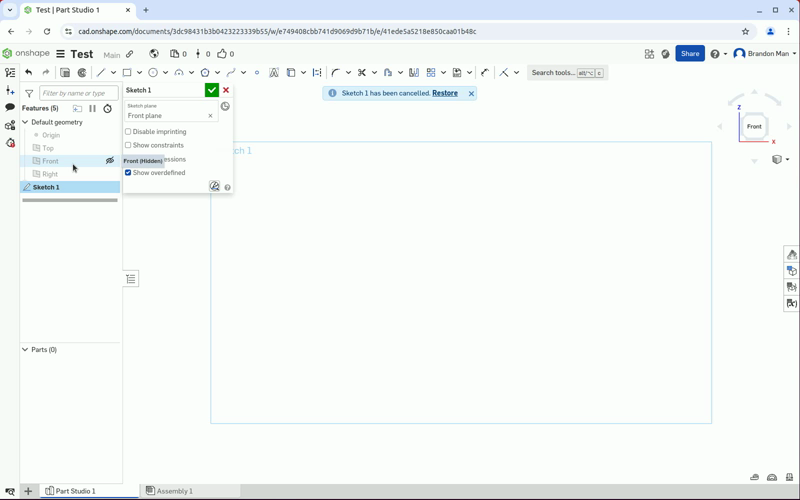
mouse_move(73, 352)
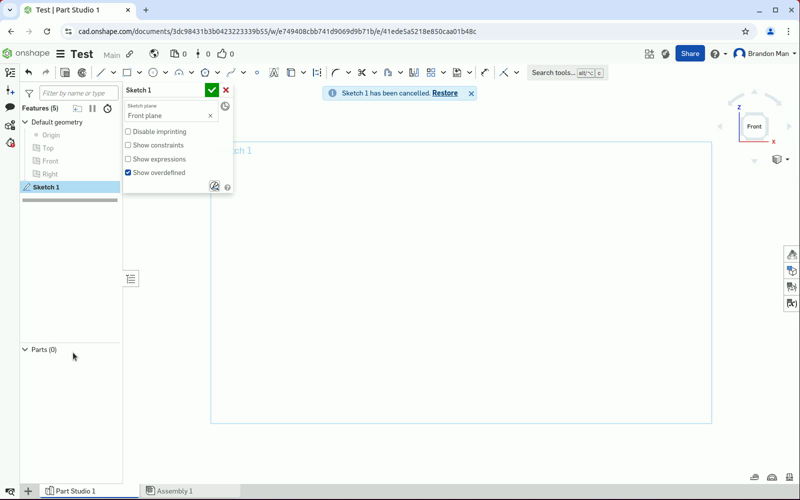
key(y)
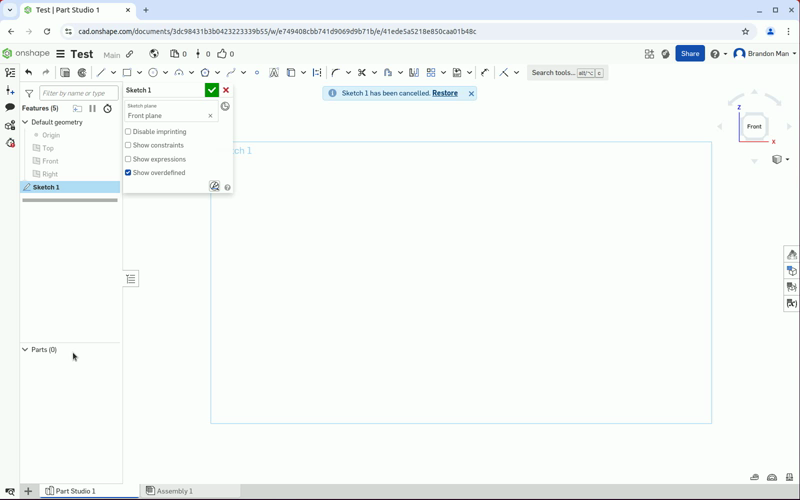
key(l)
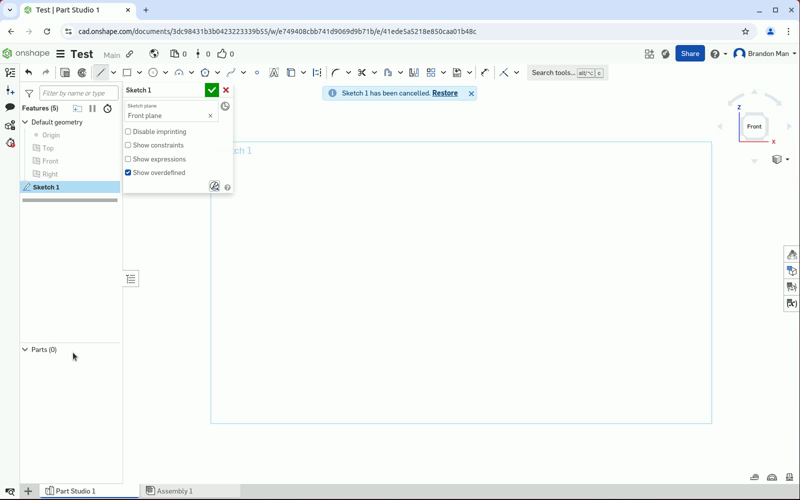
key_down(shift)
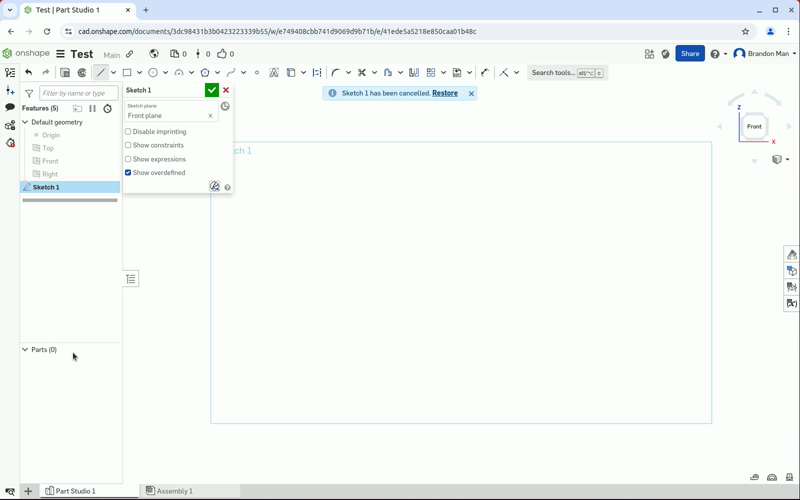
mouse_move(438, 282)
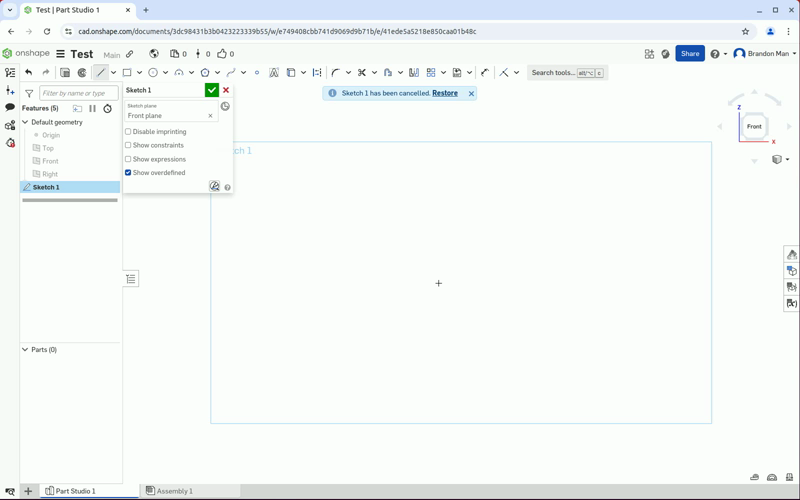
click(438, 282)
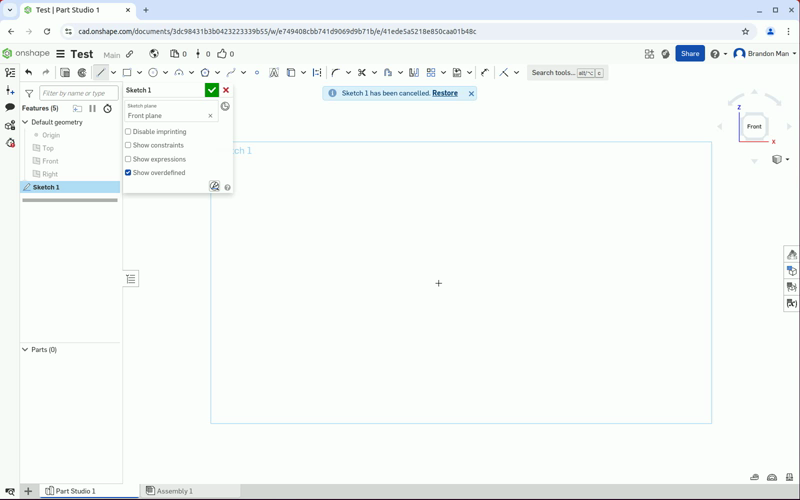
key_up(shift)
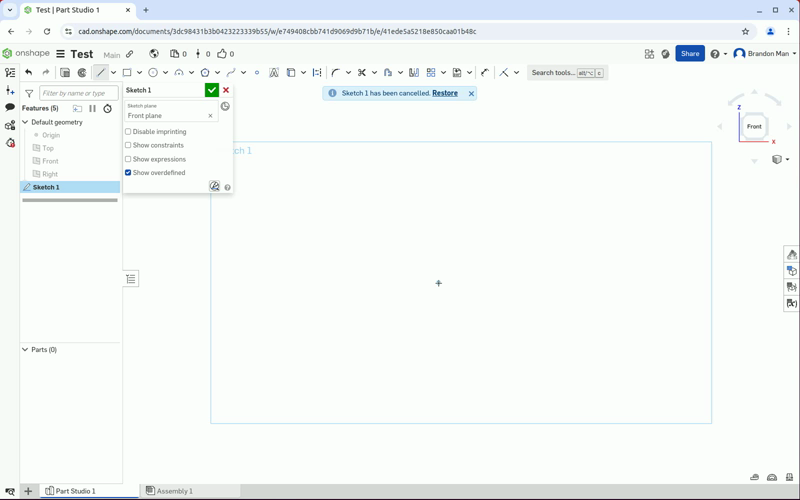
key_down(shift)
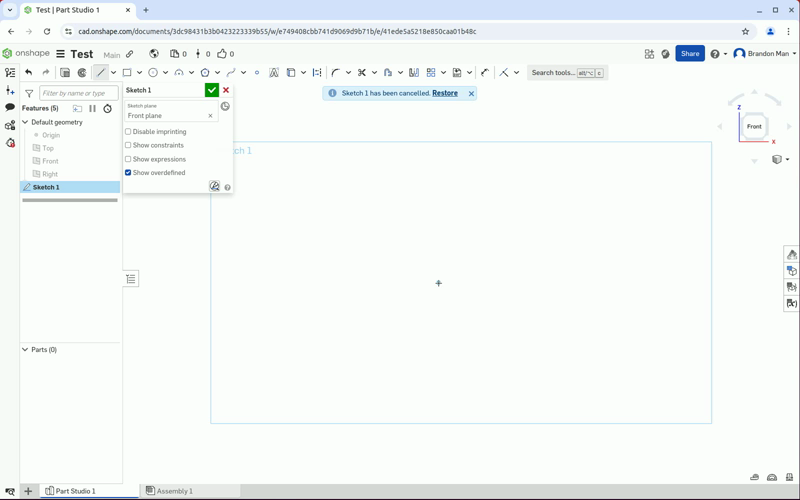
mouse_move(468, 282)
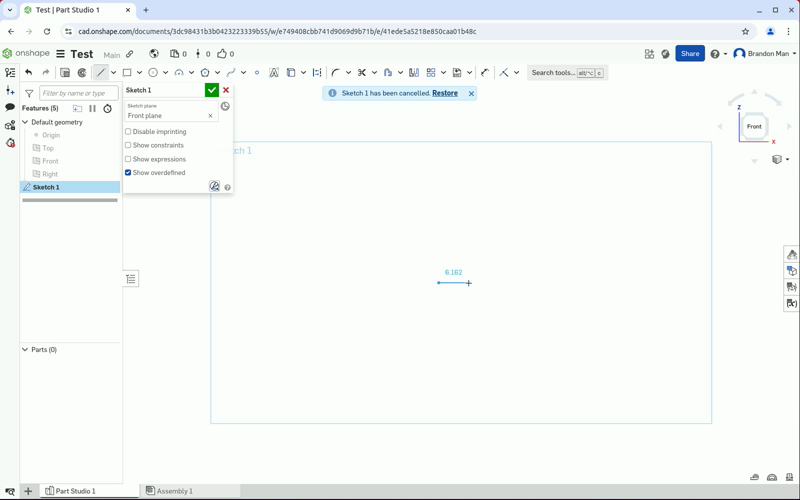
mouse_move(482, 282)
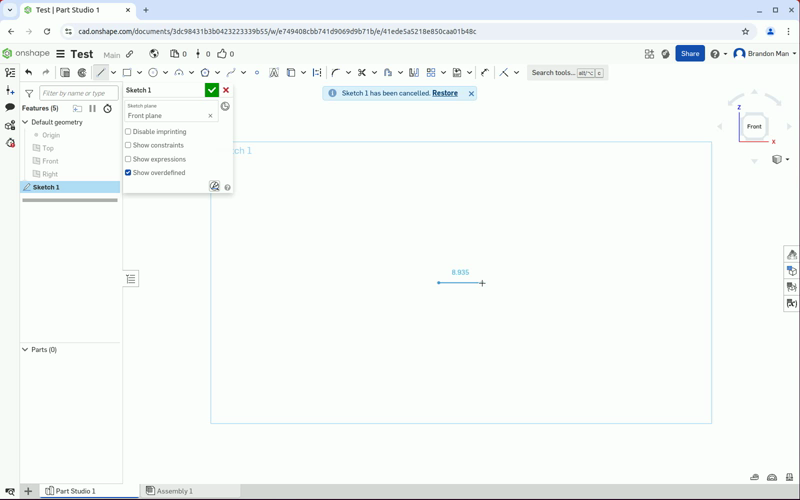
click(482, 282)
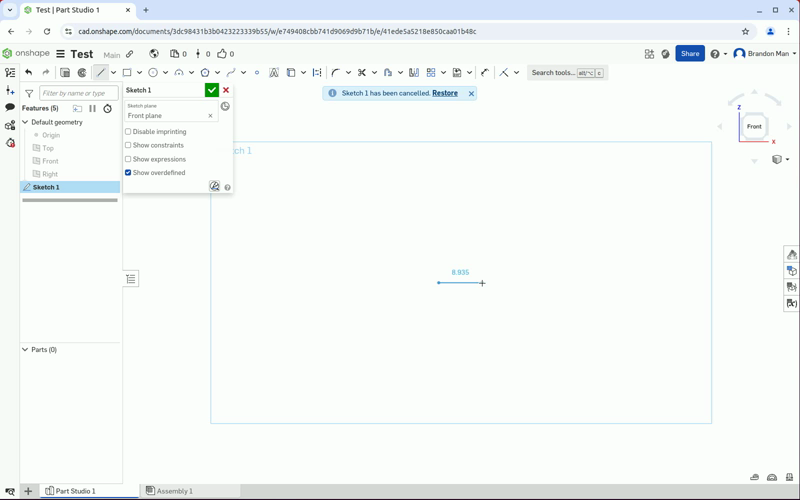
key_up(shift)
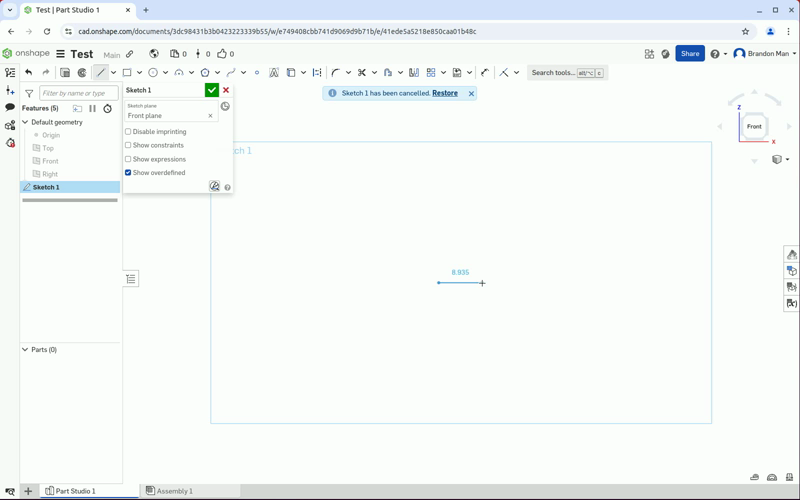
key_down(shift)
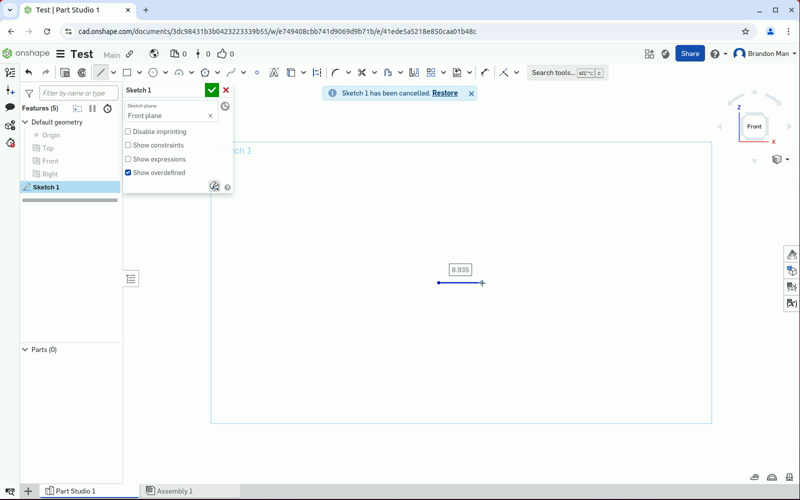
mouse_move(482, 170)
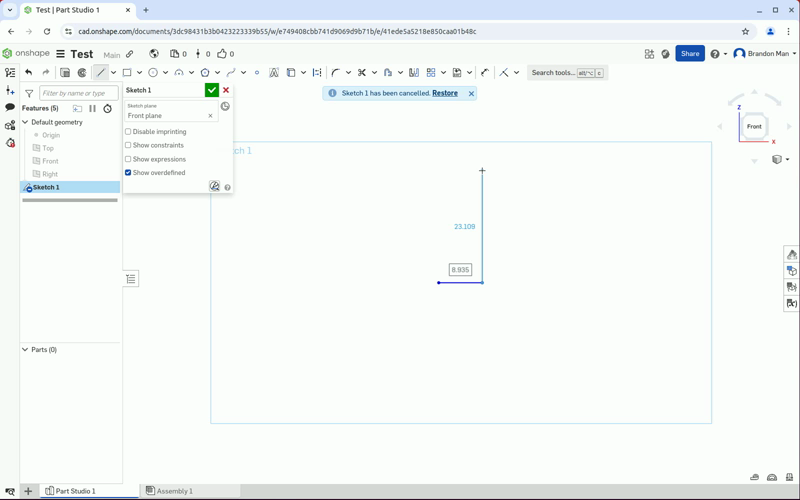
click(482, 170)
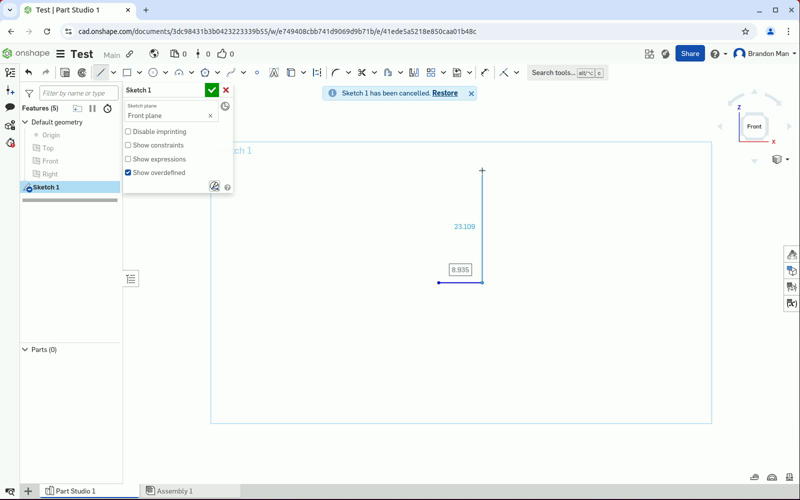
key_up(shift)
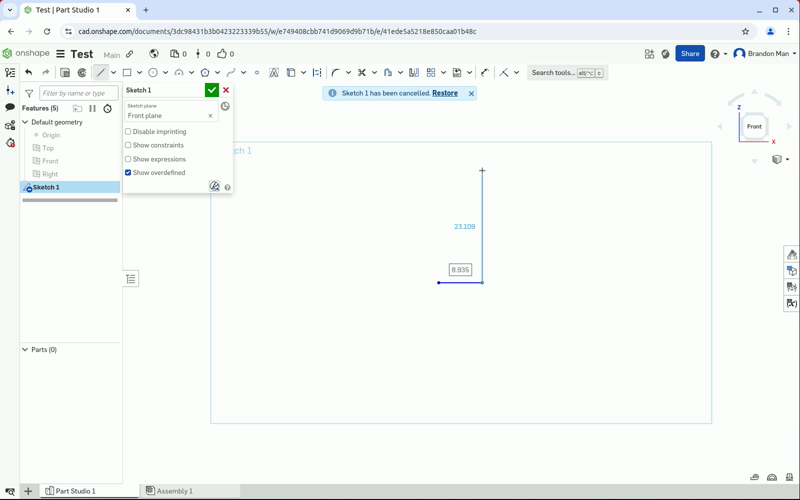
key_down(shift)
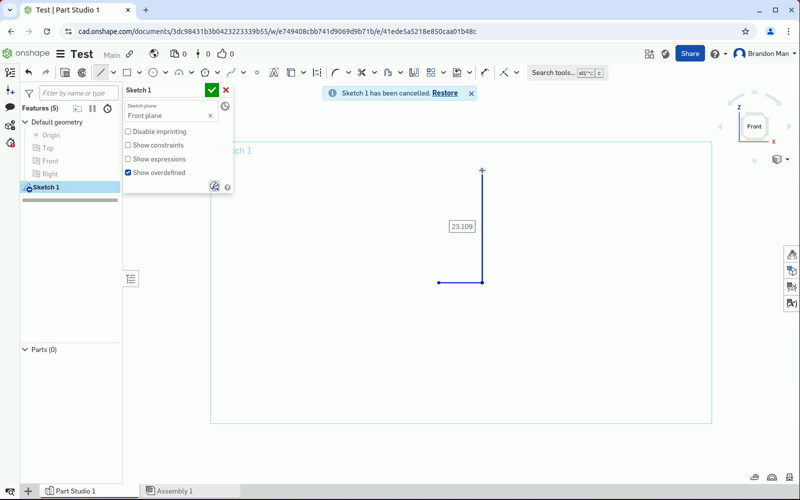
mouse_move(512, 170)
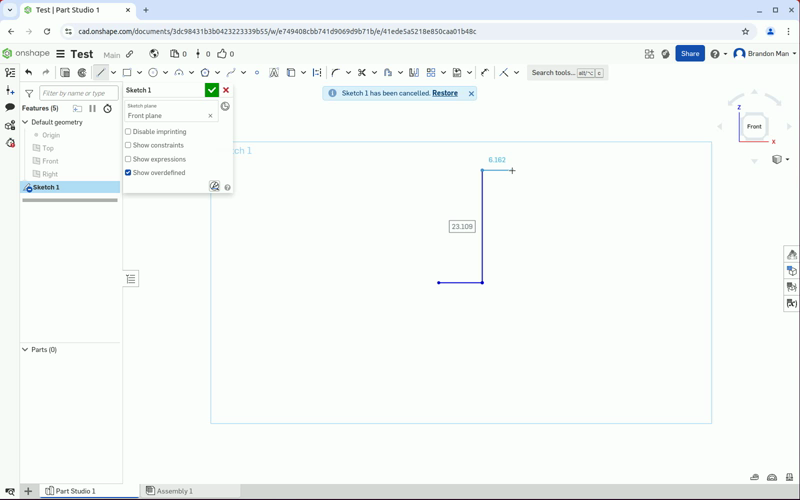
mouse_move(438, 170)
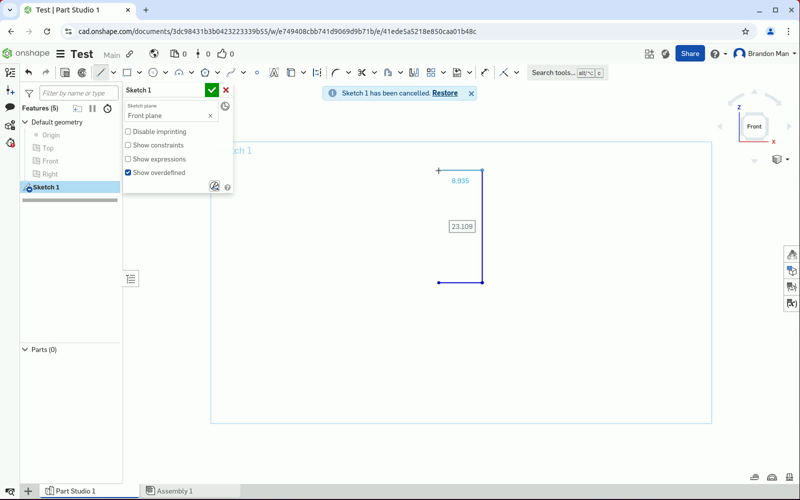
click(438, 170)
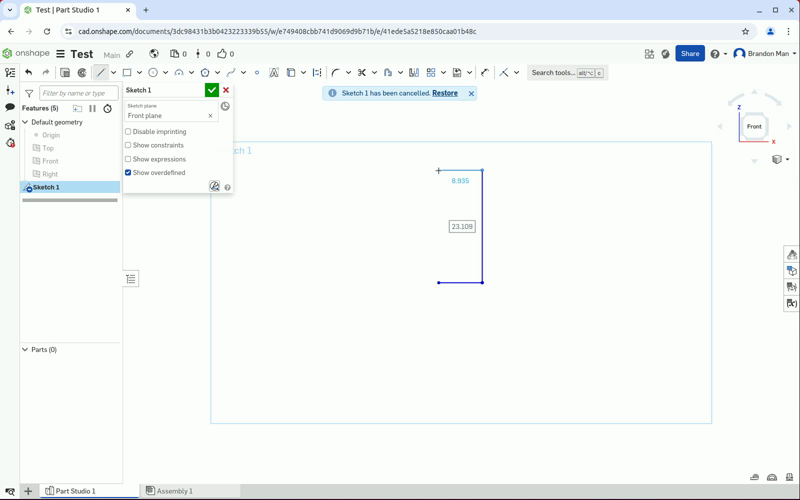
key_up(shift)
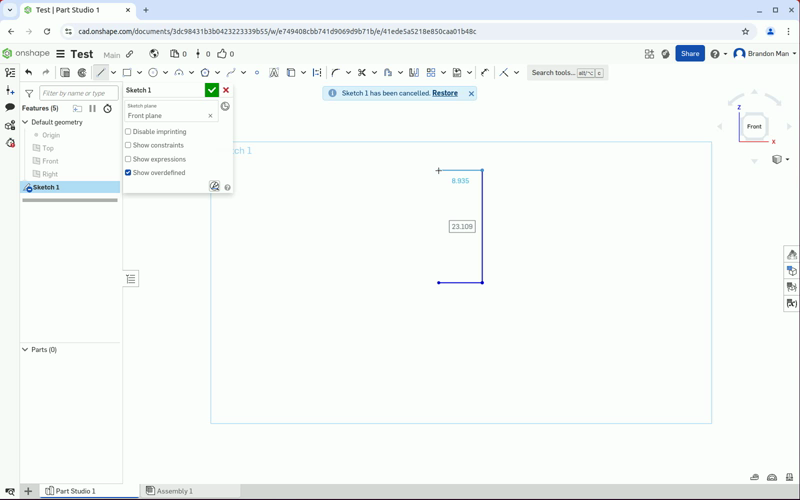
key_down(shift)
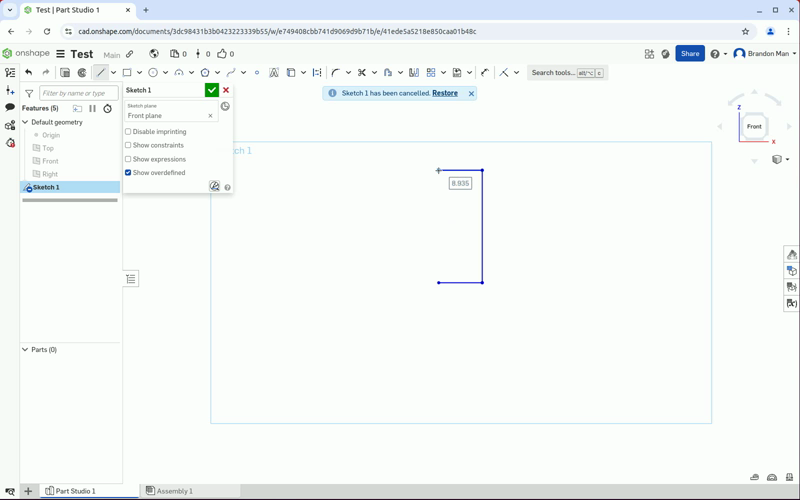
mouse_move(438, 282)
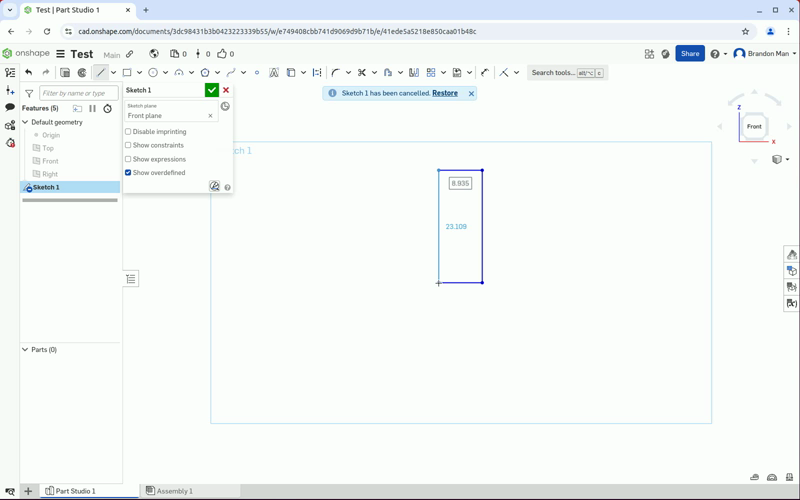
key_up(shift)
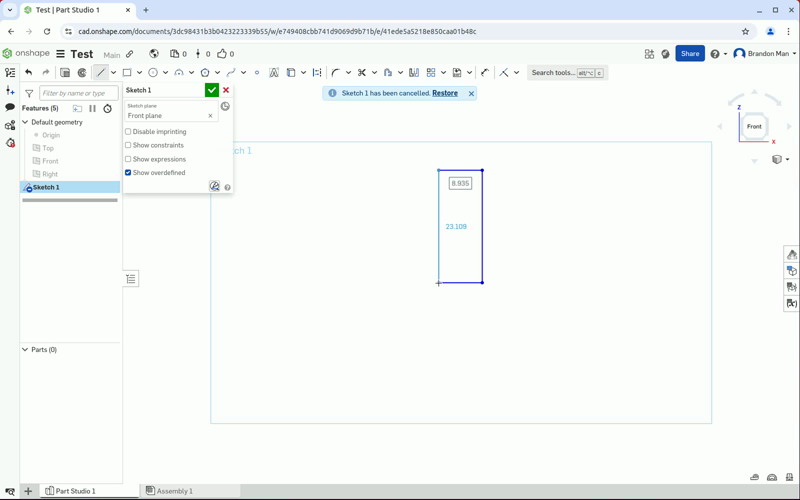
click(438, 282)
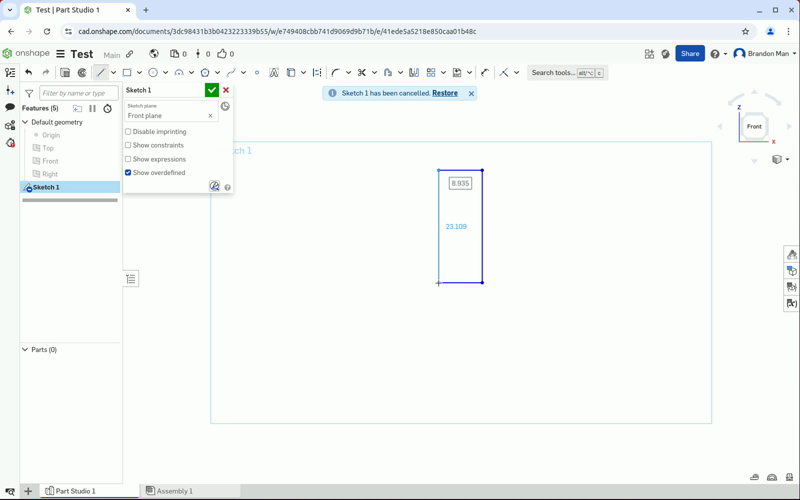
key(esc)
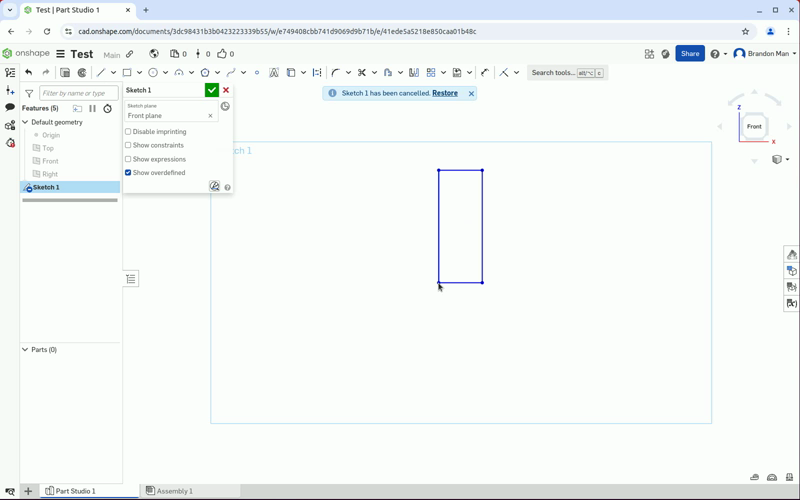
mouse_move(467, 279)
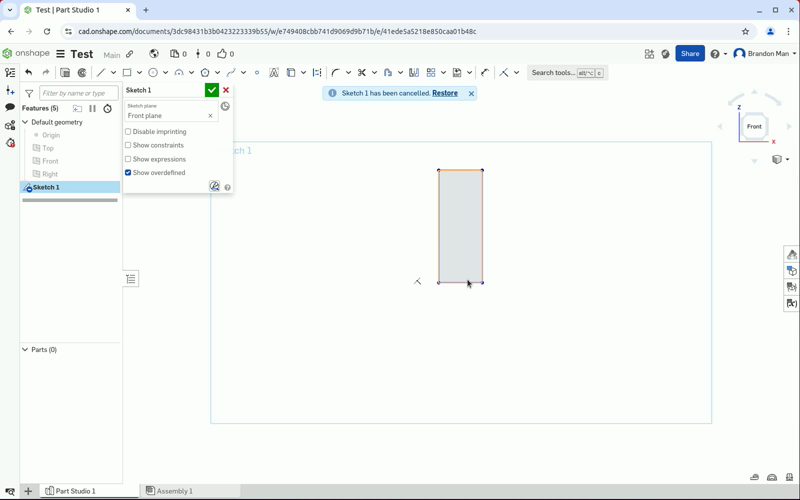
click(467, 279)
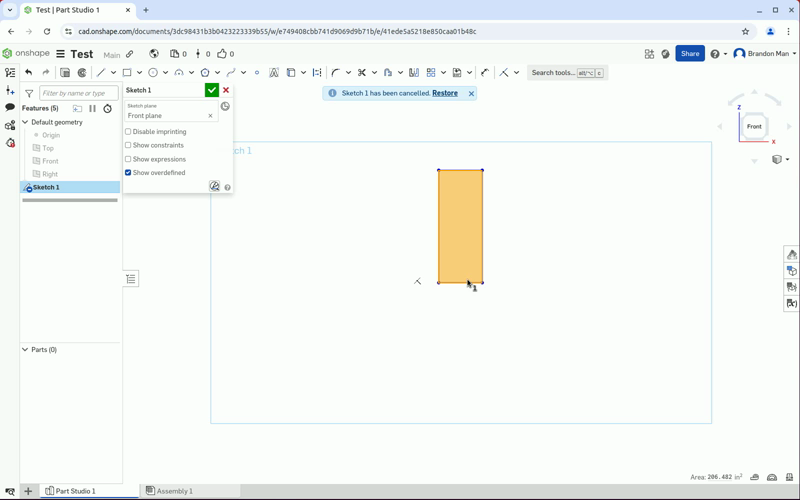
mouse_move(73, 352)
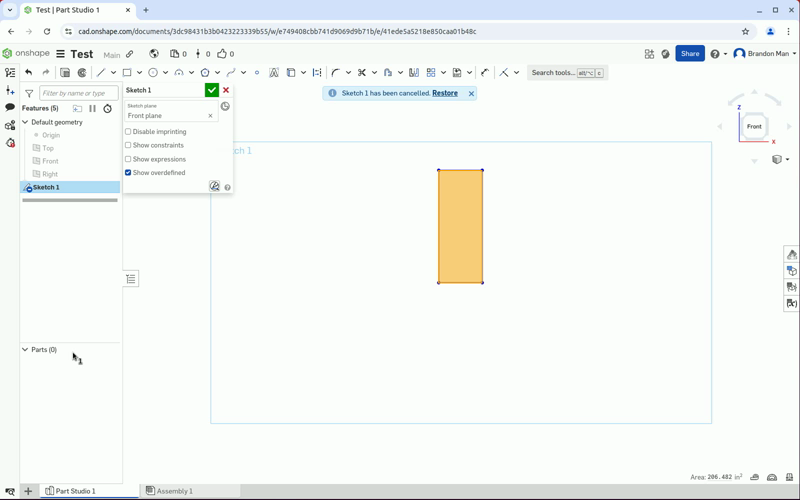
key(shift+y)
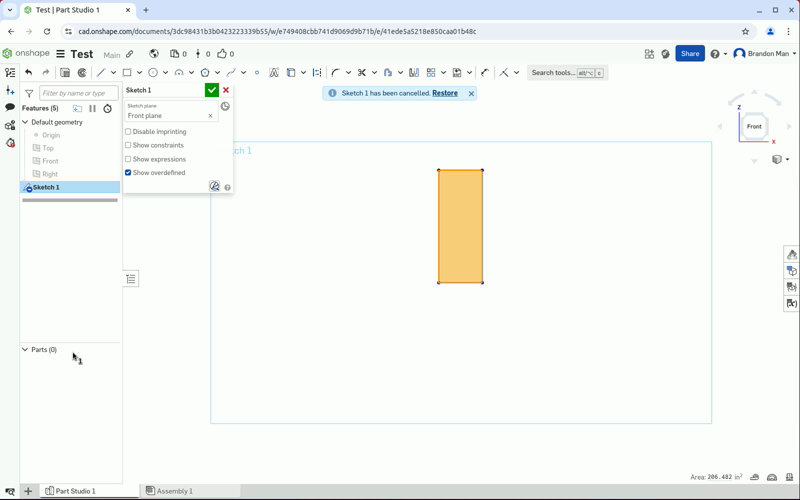
key(shift+e)
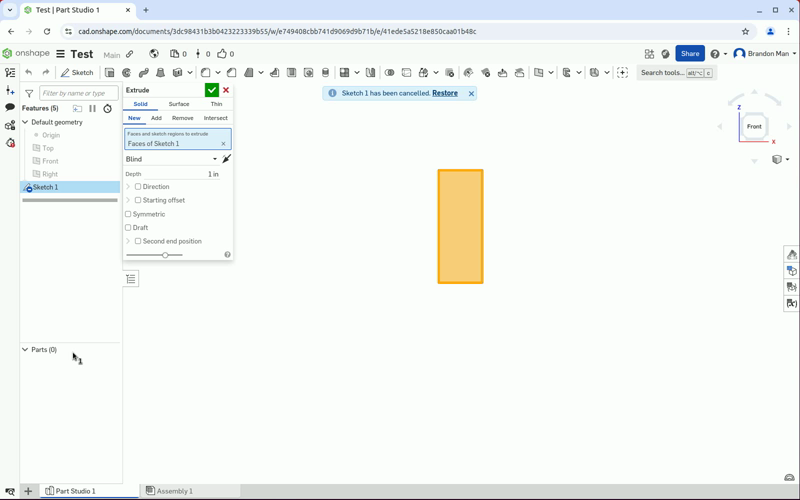
mouse_move(143, 106)
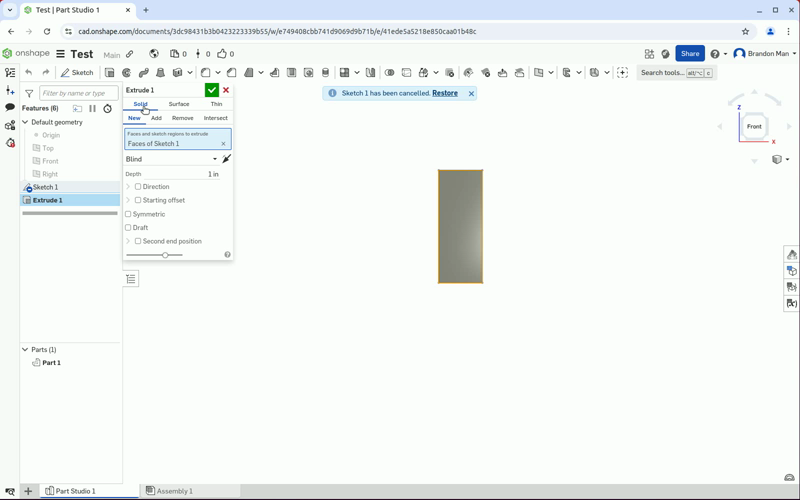
click(143, 106)
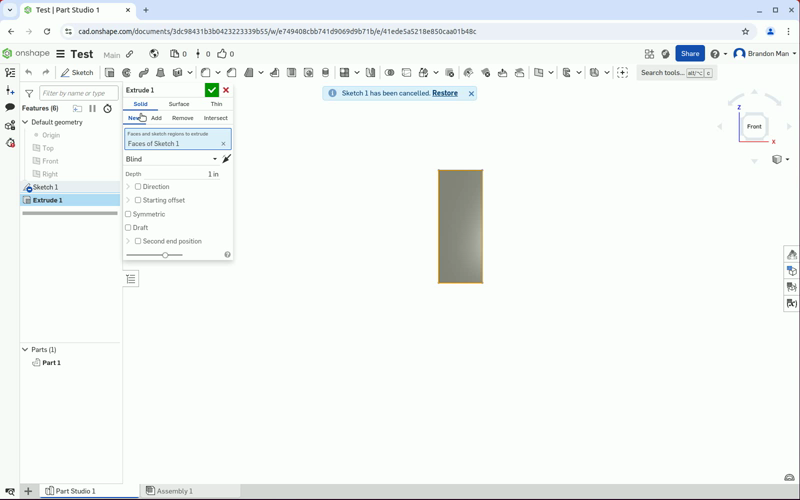
mouse_move(137, 120)
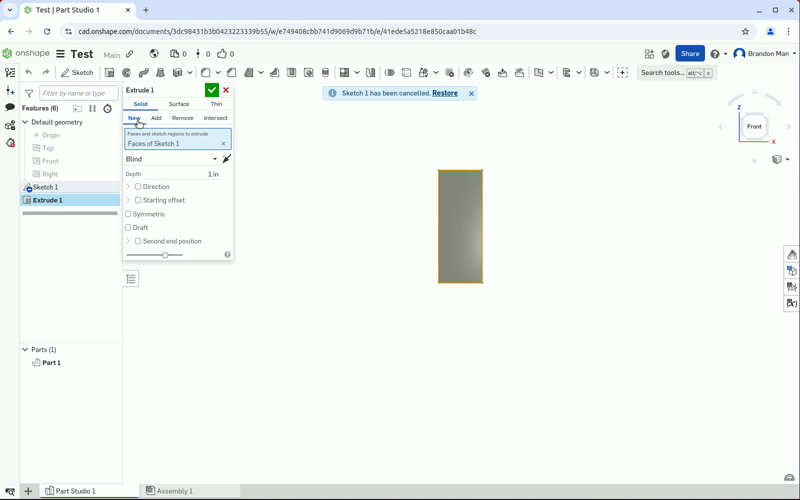
click(137, 120)
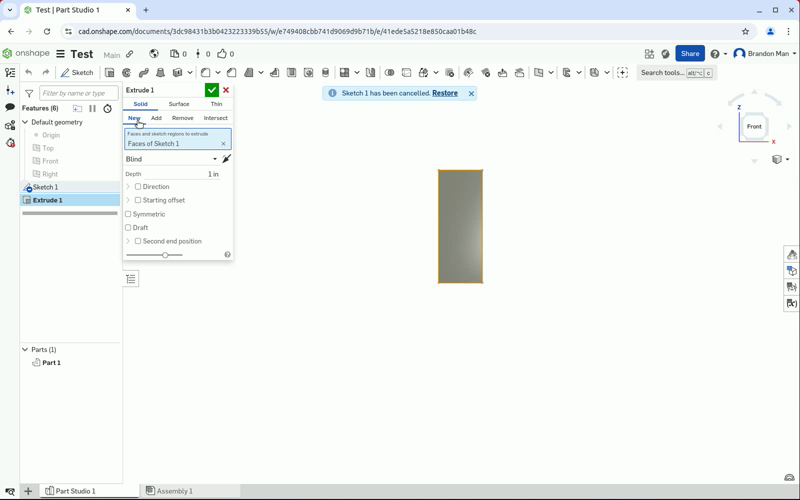
key(tab, 4)
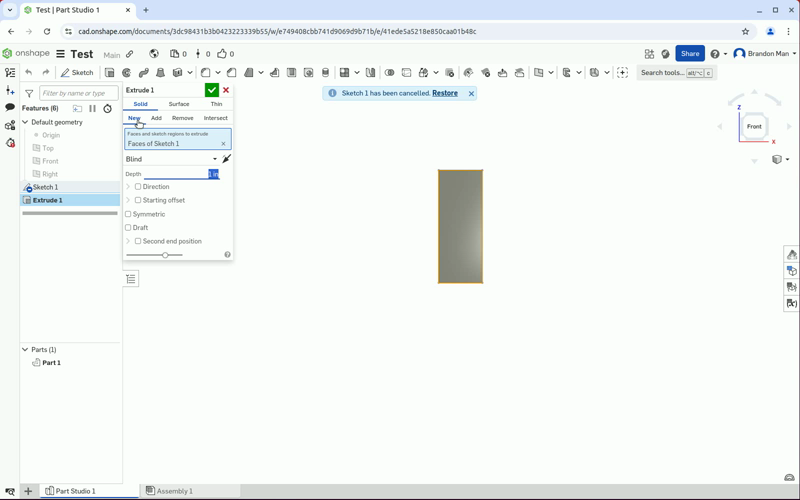
text(-2.407)
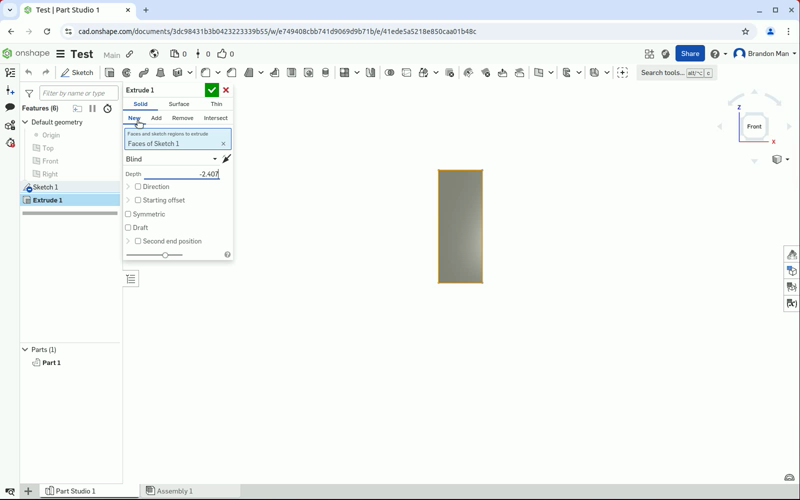
key(enter)
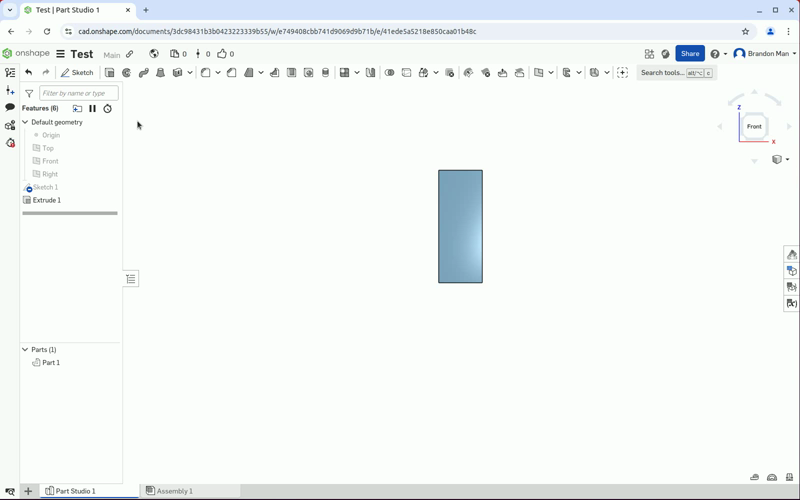
key(shift+h)
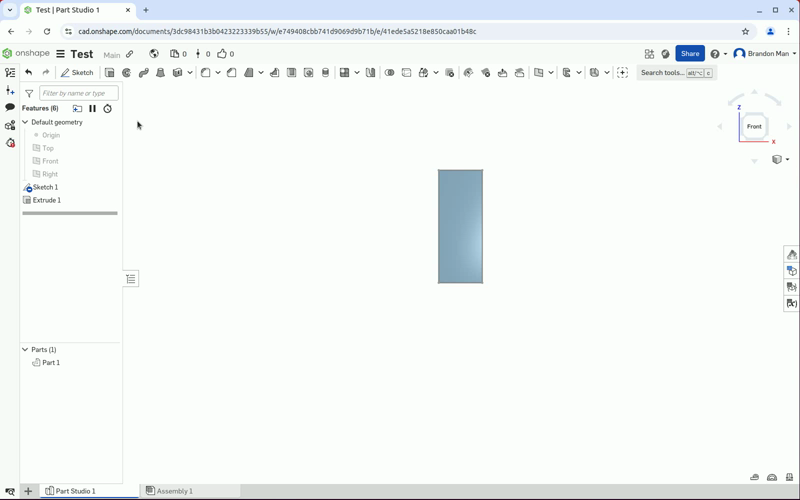
key(shift+h)
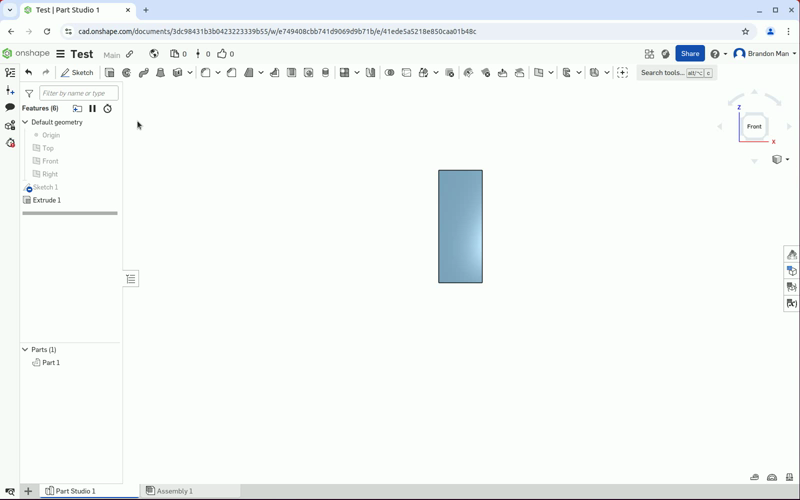
mouse_move(73, 189)
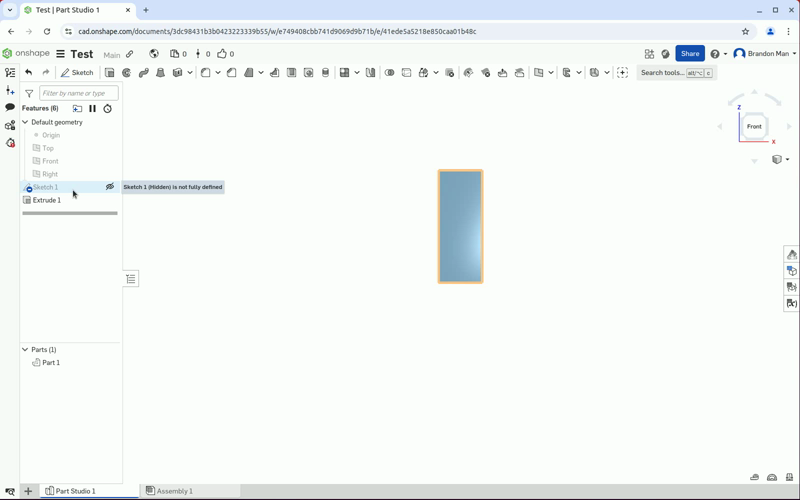
click(73, 189)
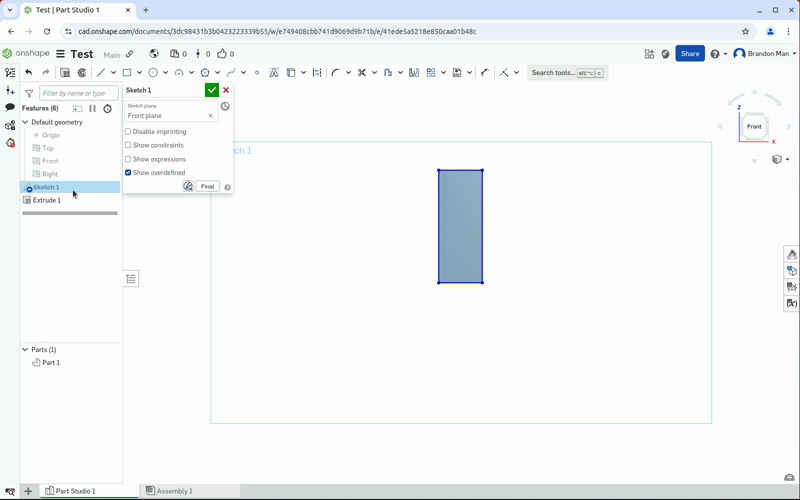
mouse_move(229, 92)
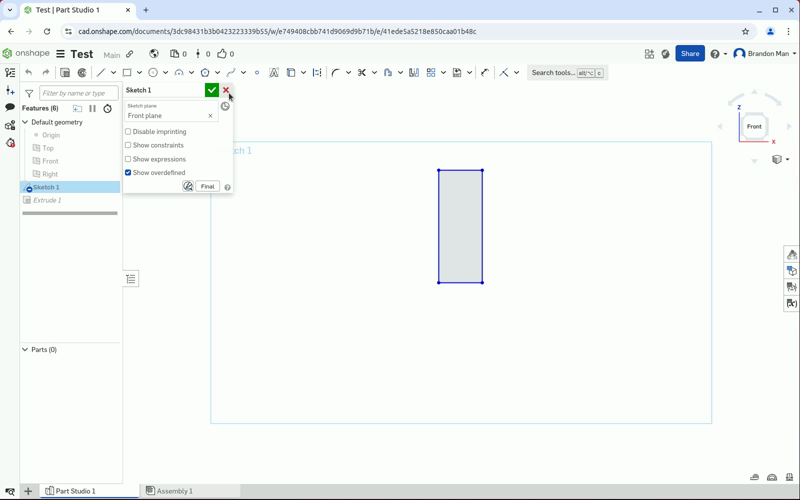
click(229, 92)
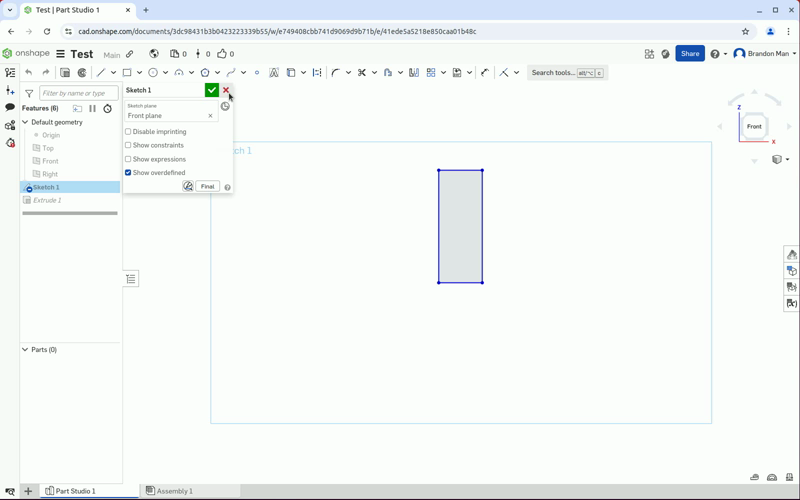
key(shift+s)
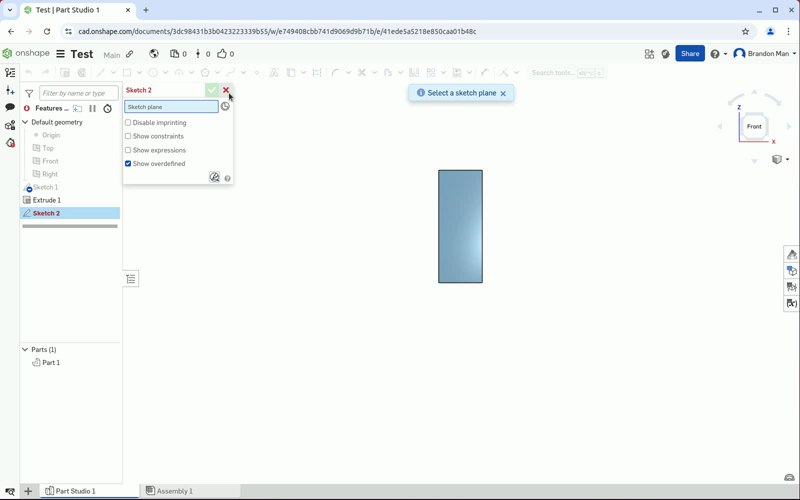
mouse_move(73, 163)
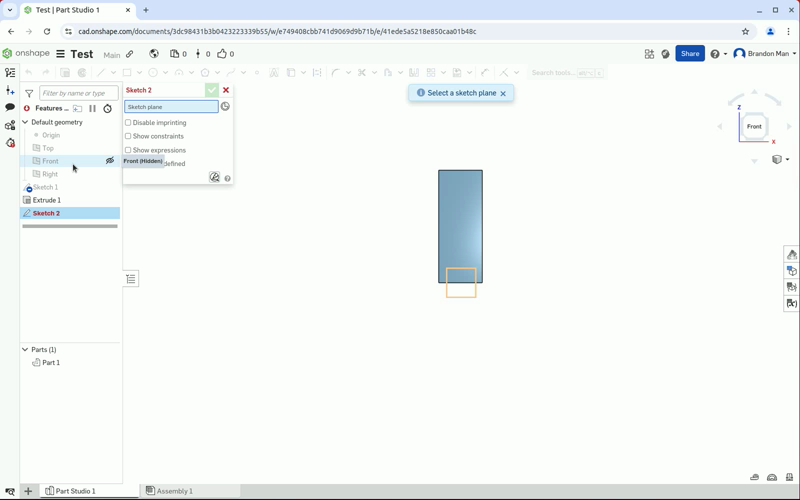
click(73, 163)
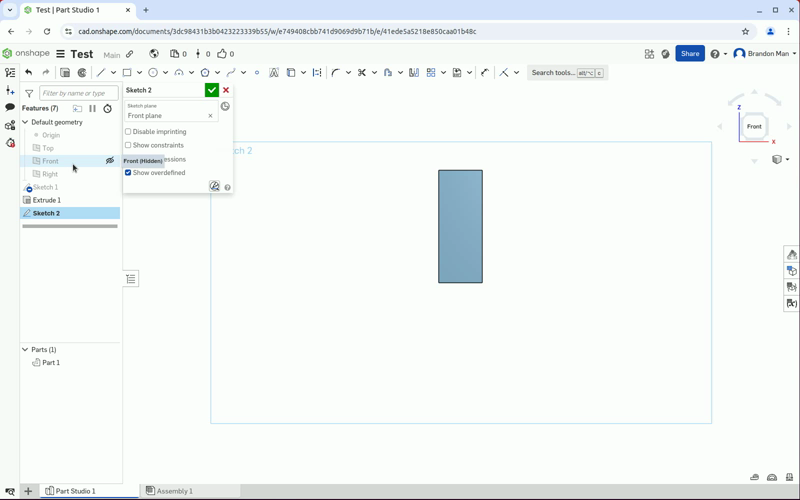
mouse_move(73, 352)
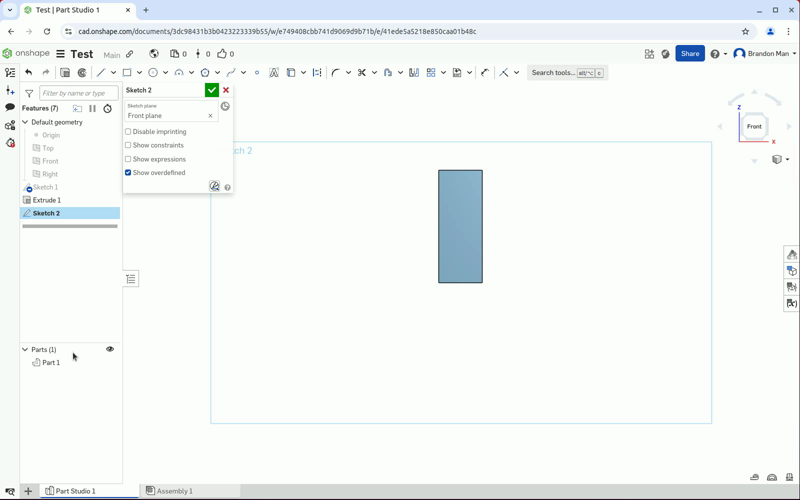
key(y)
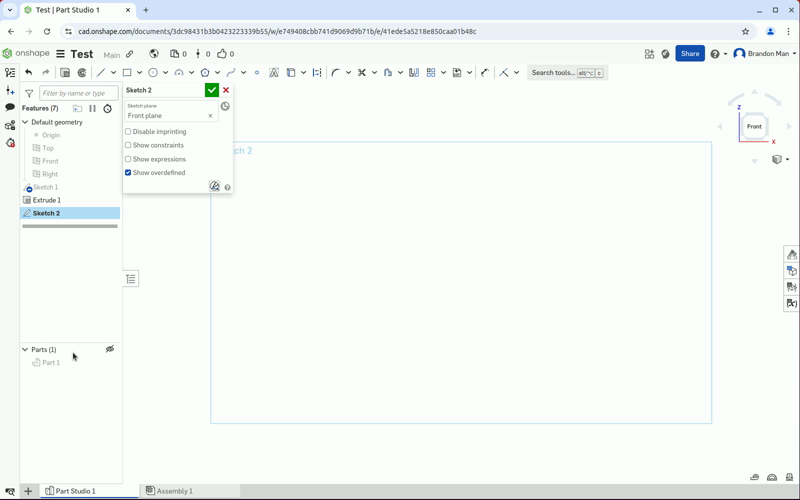
key(l)
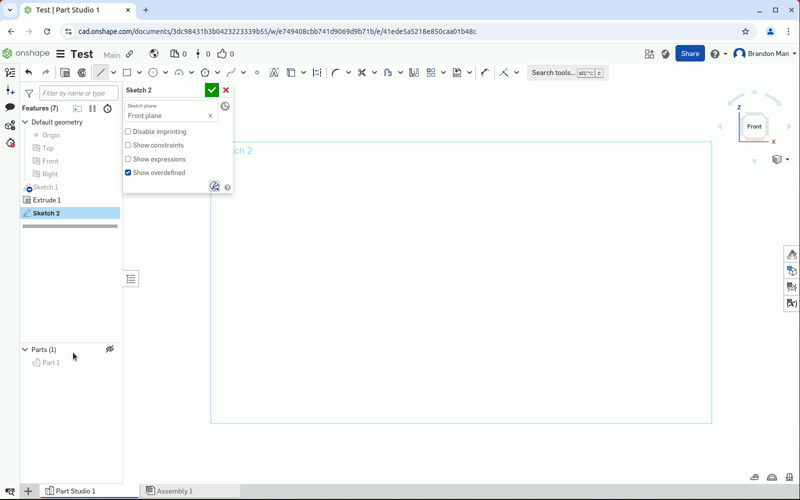
key_down(shift)
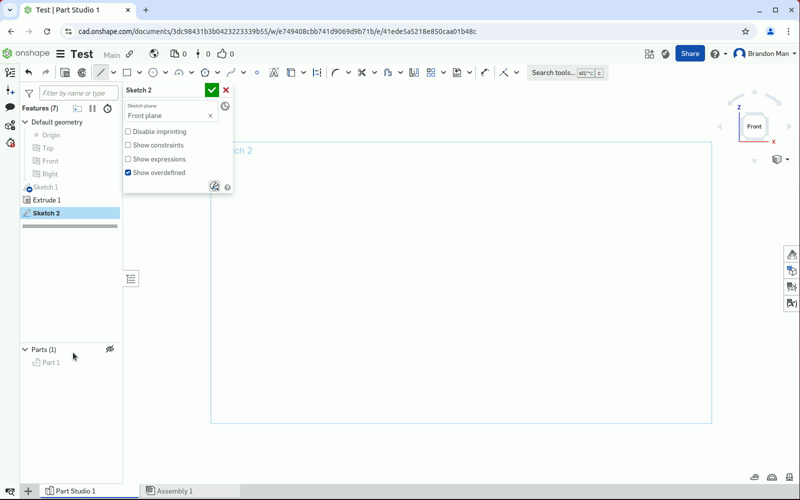
mouse_move(444, 282)
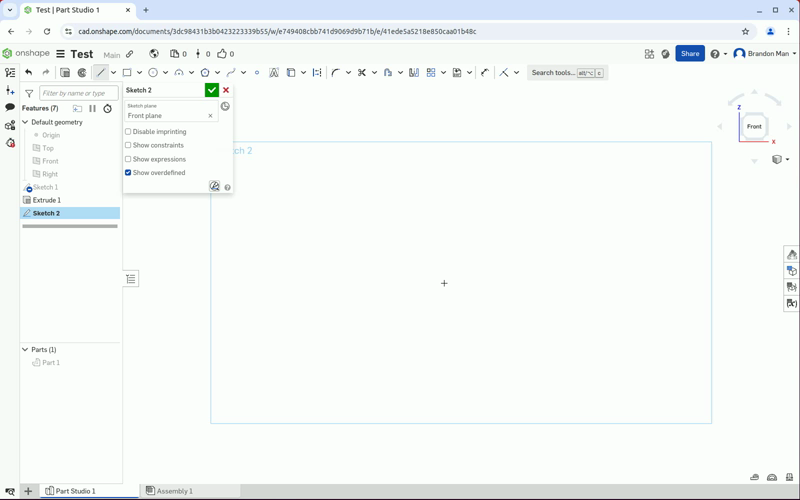
click(444, 282)
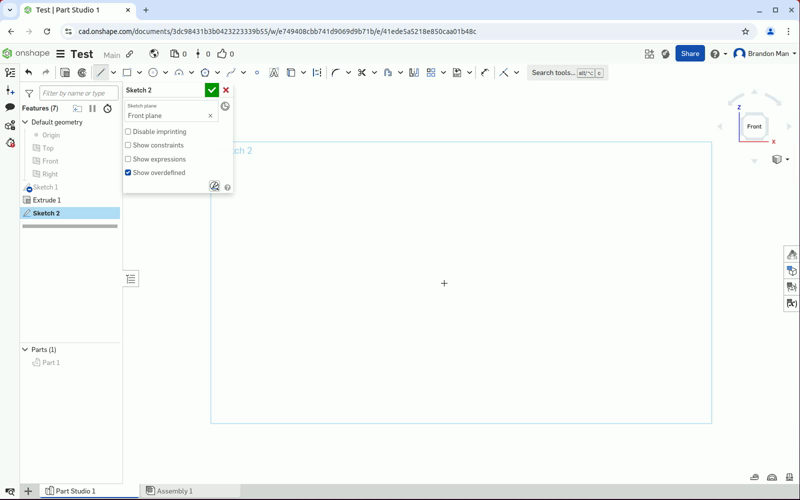
key_up(shift)
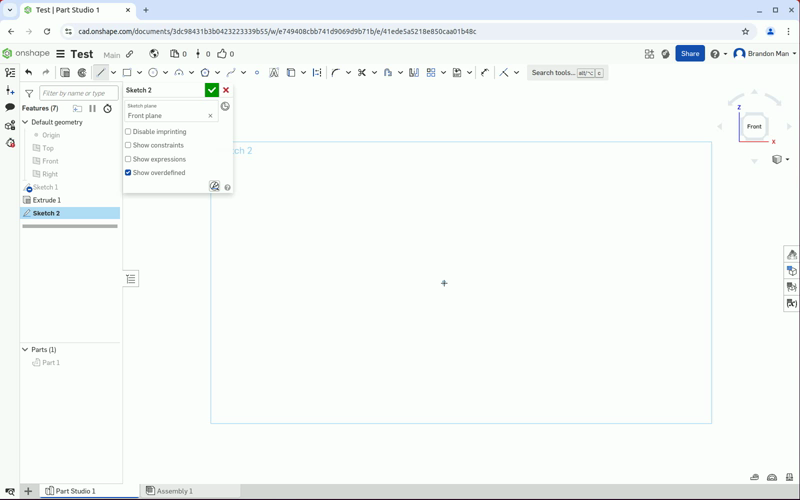
key_down(shift)
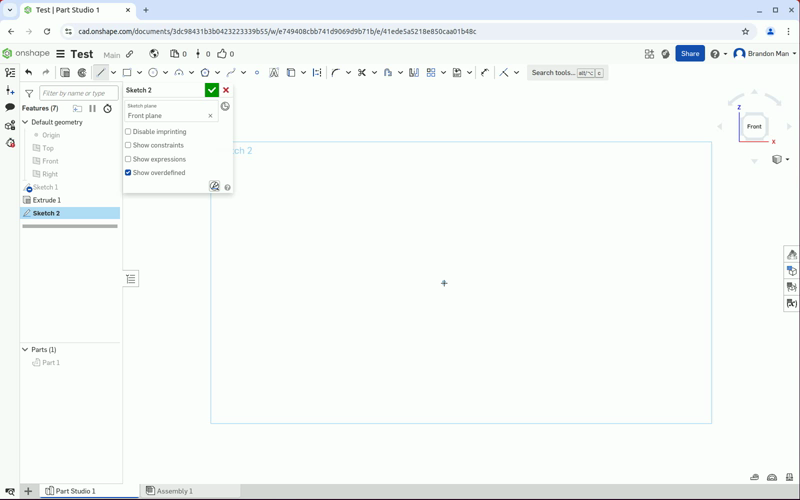
mouse_move(474, 282)
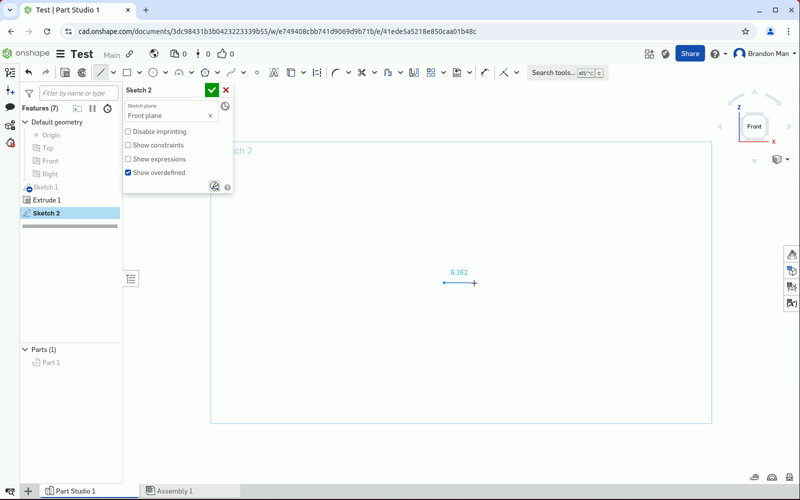
mouse_move(478, 282)
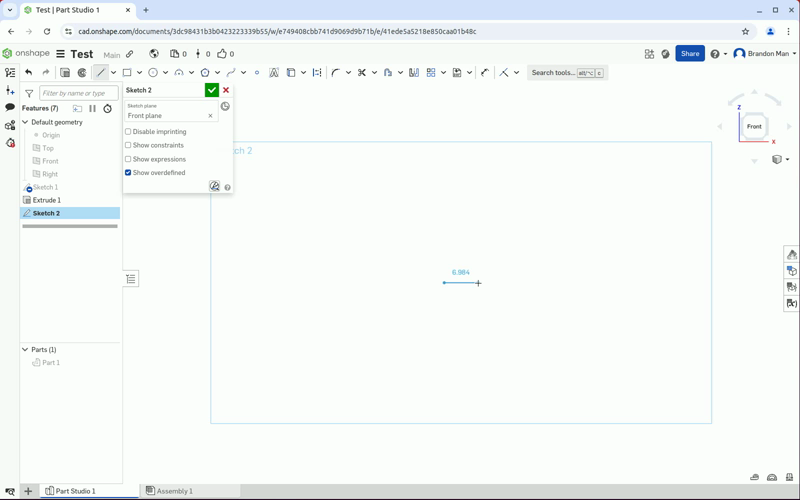
click(478, 282)
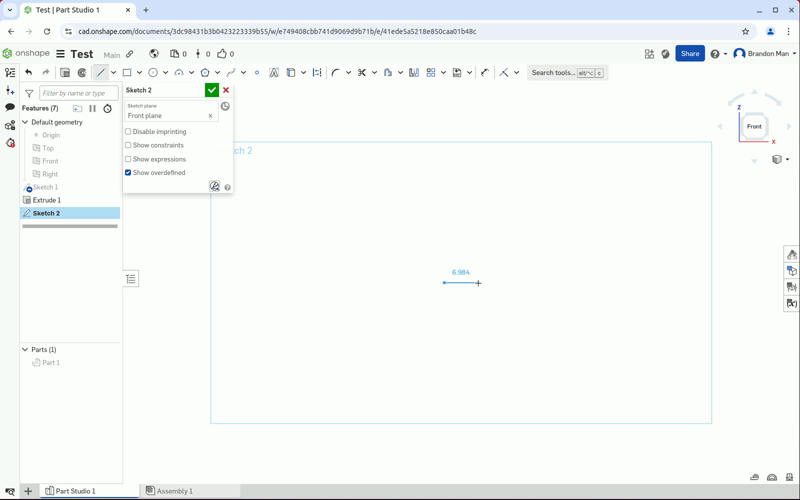
key_up(shift)
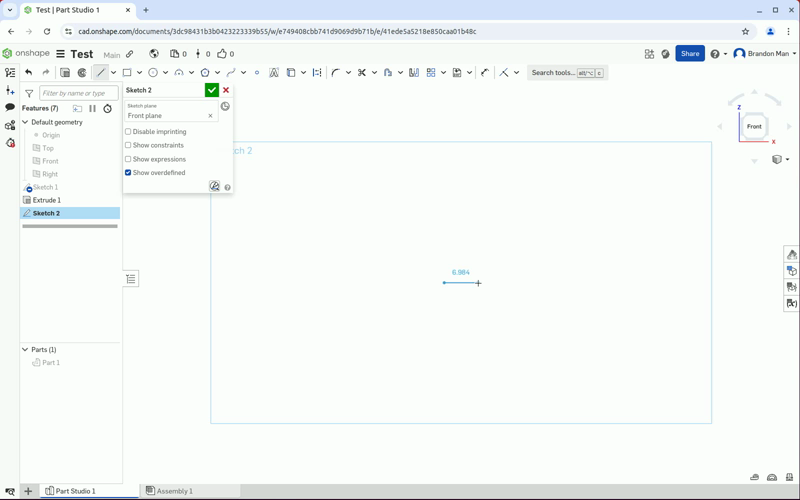
key_down(shift)
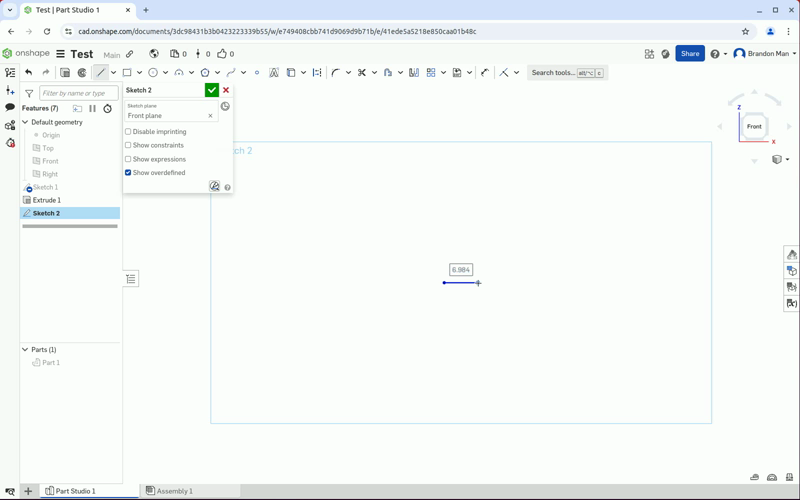
mouse_move(508, 282)
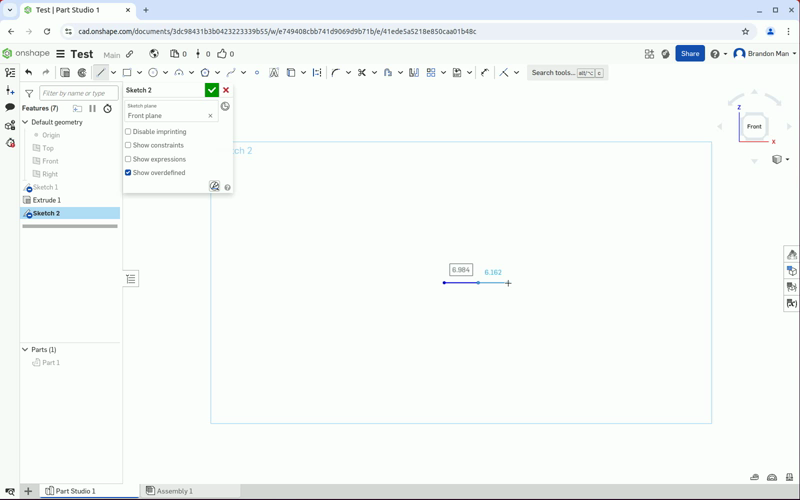
mouse_move(478, 278)
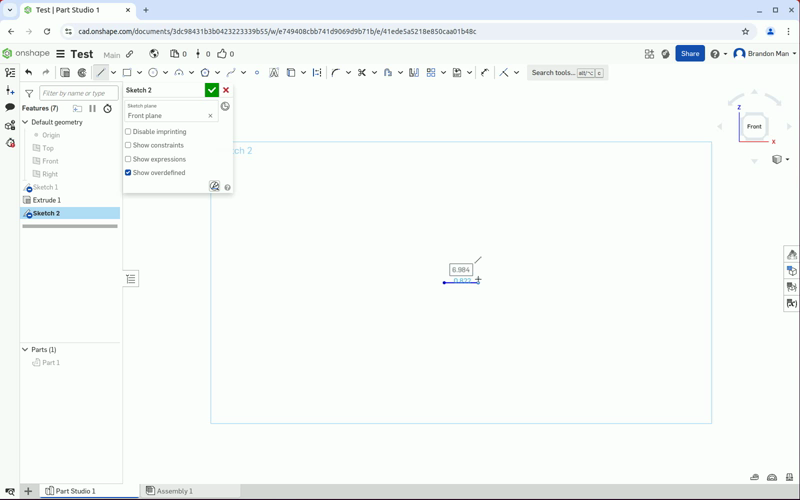
scroll(6)
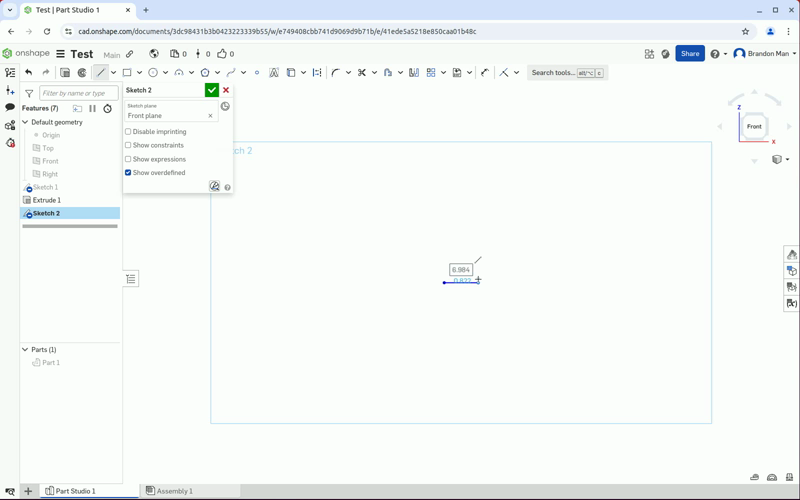
scroll(6)
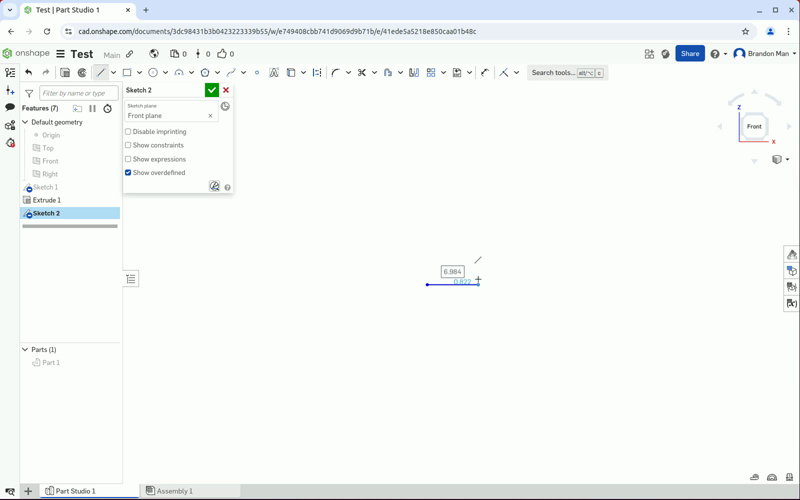
scroll(6)
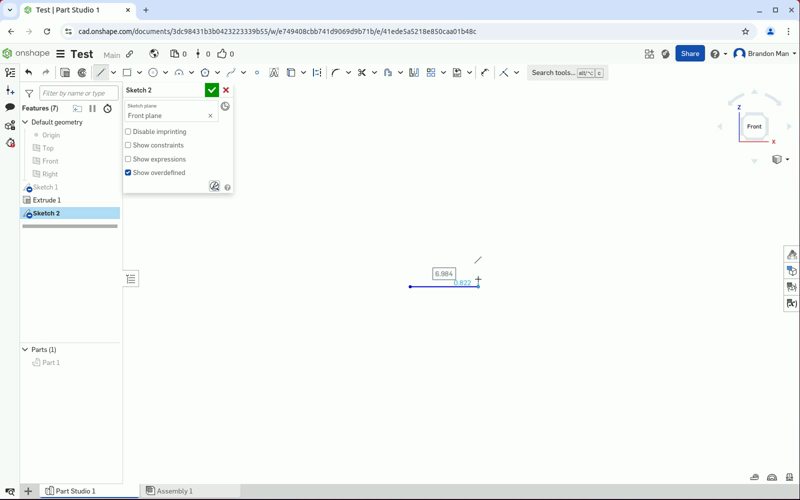
scroll(6)
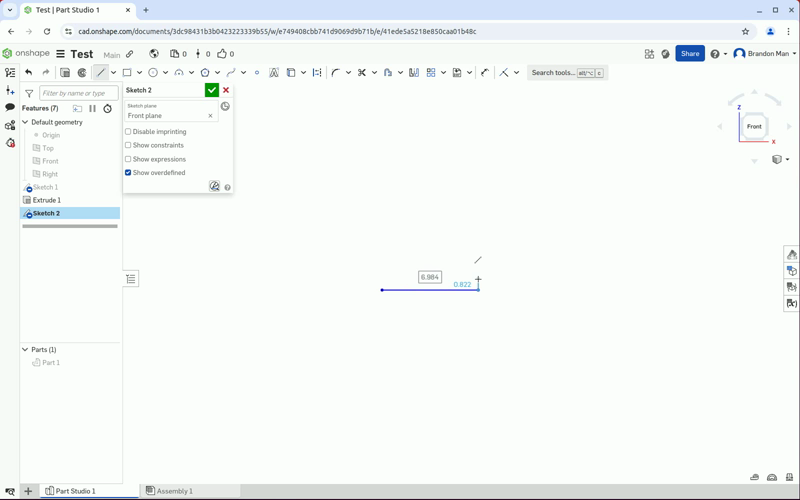
scroll(6)
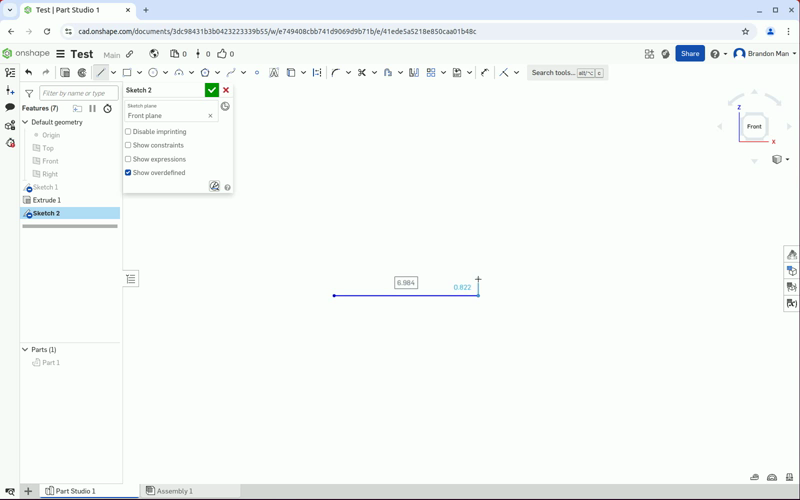
scroll(6)
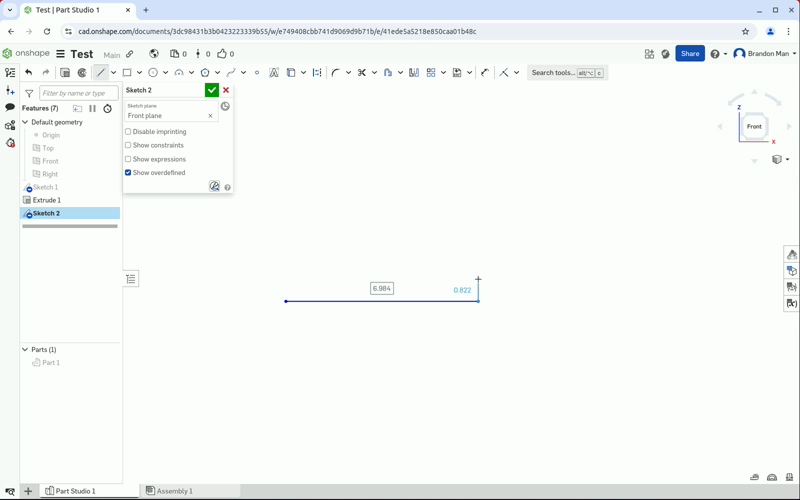
scroll(6)
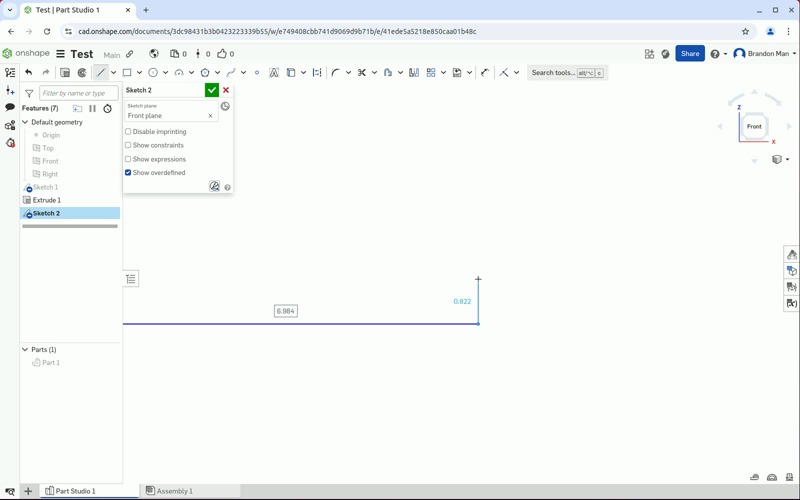
click(478, 278)
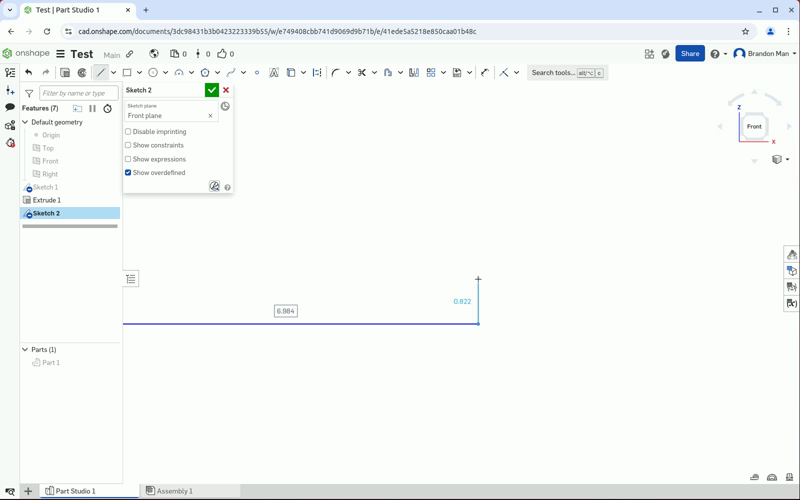
scroll(-6)
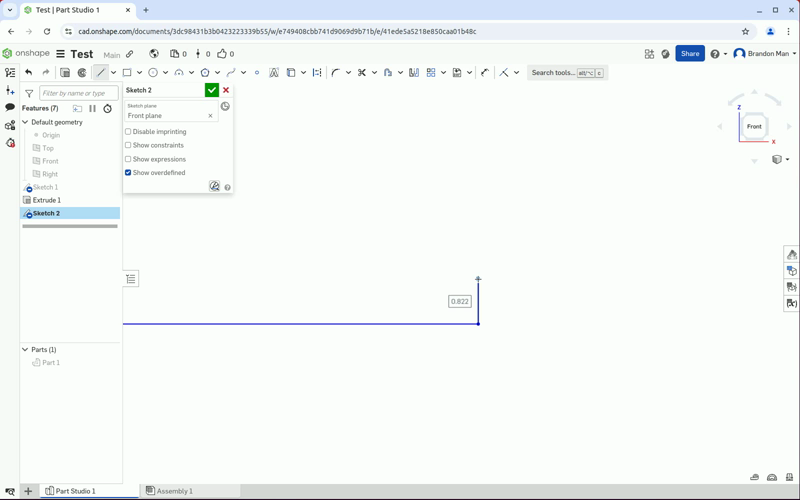
scroll(-6)
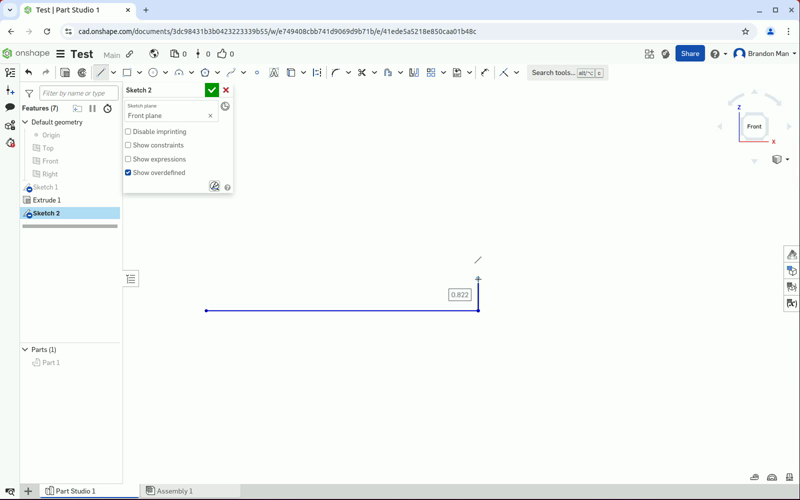
scroll(-6)
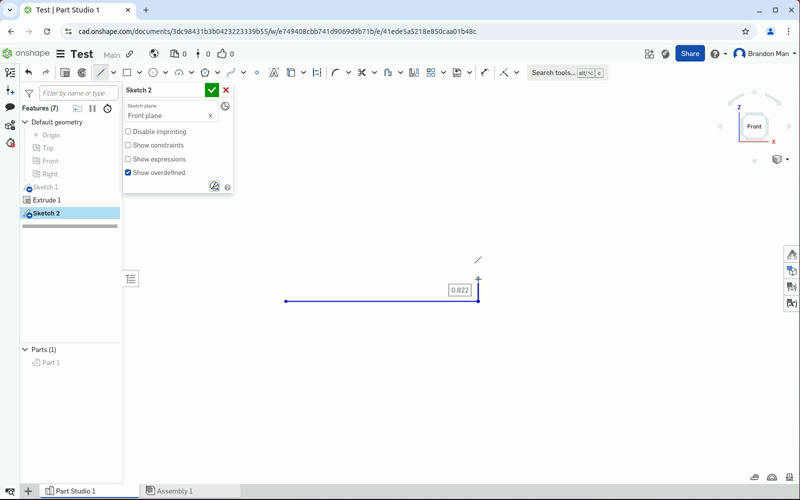
scroll(-6)
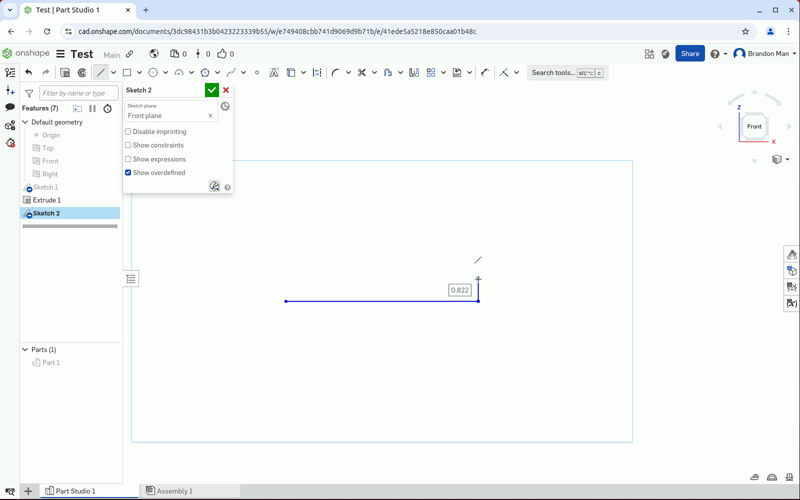
scroll(-6)
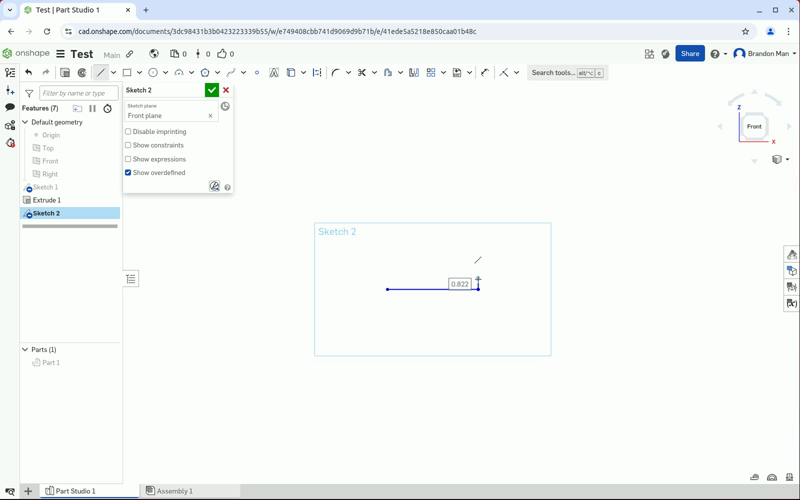
scroll(-6)
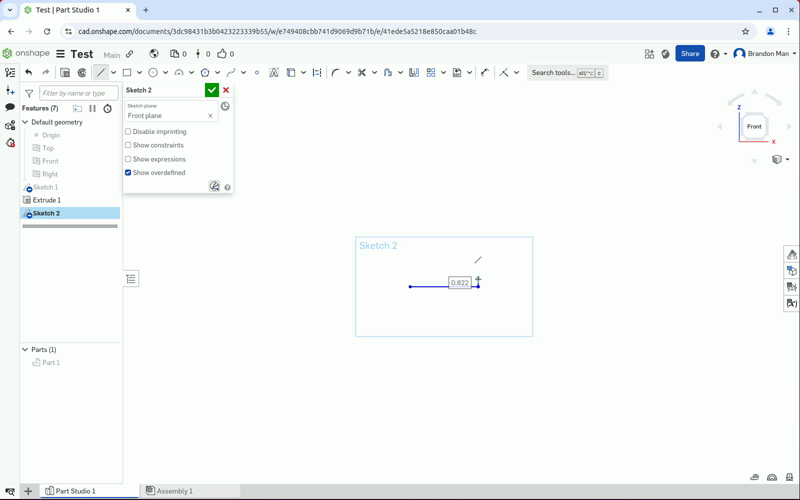
scroll(-6)
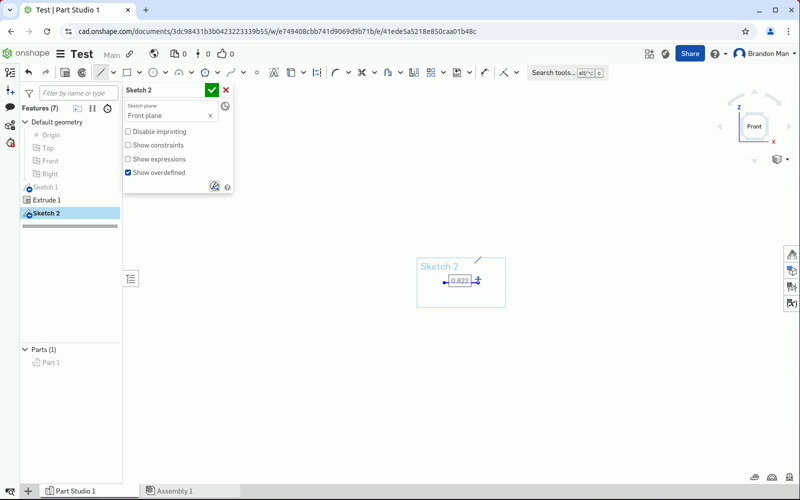
key_up(shift)
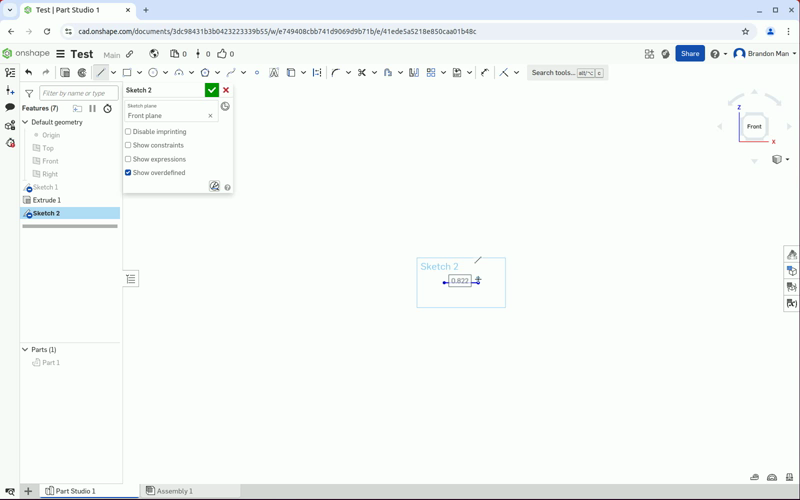
key_down(shift)
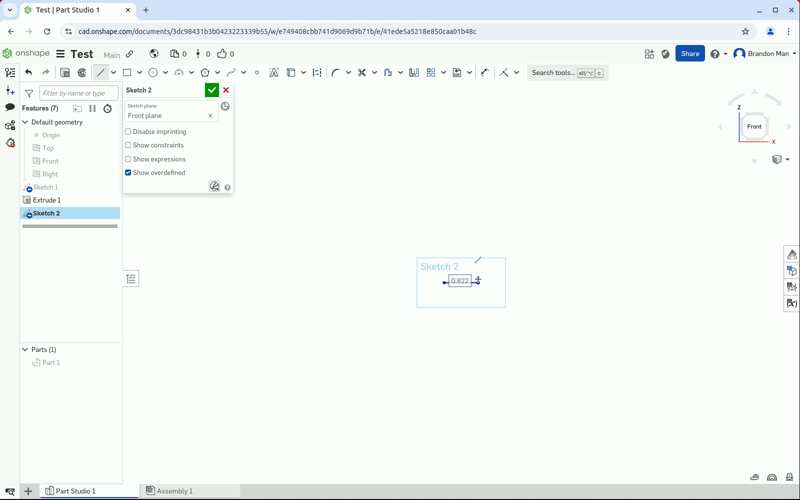
mouse_move(508, 278)
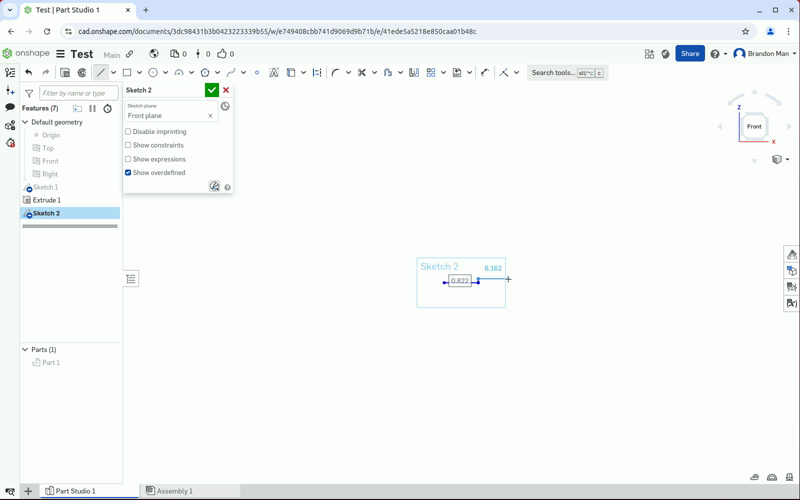
mouse_move(444, 278)
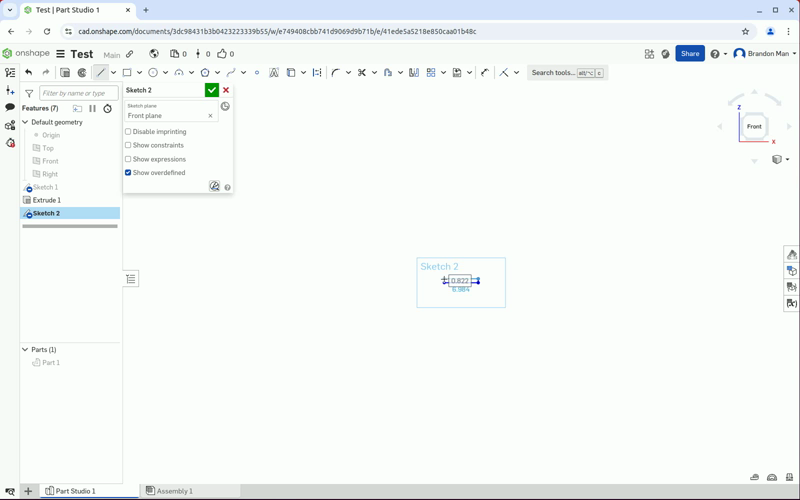
scroll(6)
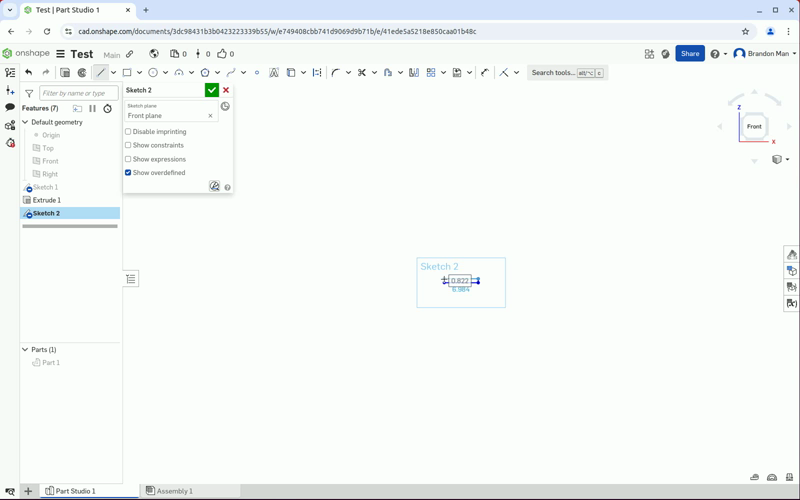
scroll(6)
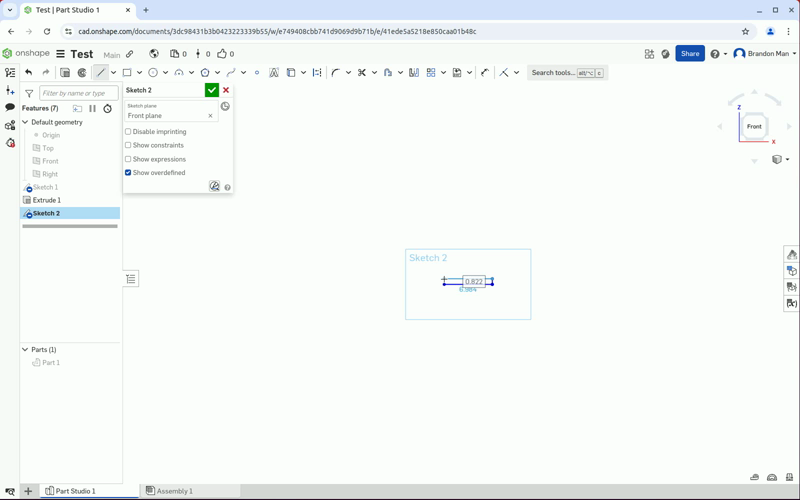
scroll(6)
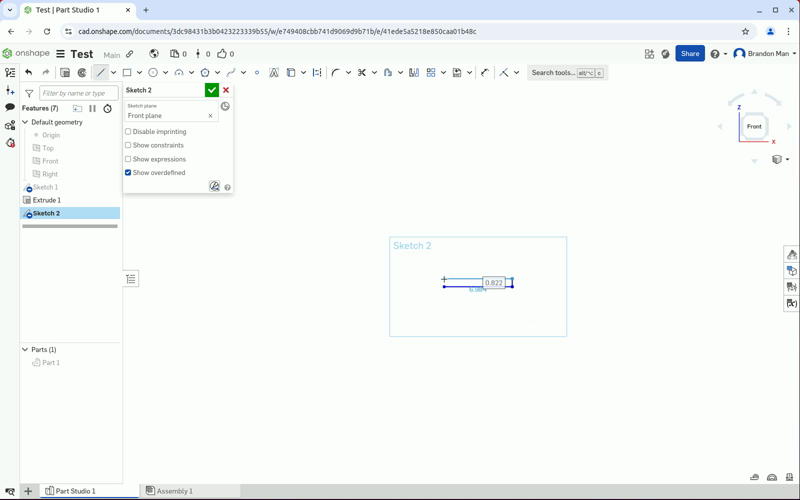
scroll(6)
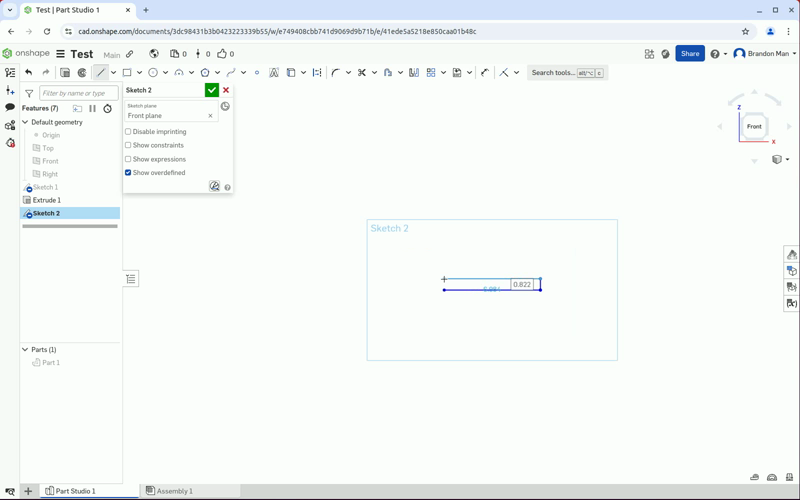
scroll(6)
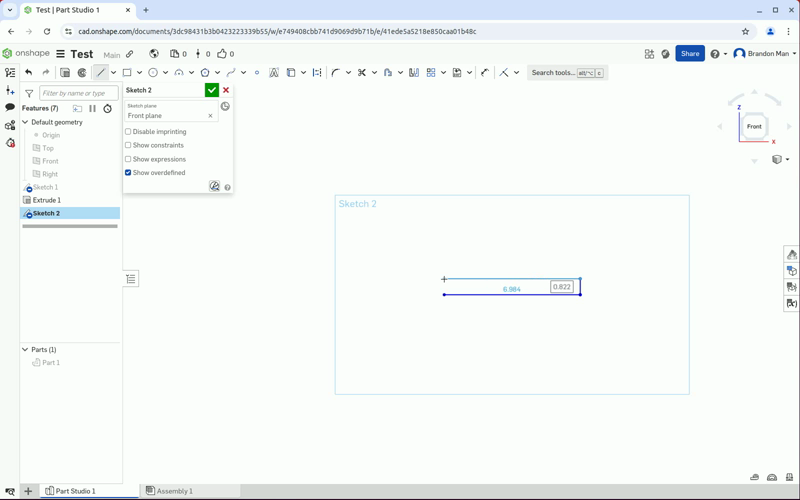
scroll(6)
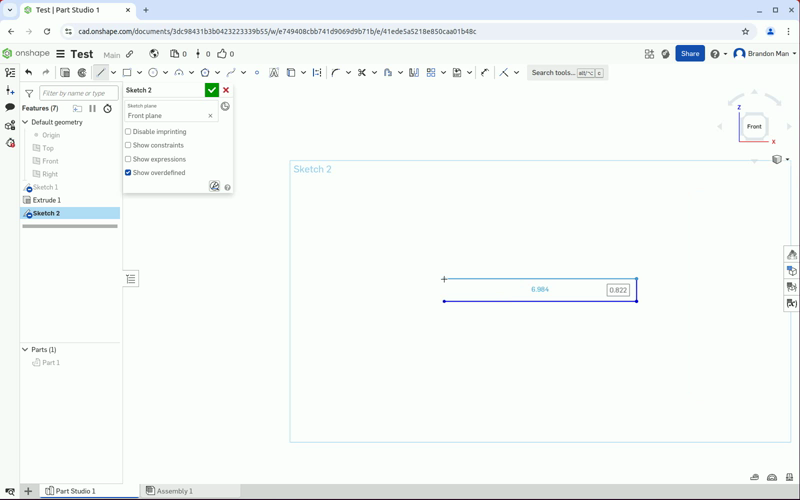
scroll(6)
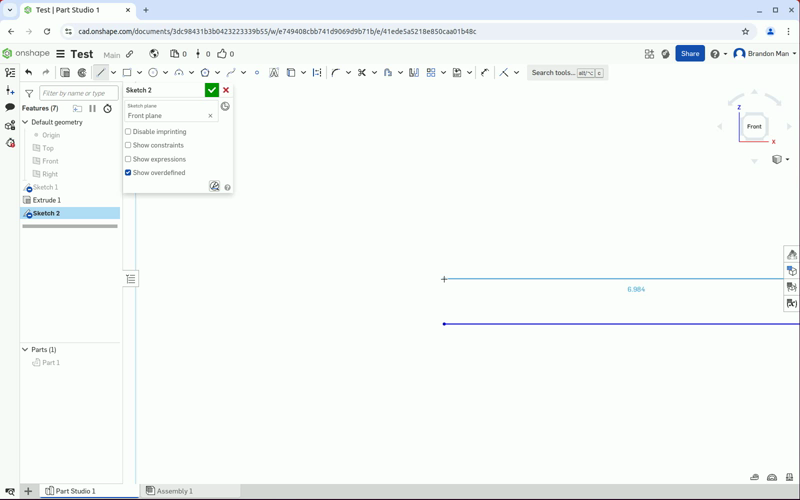
click(444, 278)
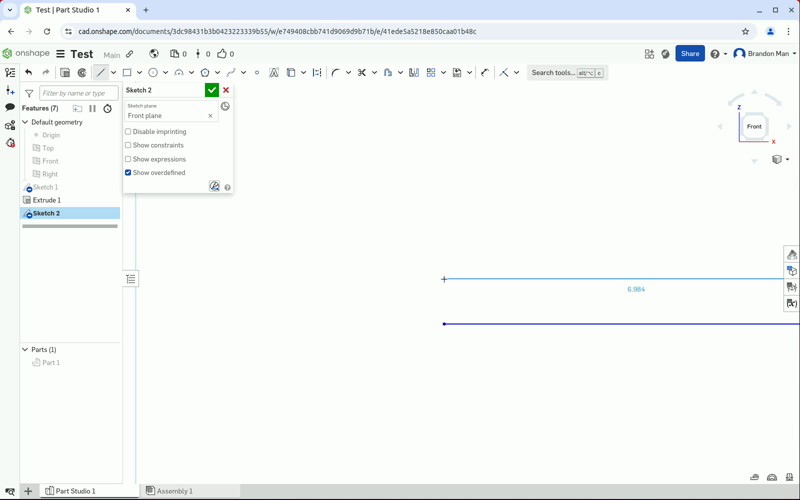
scroll(-6)
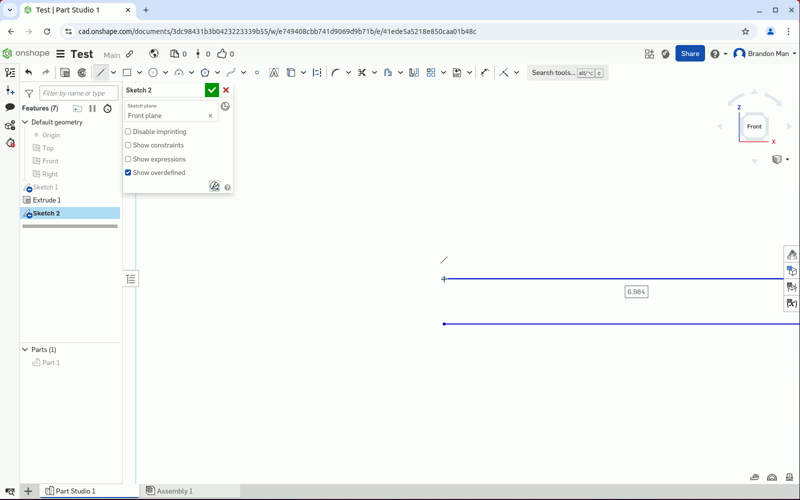
scroll(-6)
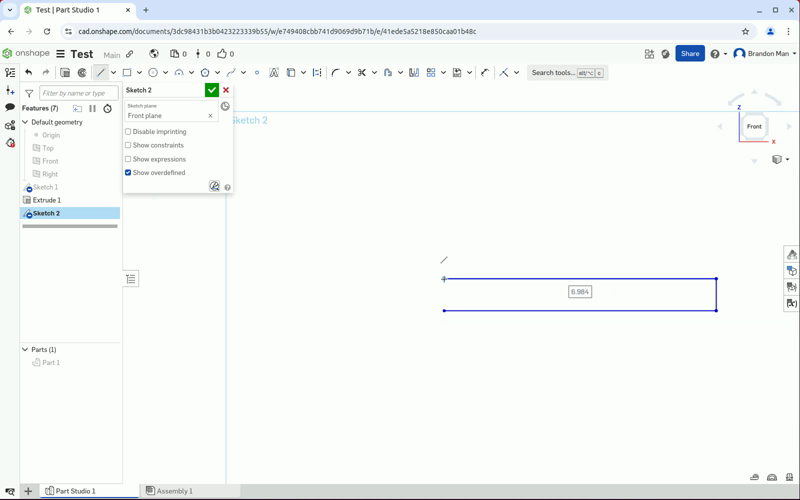
scroll(-6)
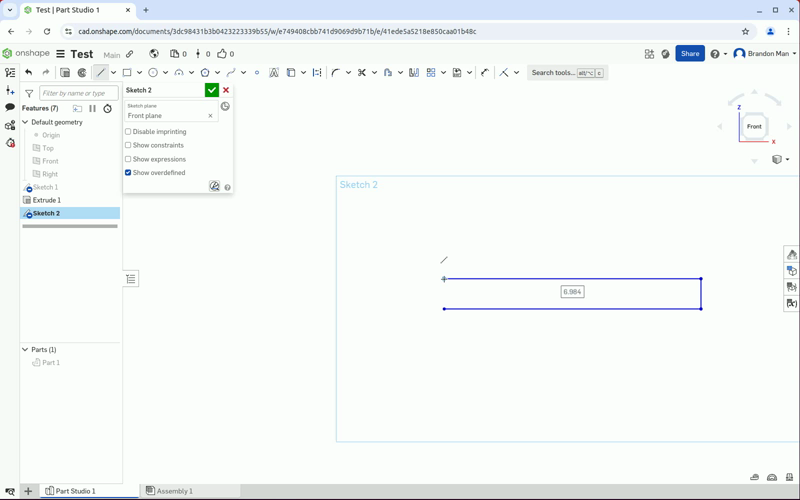
scroll(-6)
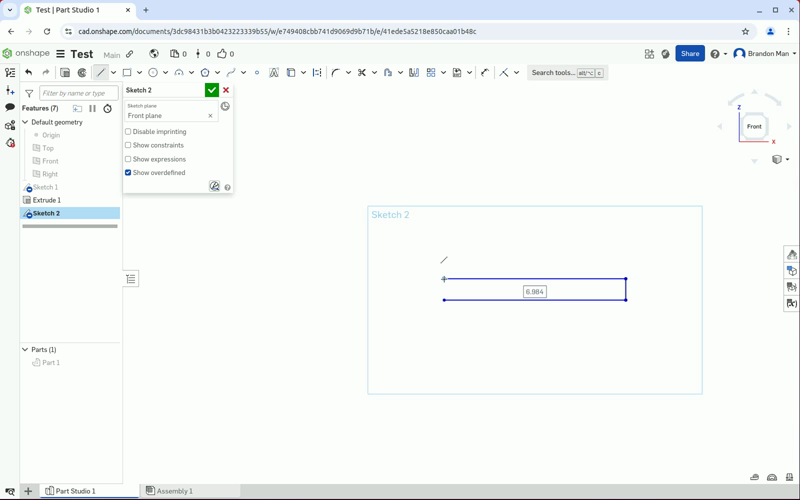
scroll(-6)
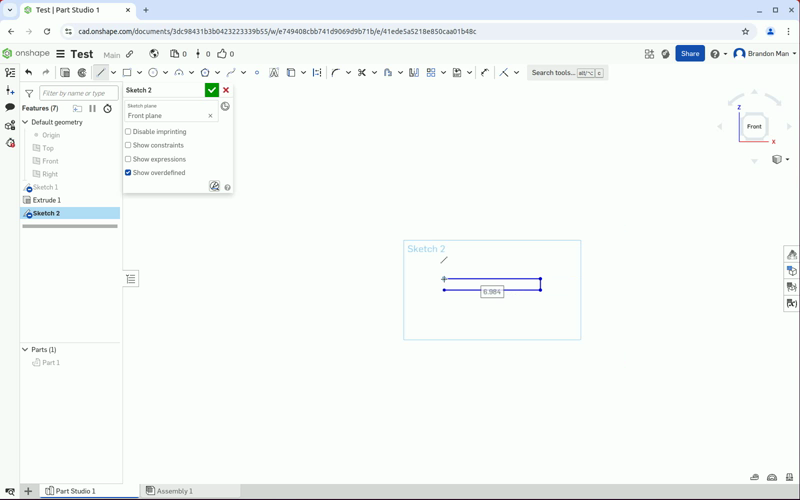
scroll(-6)
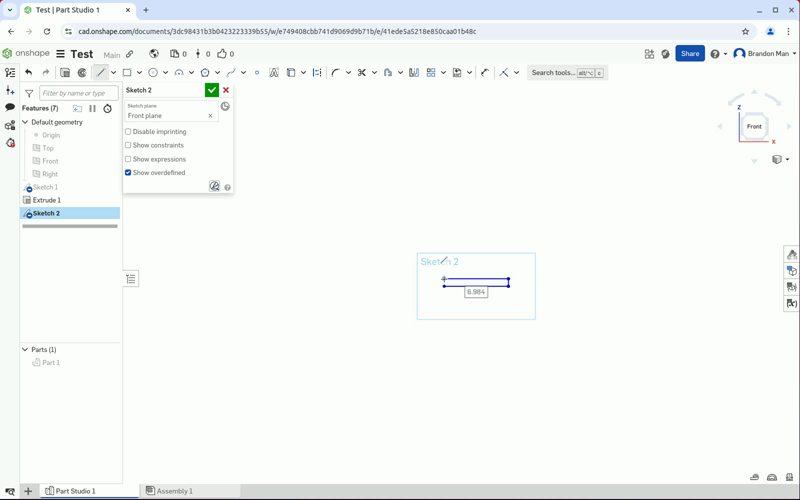
scroll(-6)
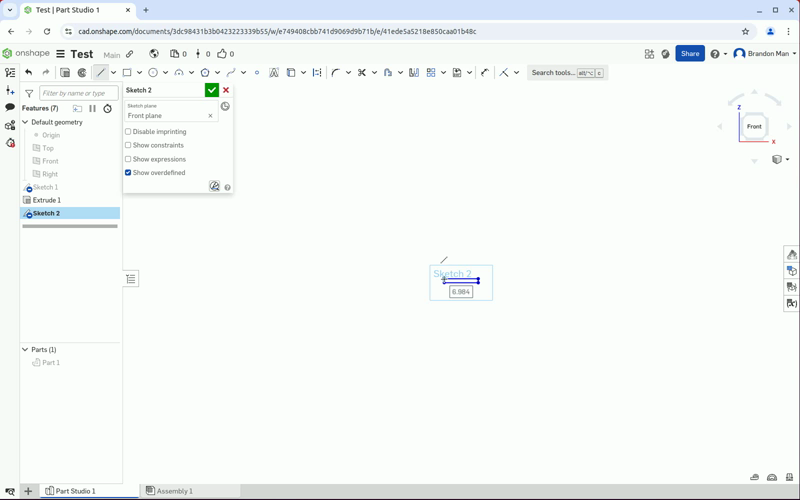
key_up(shift)
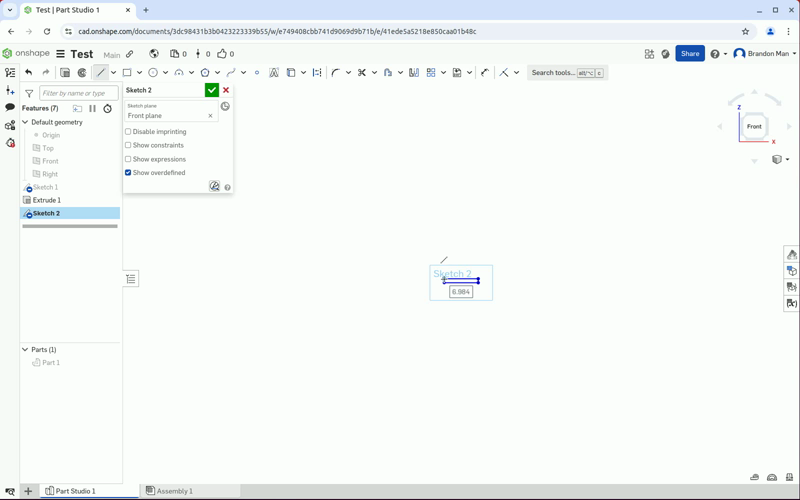
mouse_move(474, 278)
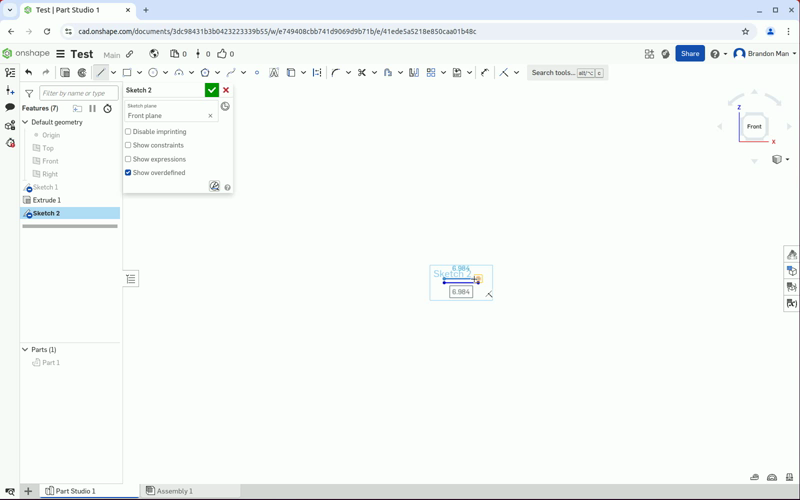
key_down(shift)
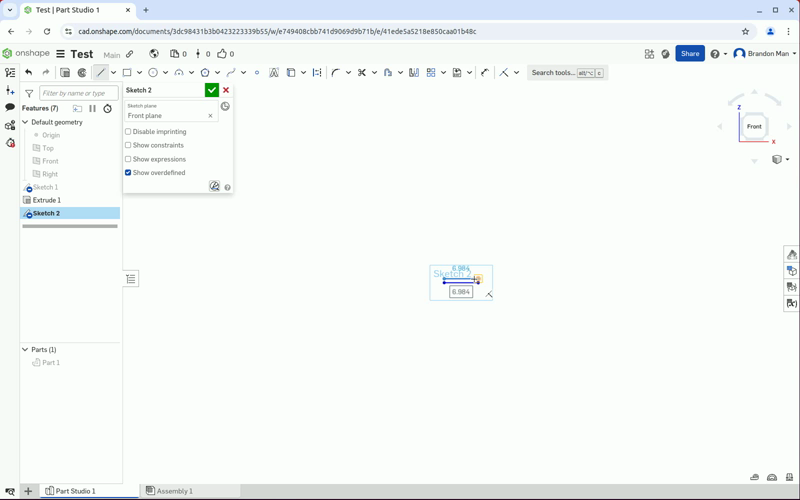
mouse_move(444, 282)
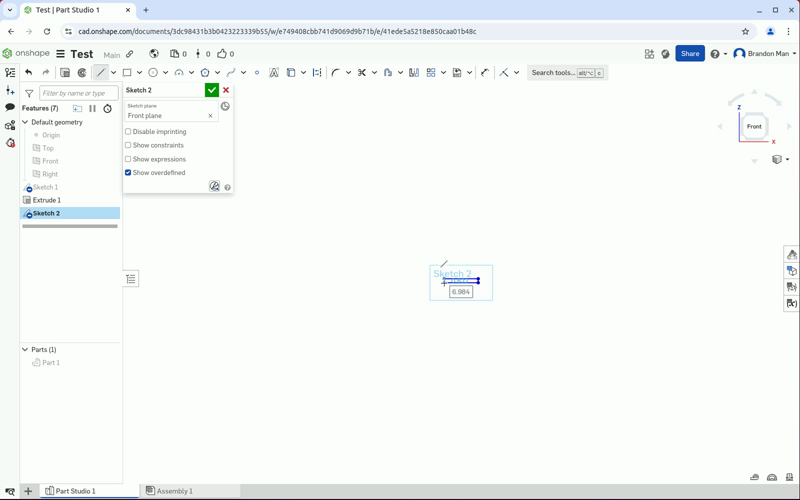
scroll(6)
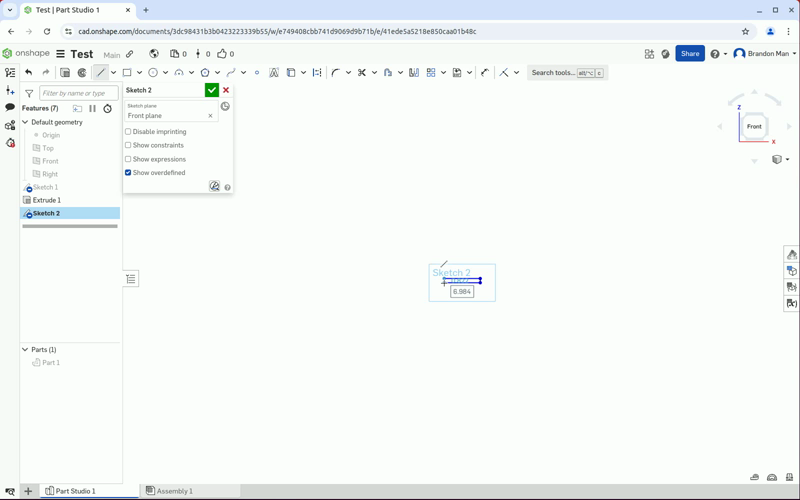
scroll(6)
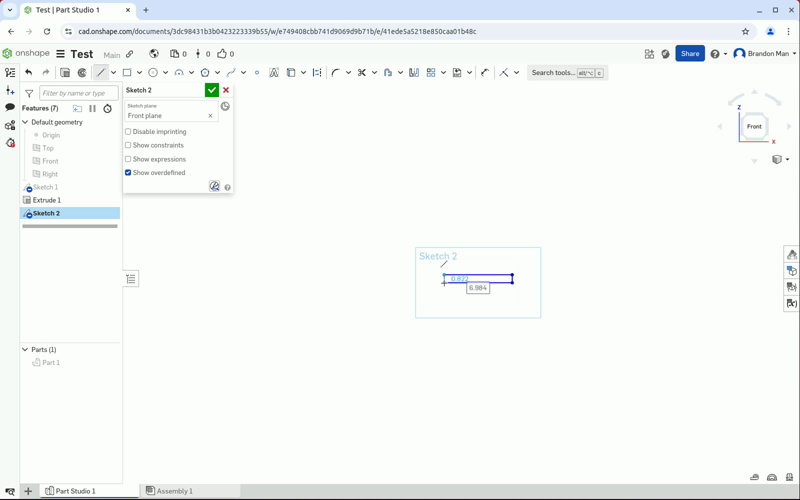
scroll(6)
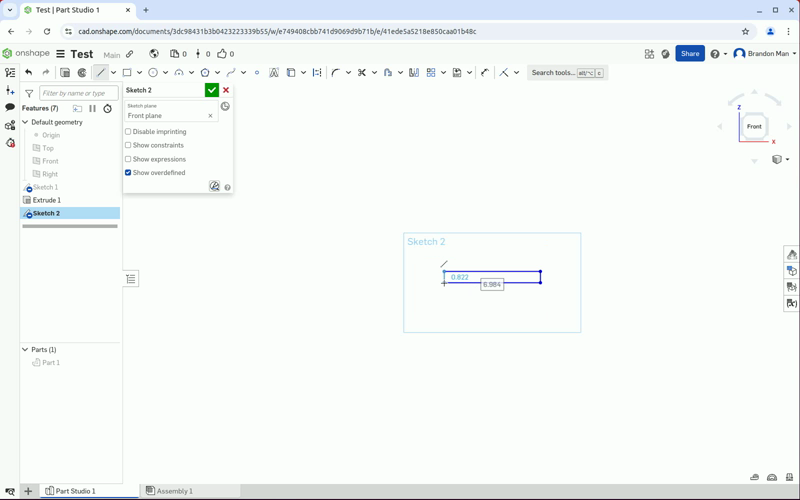
scroll(6)
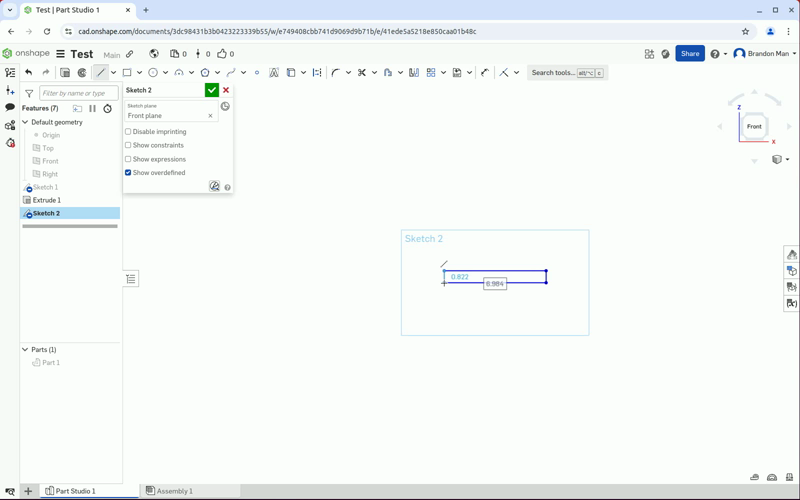
scroll(6)
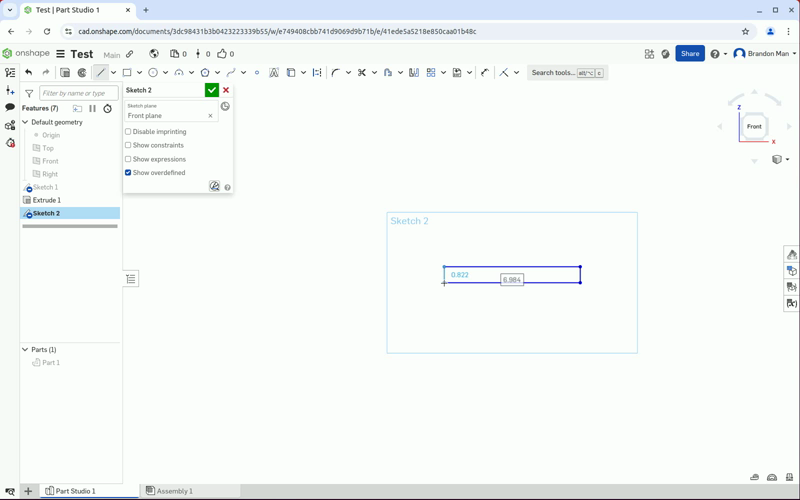
scroll(6)
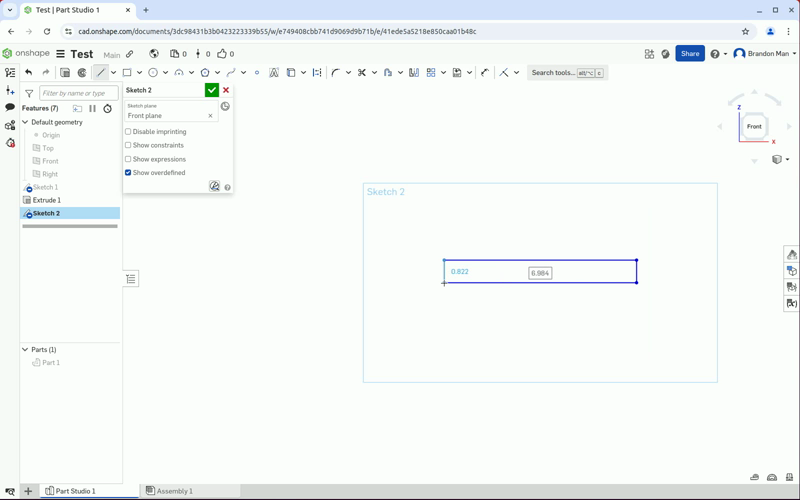
scroll(6)
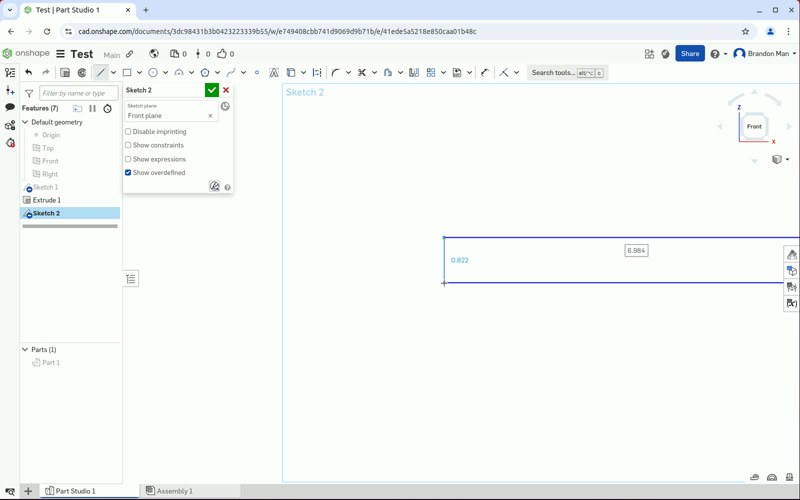
key_up(shift)
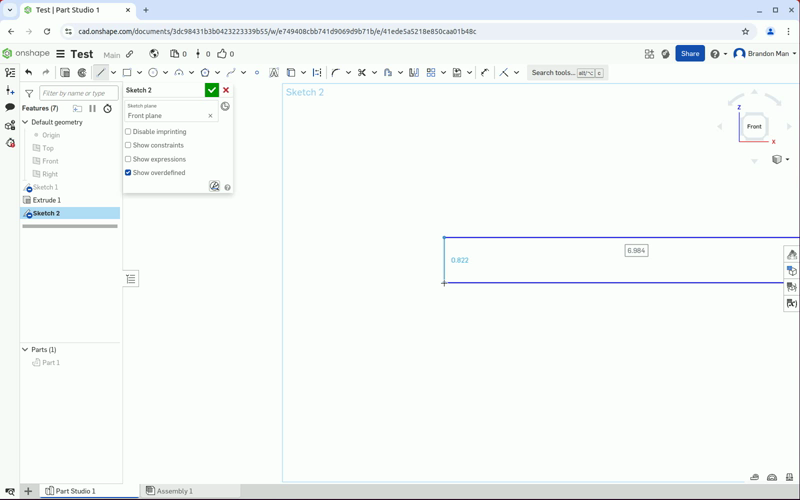
click(444, 282)
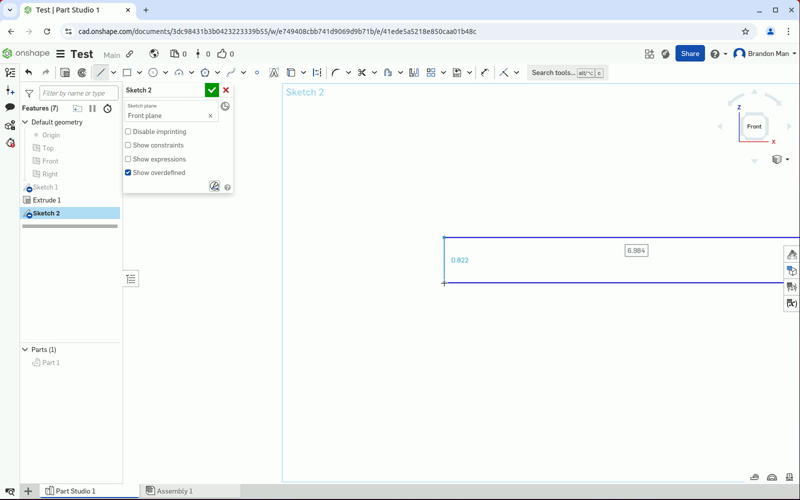
scroll(-6)
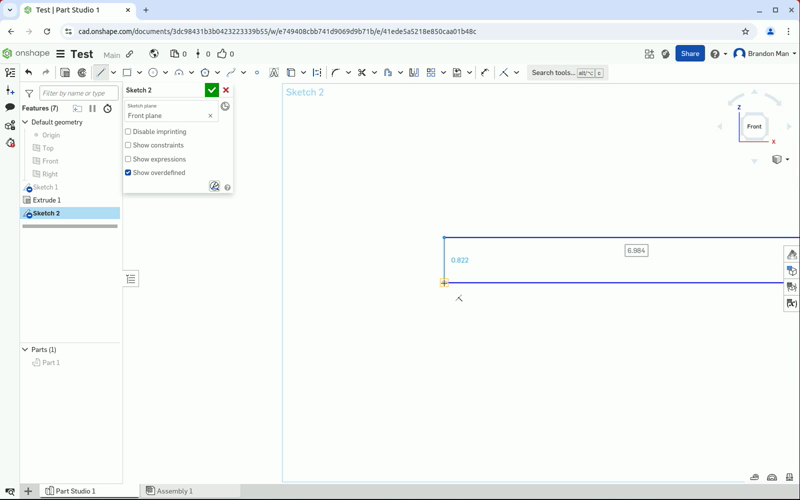
scroll(-6)
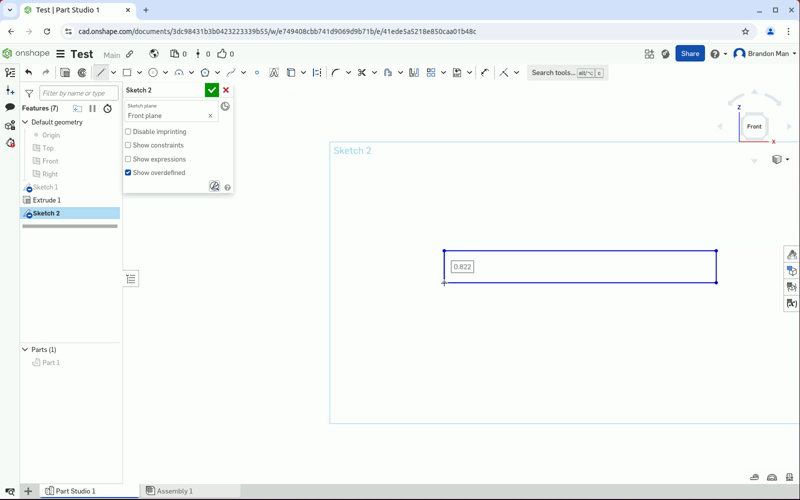
scroll(-6)
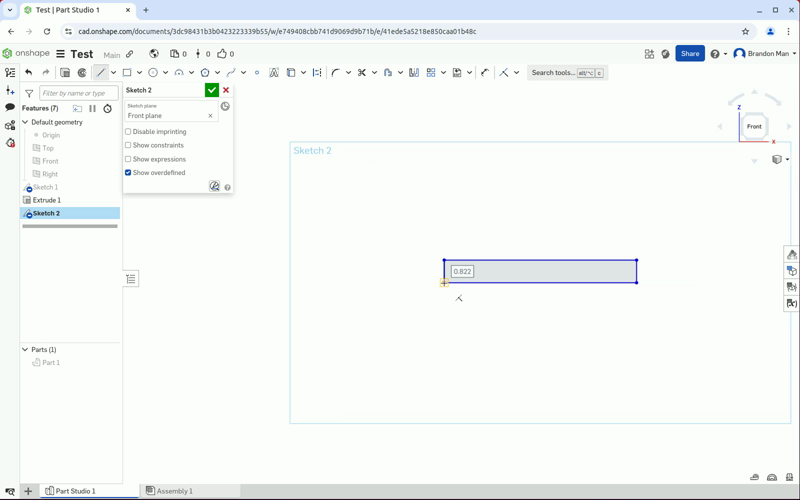
scroll(-6)
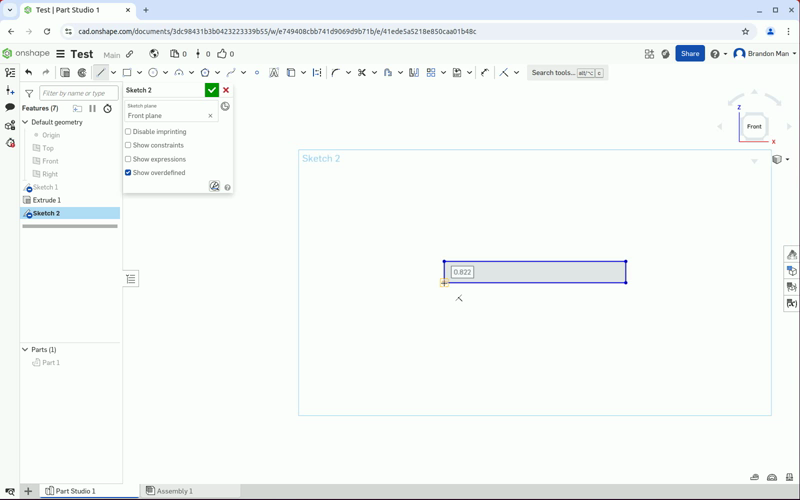
scroll(-6)
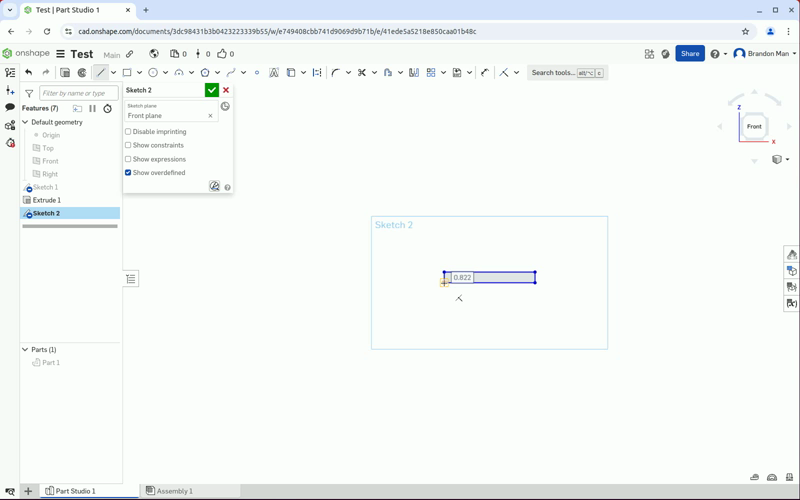
scroll(-6)
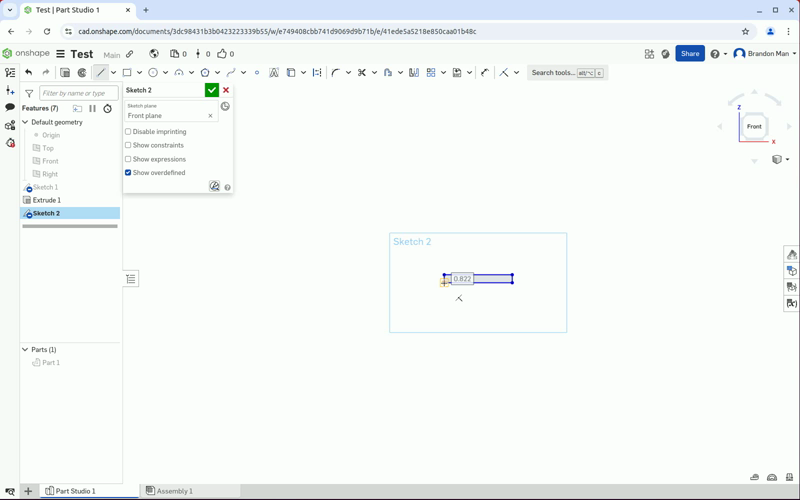
scroll(-6)
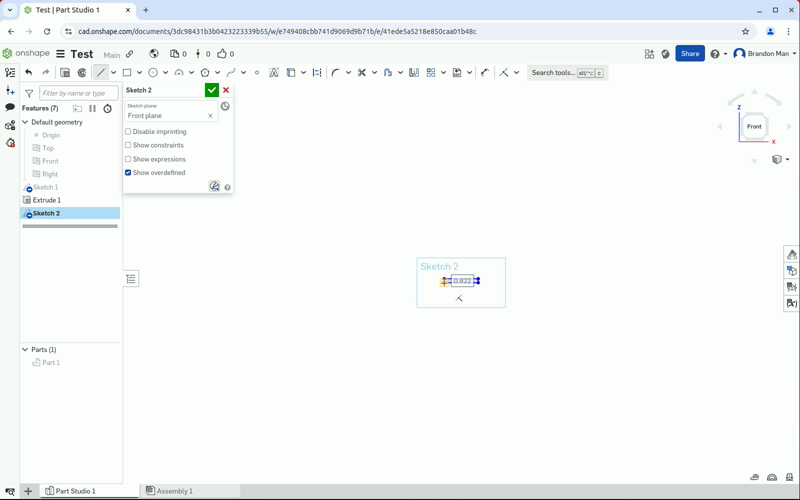
key(esc)
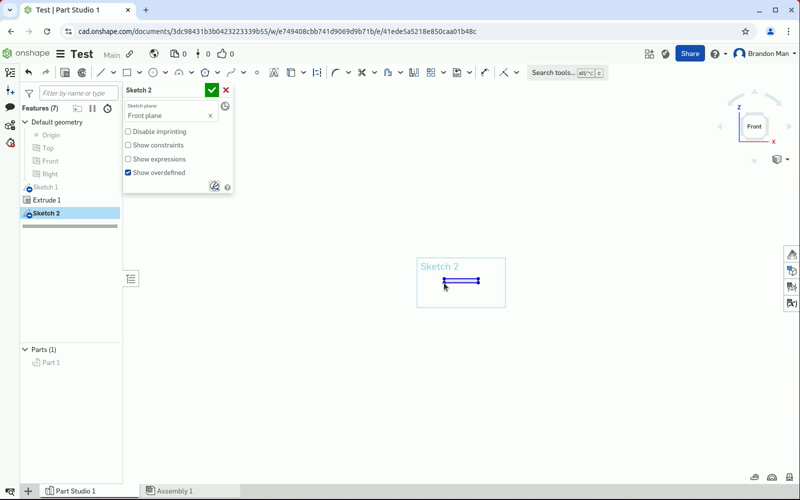
mouse_move(445, 282)
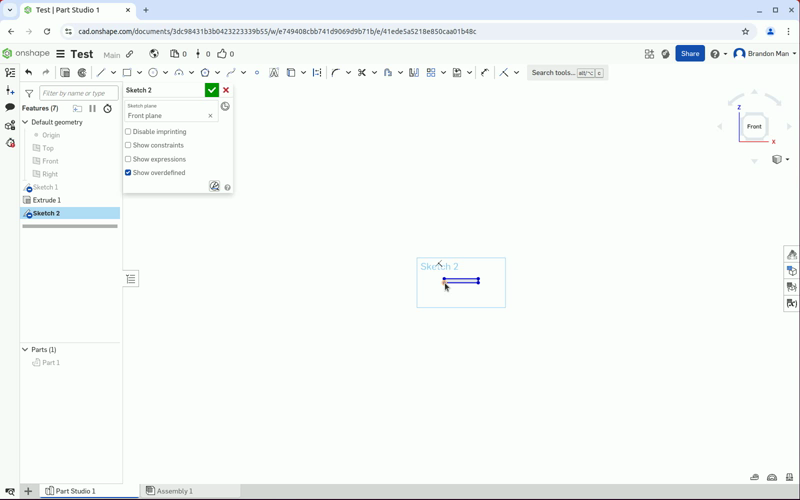
scroll(6)
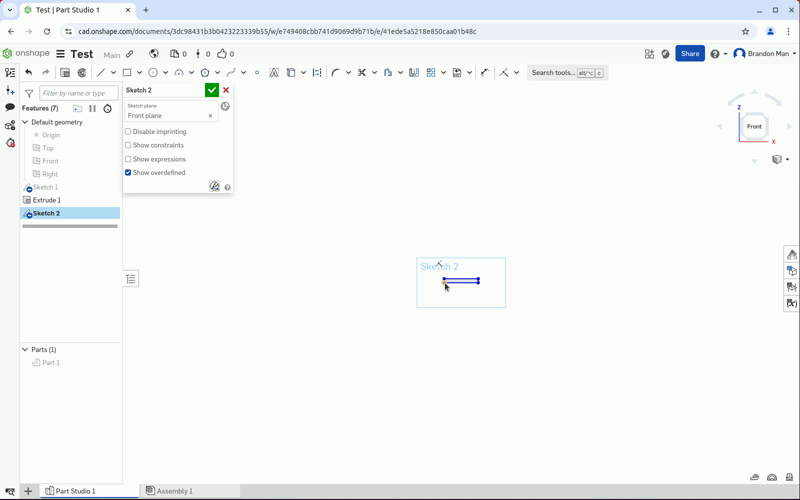
scroll(6)
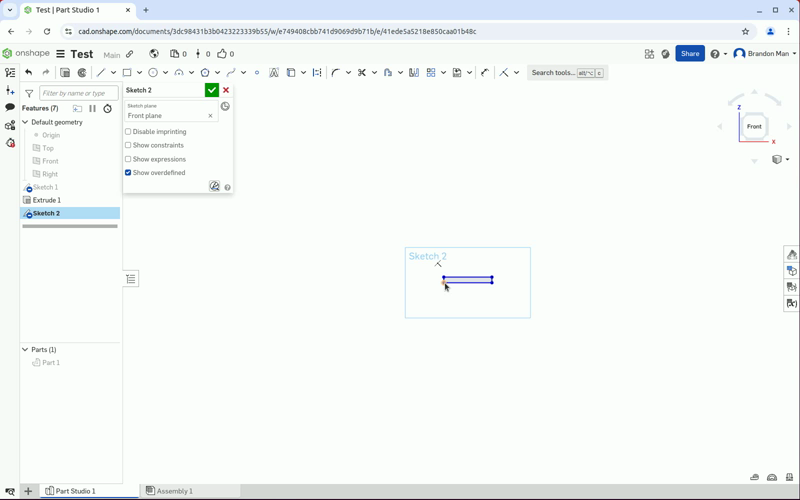
scroll(6)
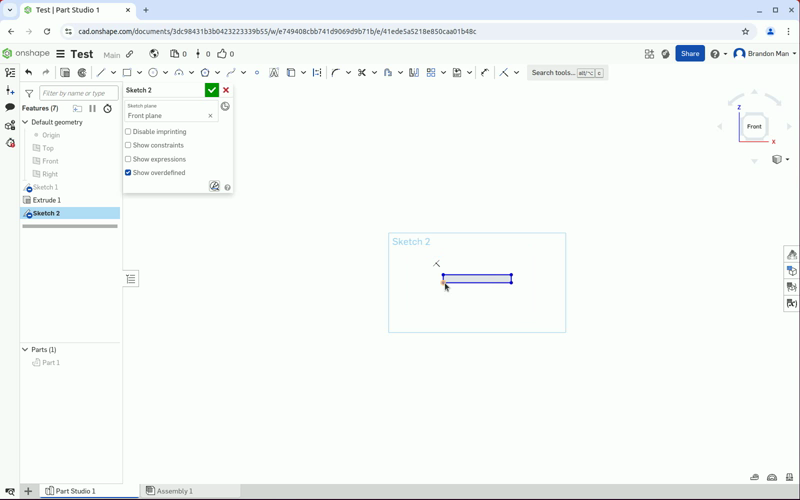
scroll(6)
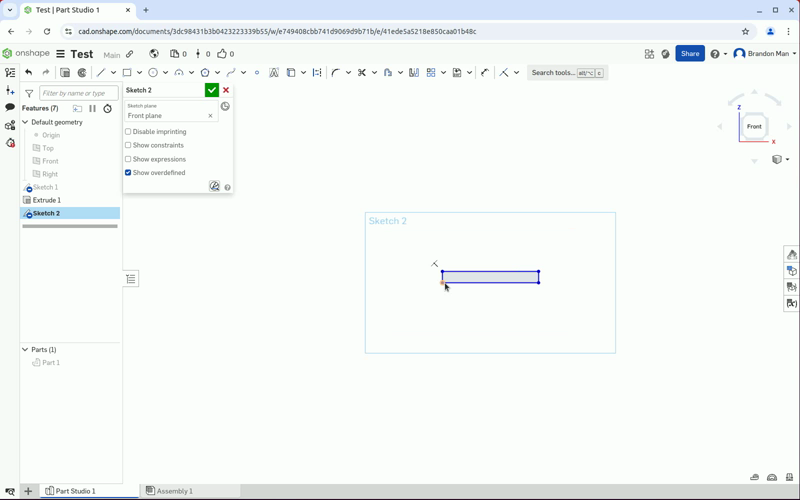
scroll(6)
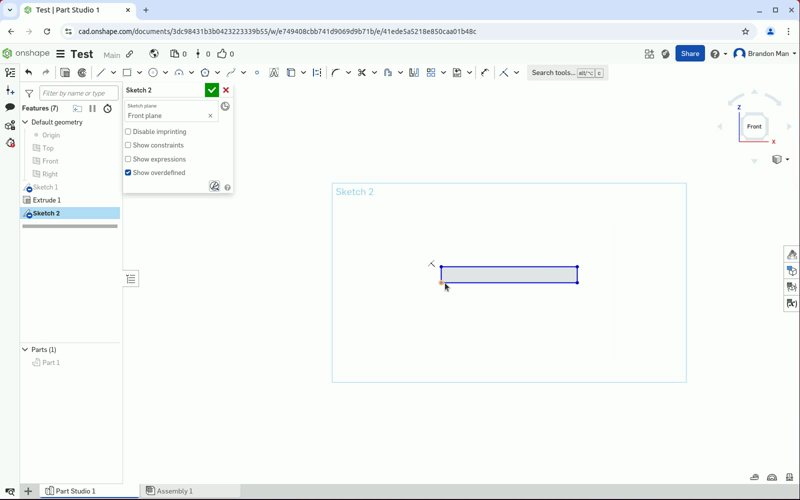
scroll(6)
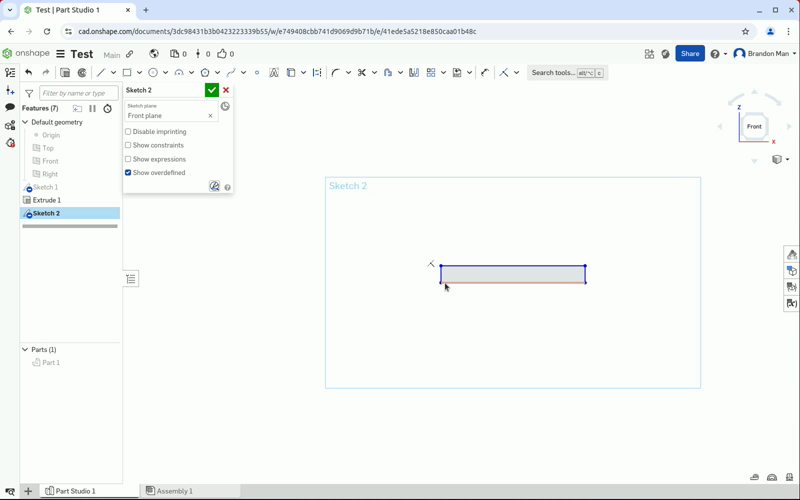
scroll(6)
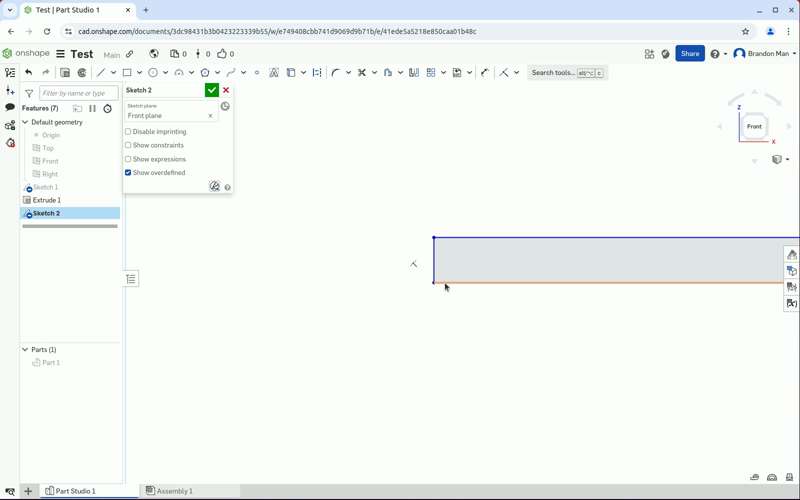
click(445, 282)
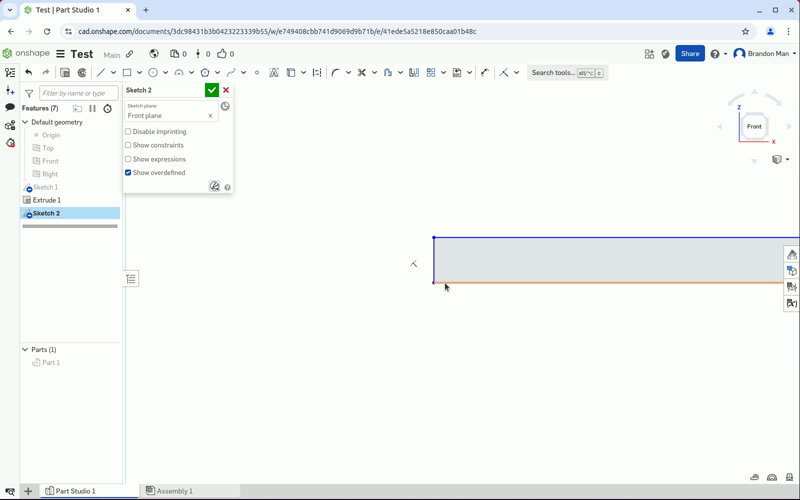
scroll(-6)
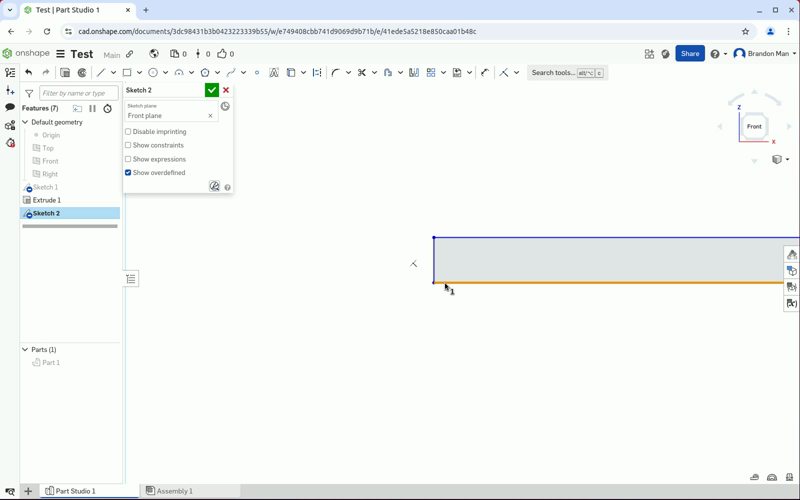
scroll(-6)
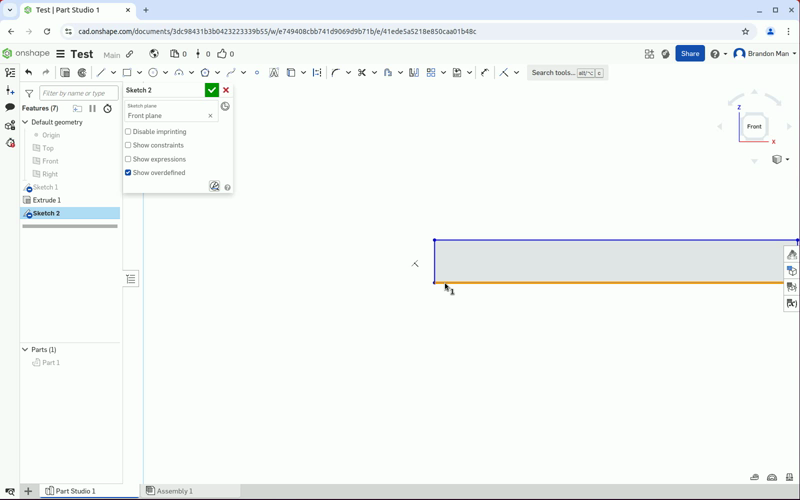
scroll(-6)
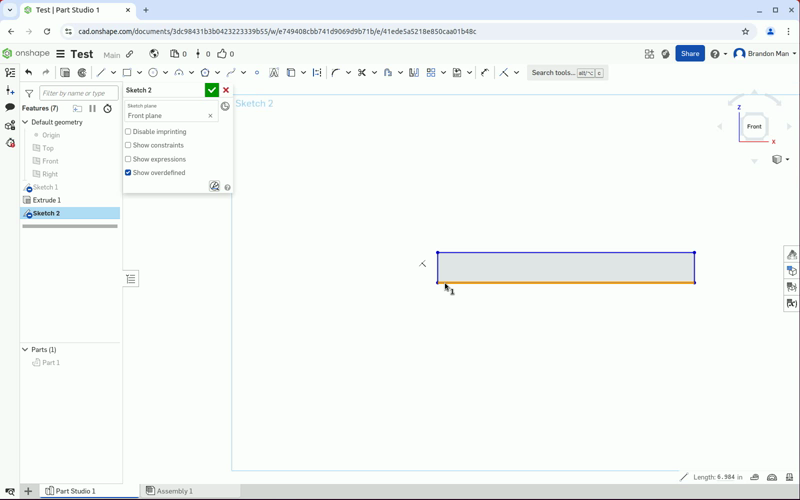
scroll(-6)
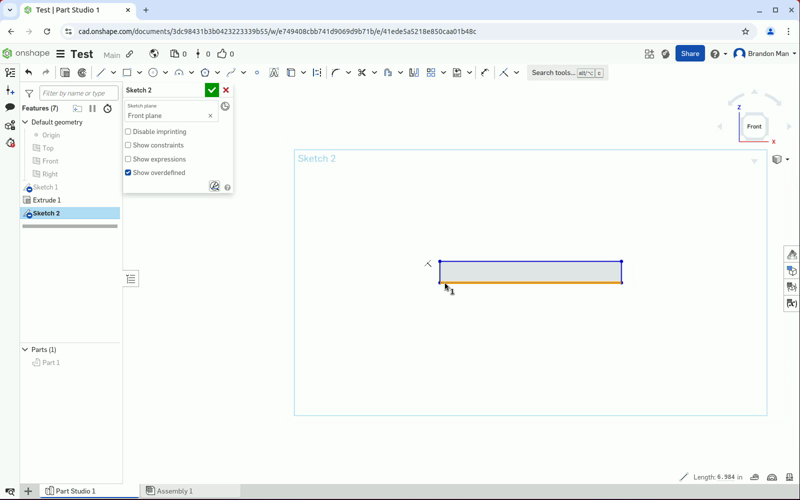
scroll(-6)
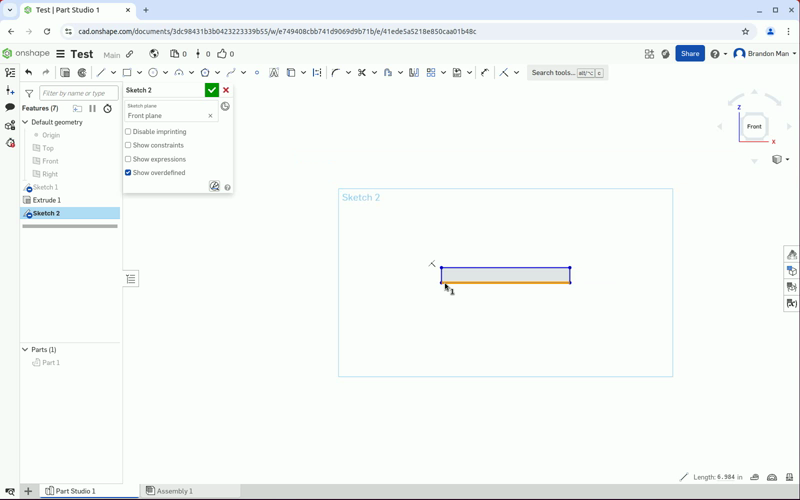
scroll(-6)
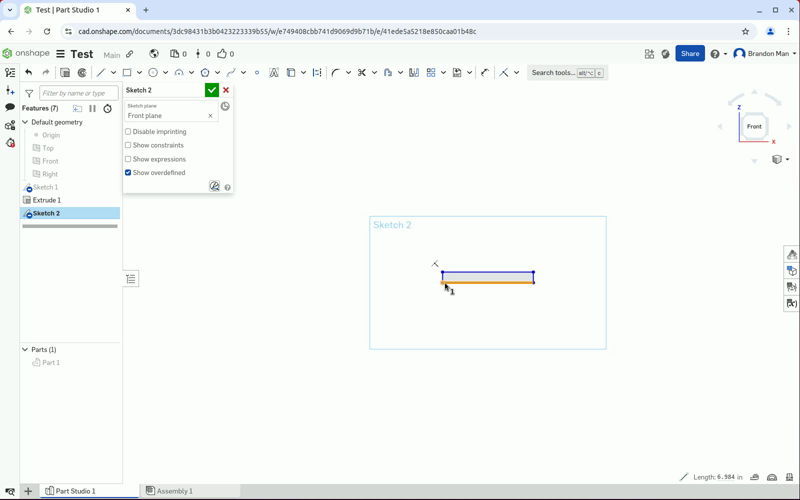
scroll(-6)
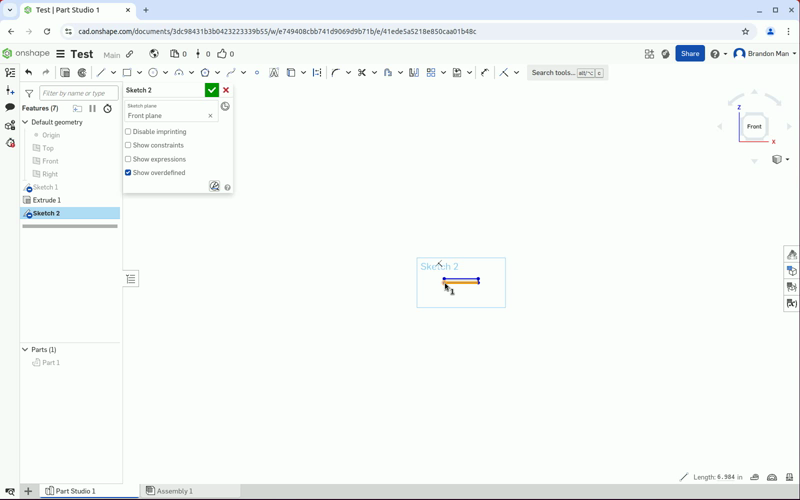
mouse_move(73, 352)
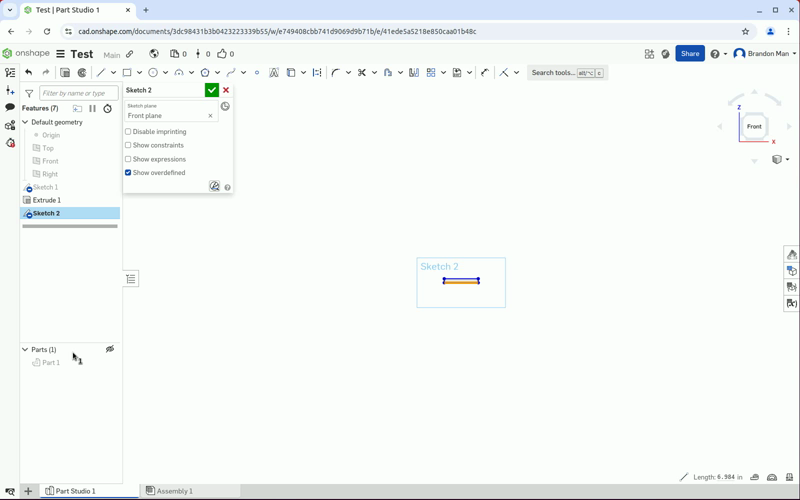
key(shift+y)
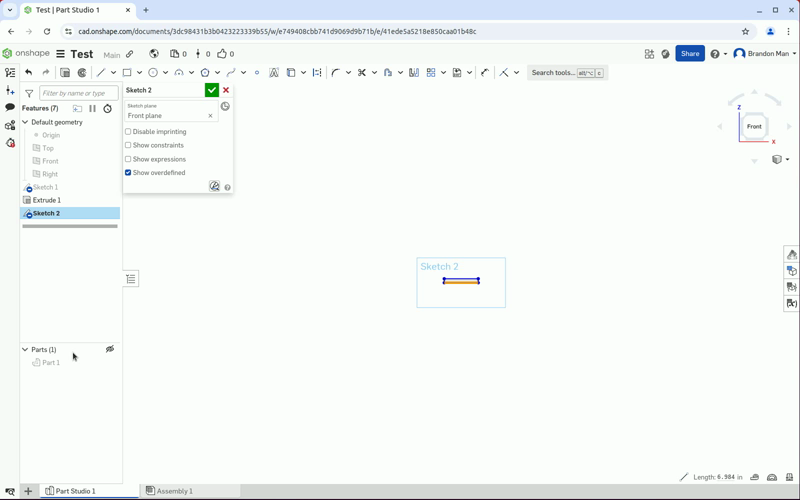
key(shift+e)
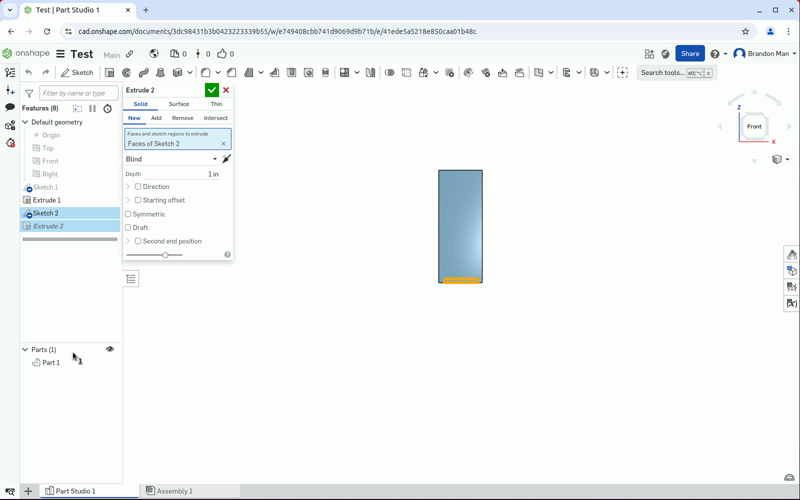
mouse_move(143, 106)
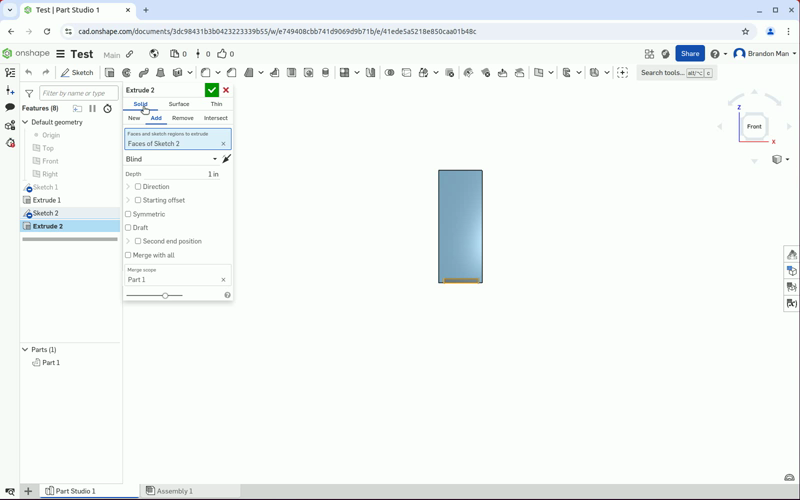
click(143, 106)
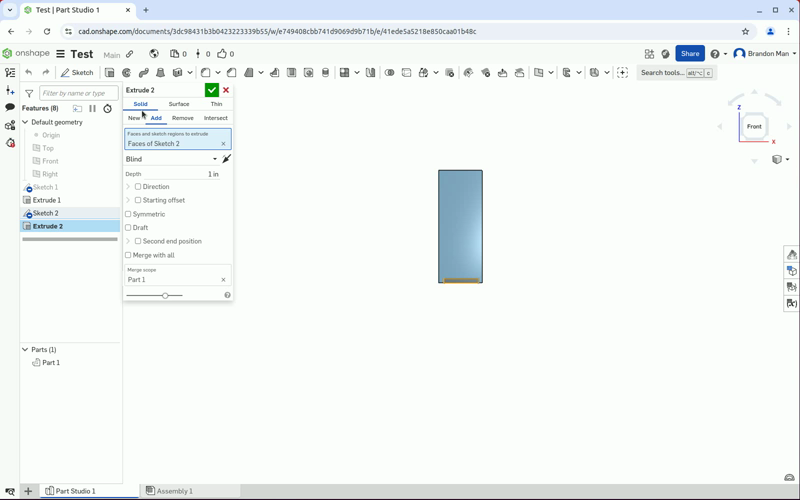
mouse_move(137, 120)
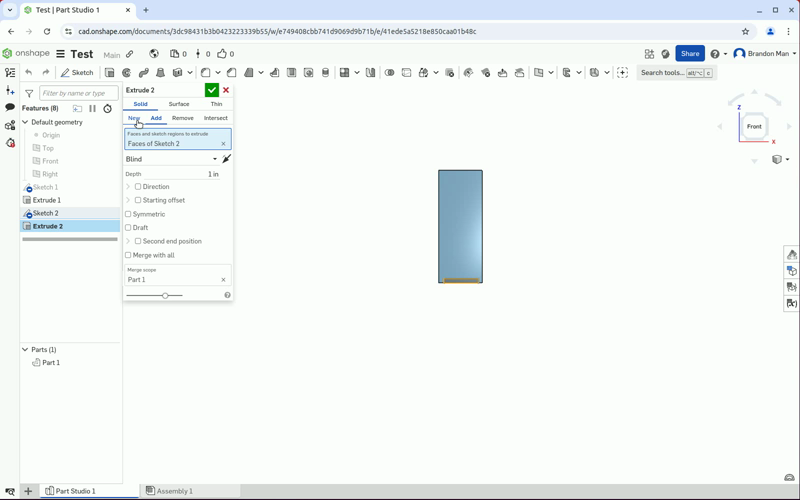
click(137, 120)
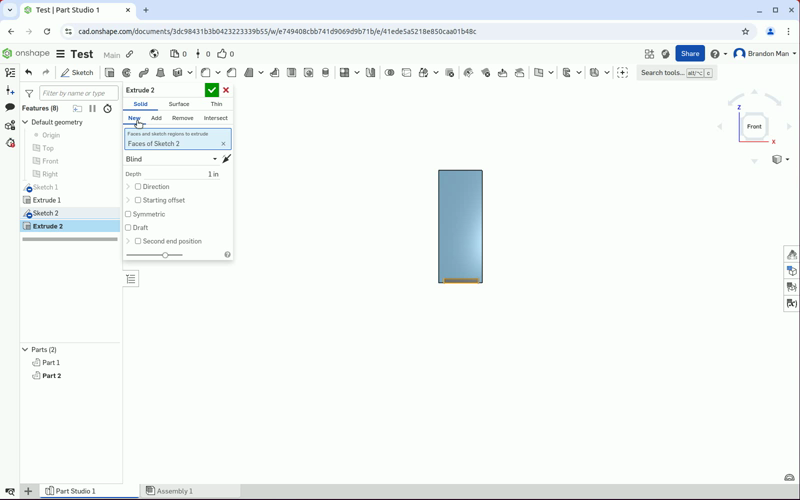
key(tab, 4)
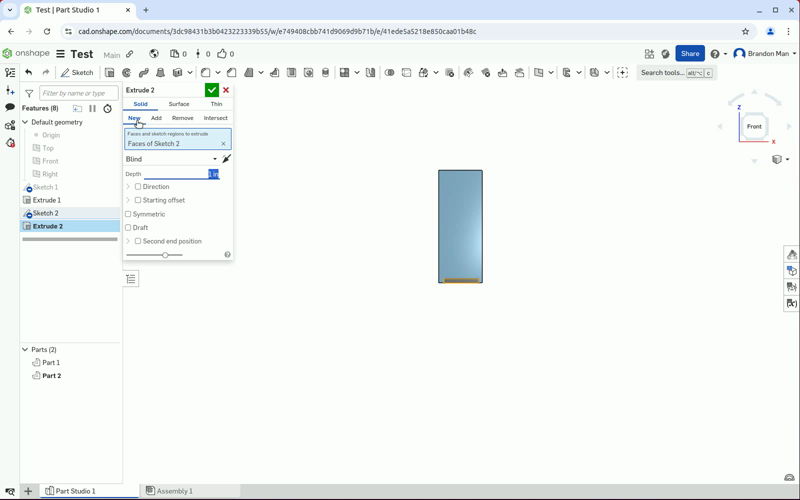
text(0.241)
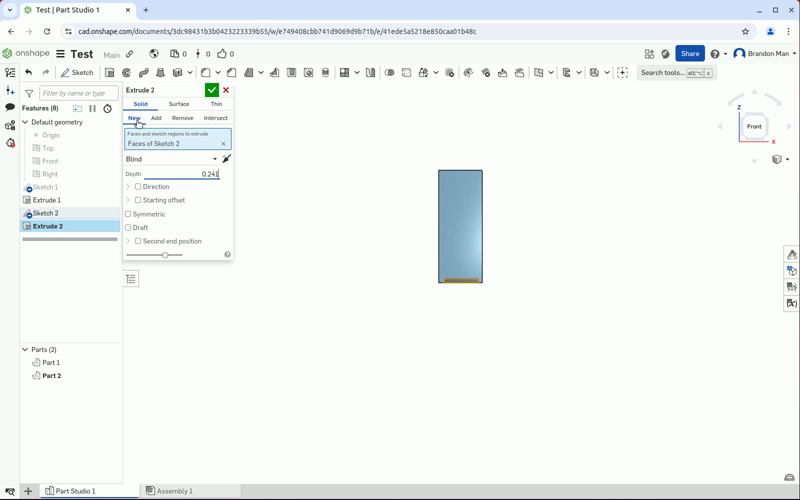
key(enter)
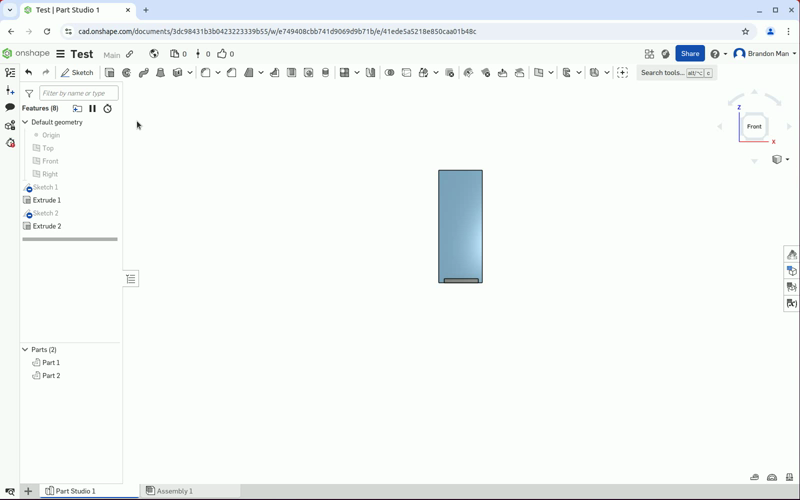
key(shift+h)
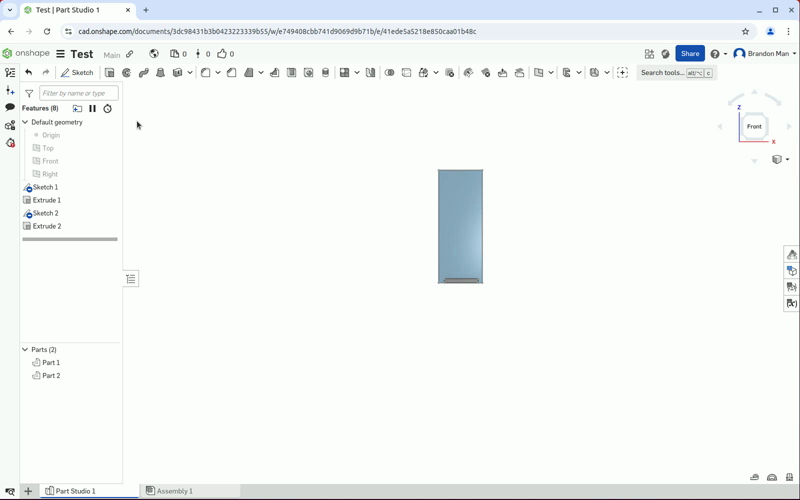
key(shift+h)
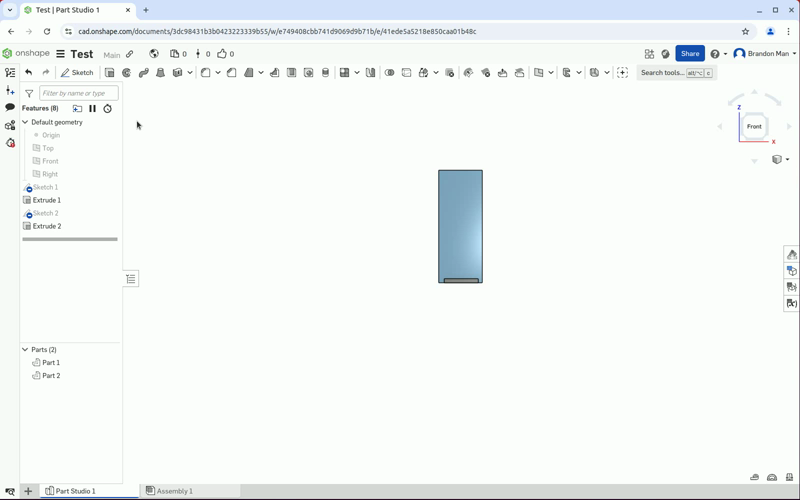
mouse_move(73, 189)
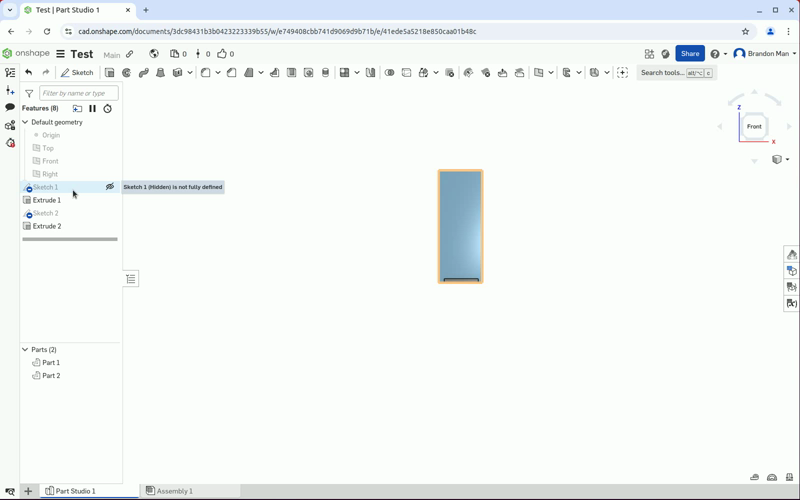
click(73, 189)
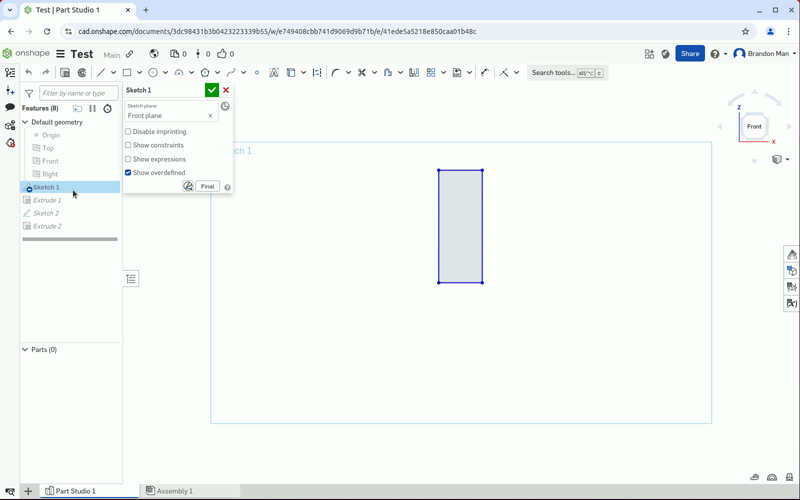
mouse_move(229, 92)
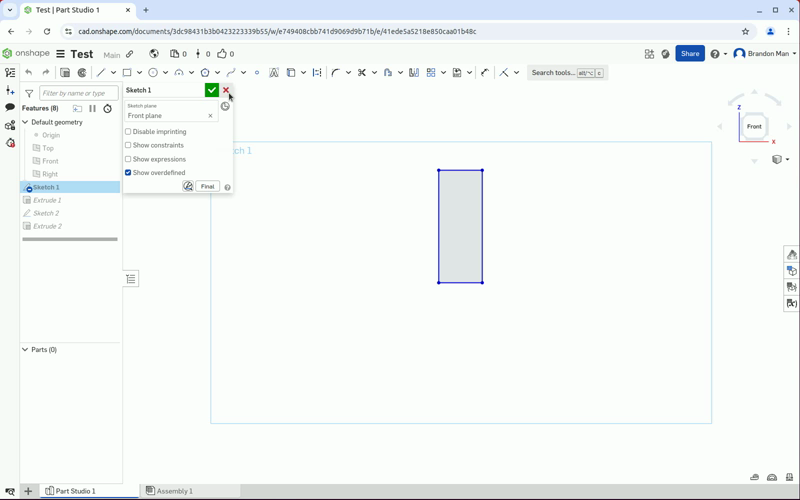
click(229, 92)
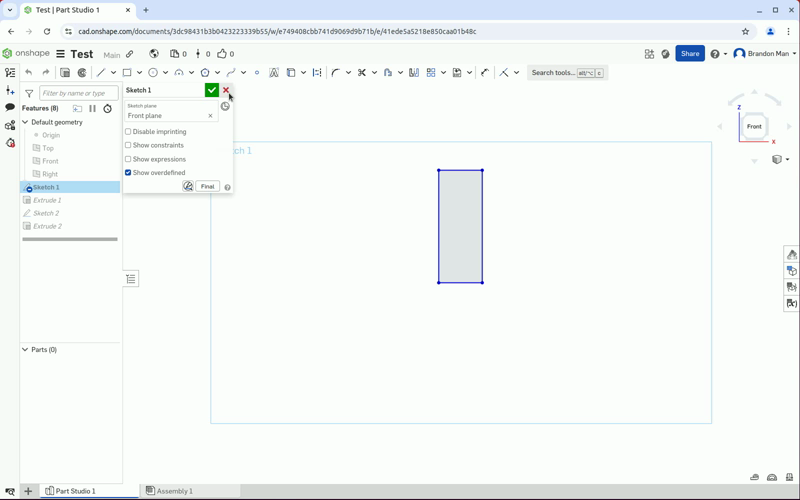
key(shift+s)
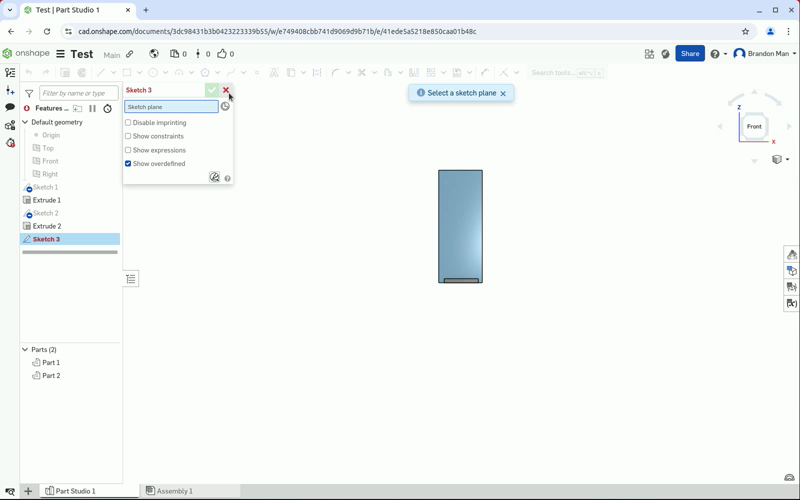
mouse_move(73, 163)
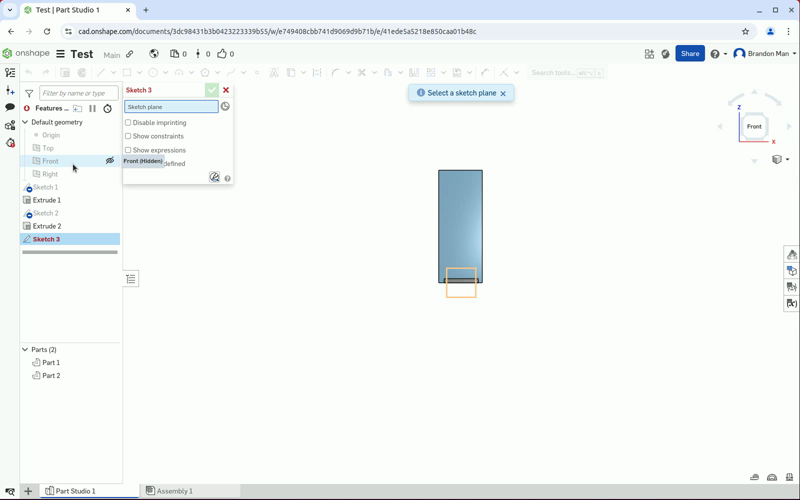
click(73, 163)
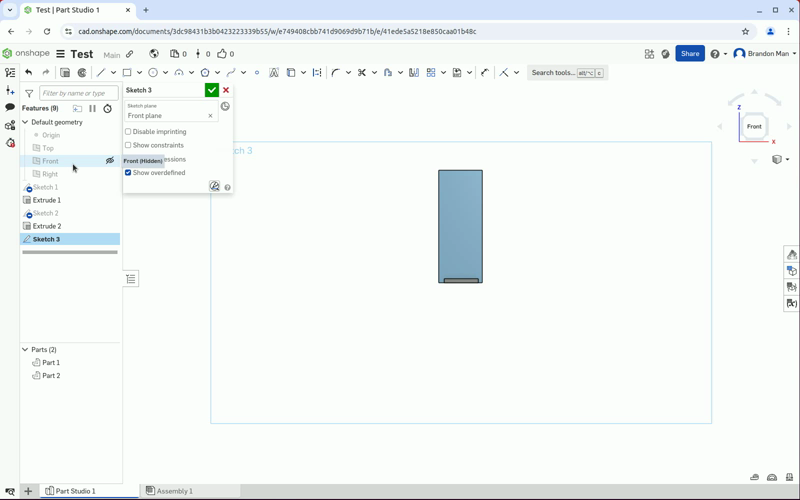
mouse_move(73, 352)
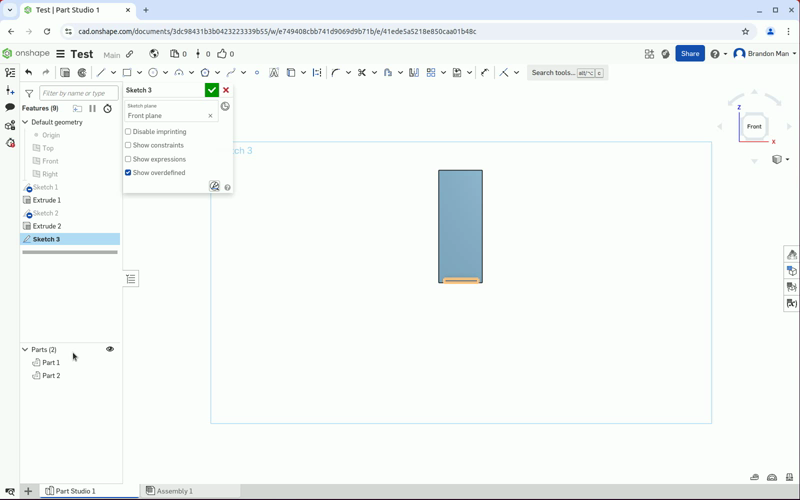
key(y)
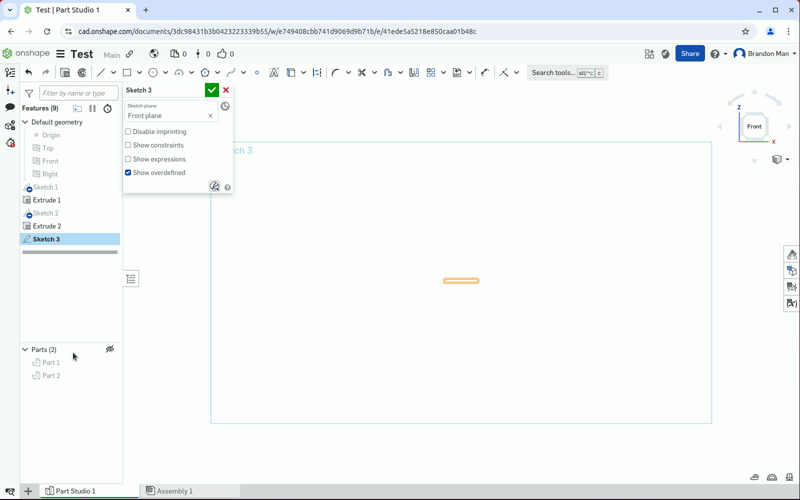
key(l)
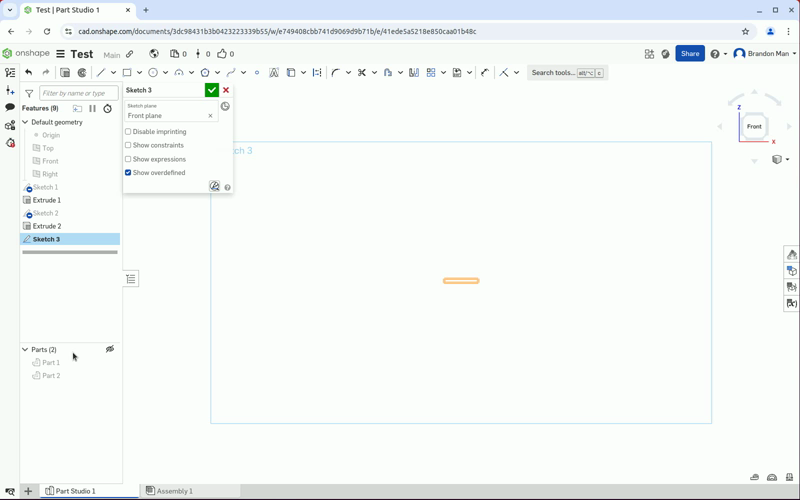
key_down(shift)
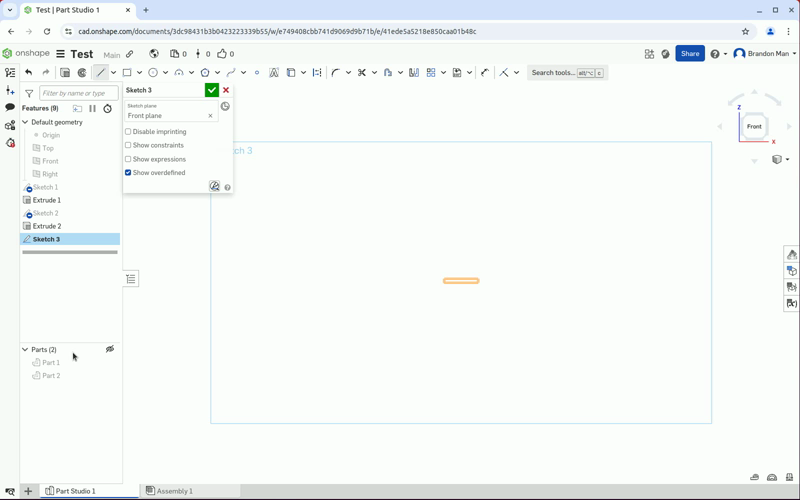
mouse_move(450, 279)
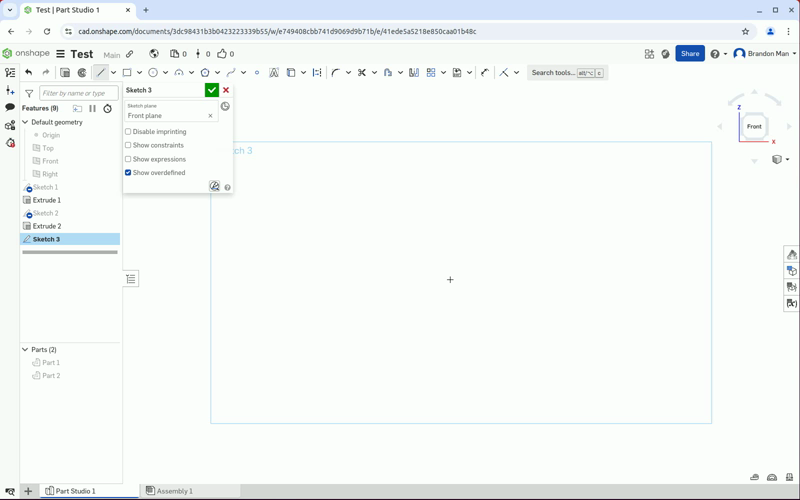
click(450, 279)
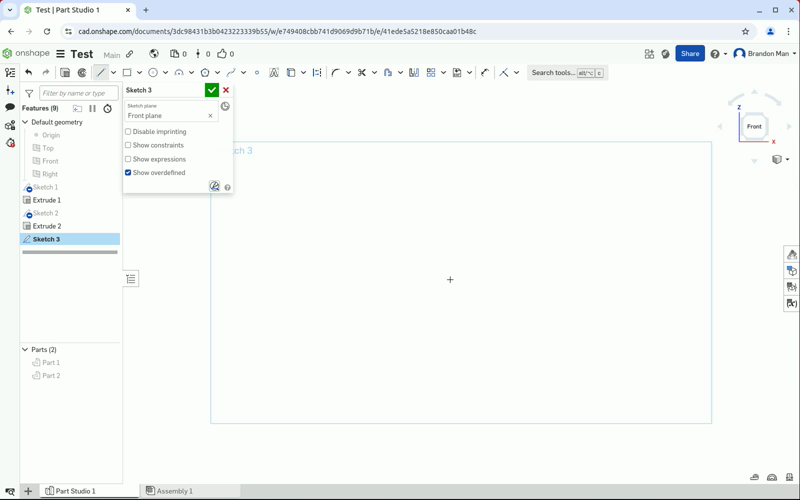
key_up(shift)
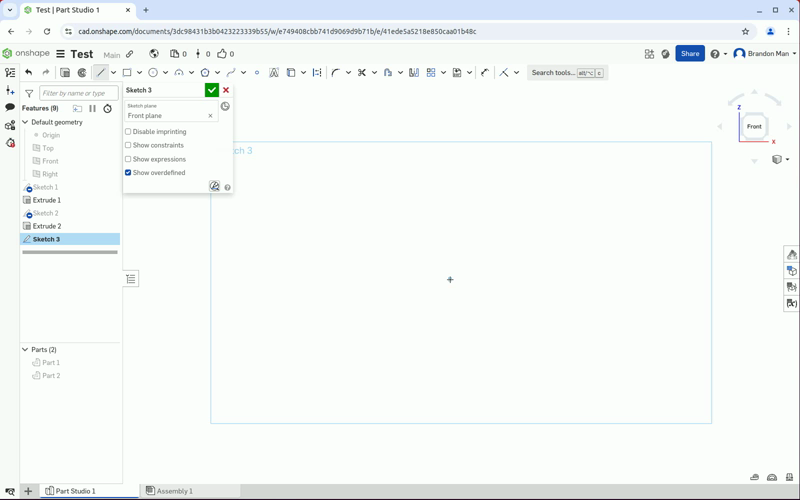
key_down(shift)
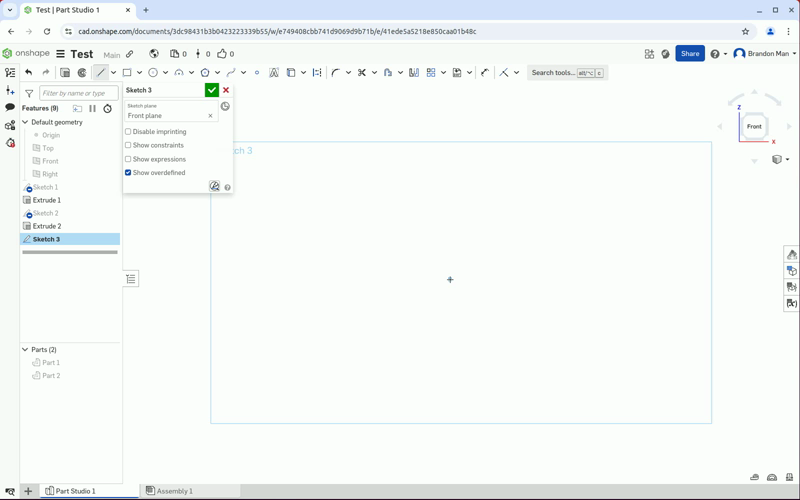
mouse_move(480, 279)
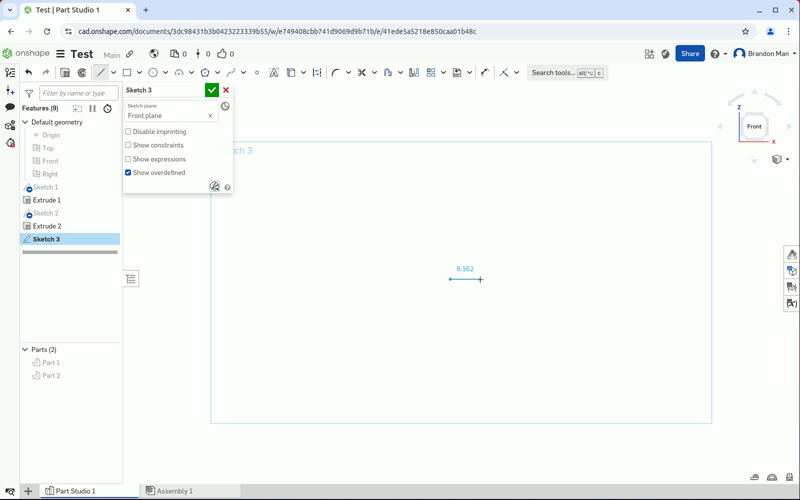
mouse_move(473, 279)
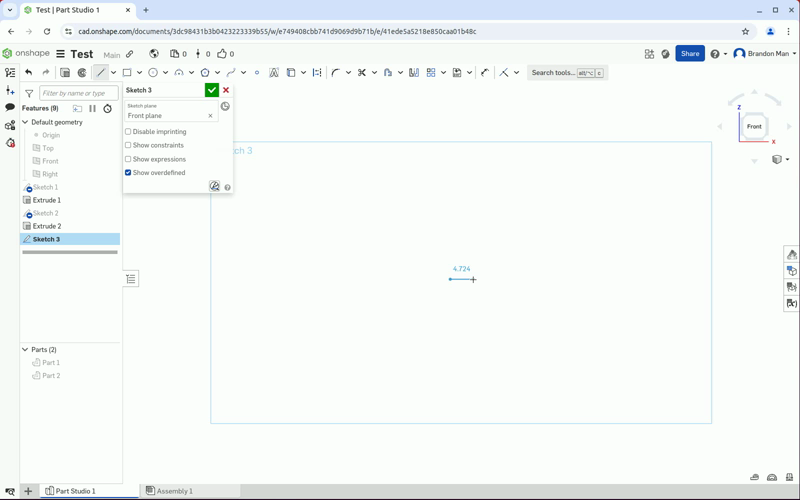
click(473, 279)
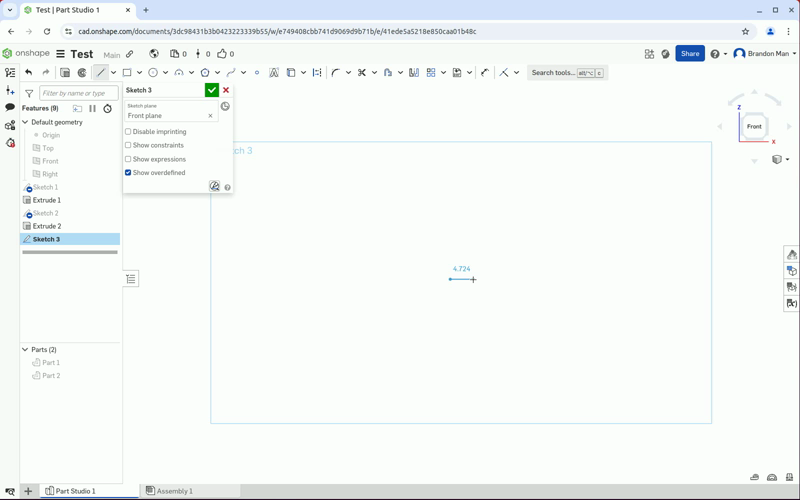
key_up(shift)
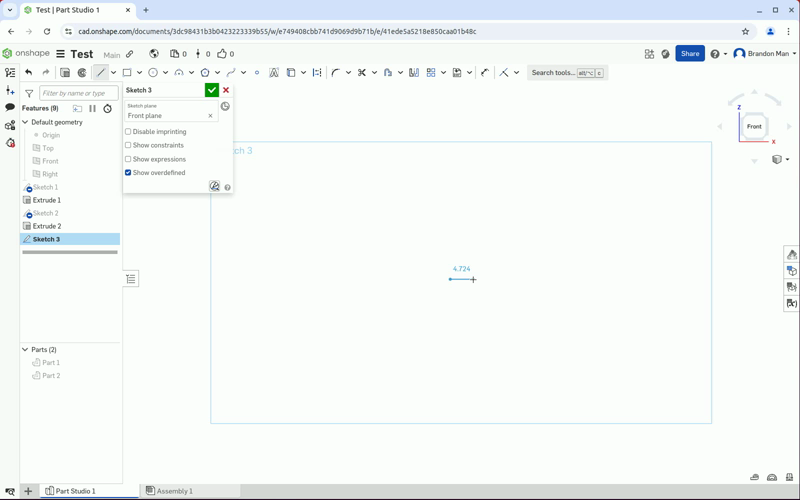
key_down(shift)
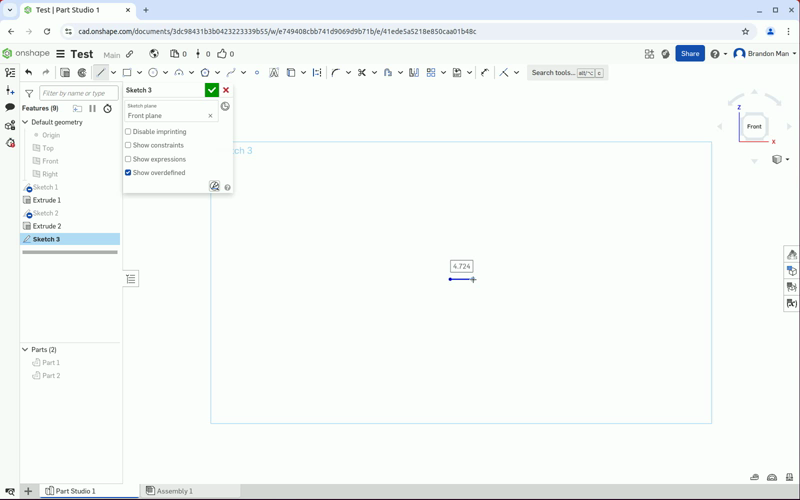
mouse_move(503, 279)
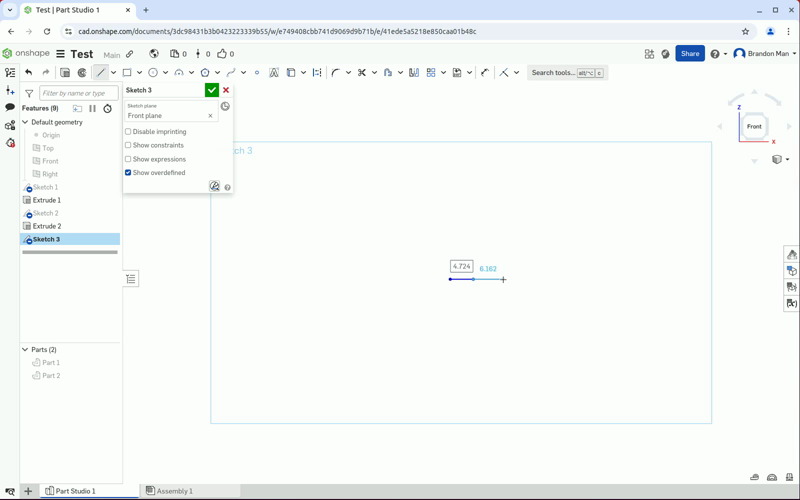
mouse_move(473, 255)
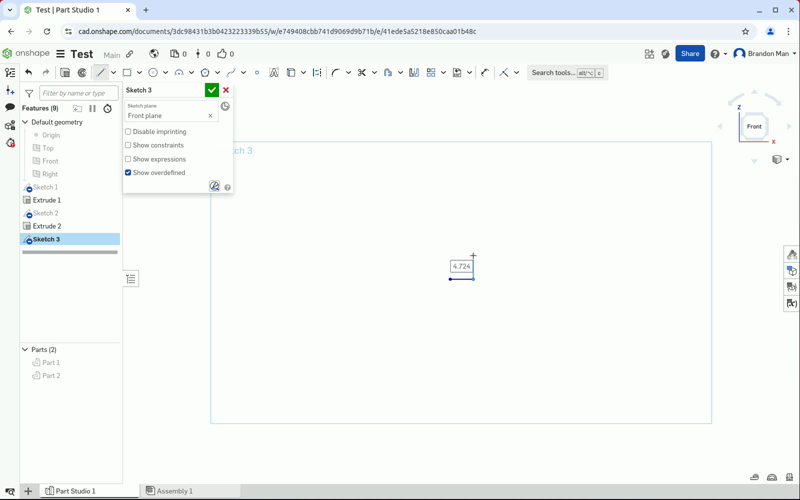
click(473, 255)
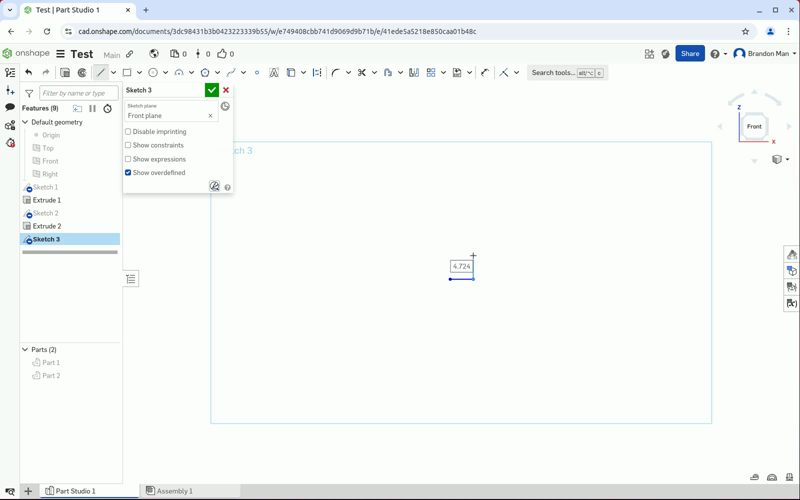
key_up(shift)
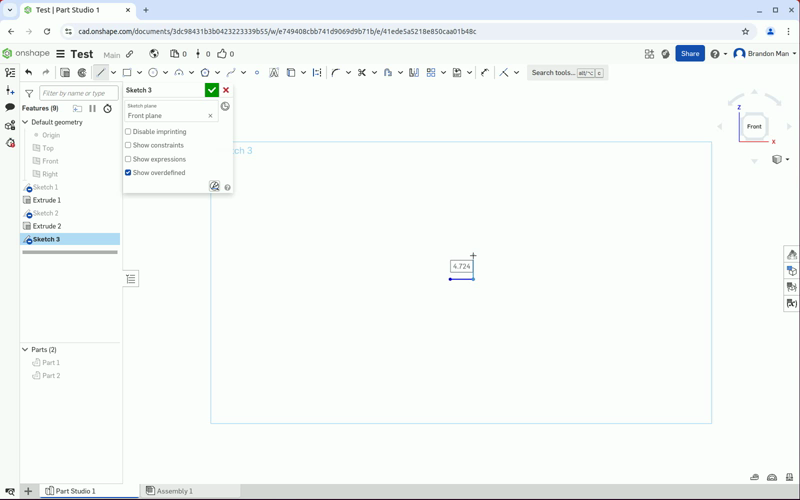
key_down(shift)
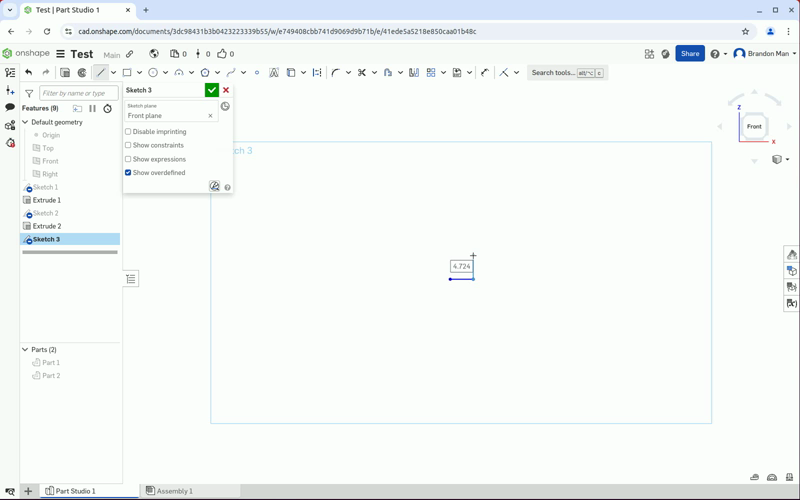
mouse_move(503, 255)
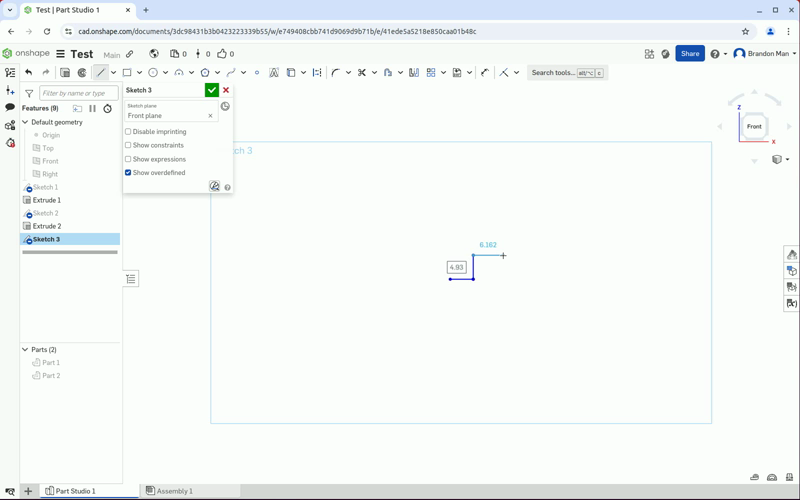
mouse_move(450, 255)
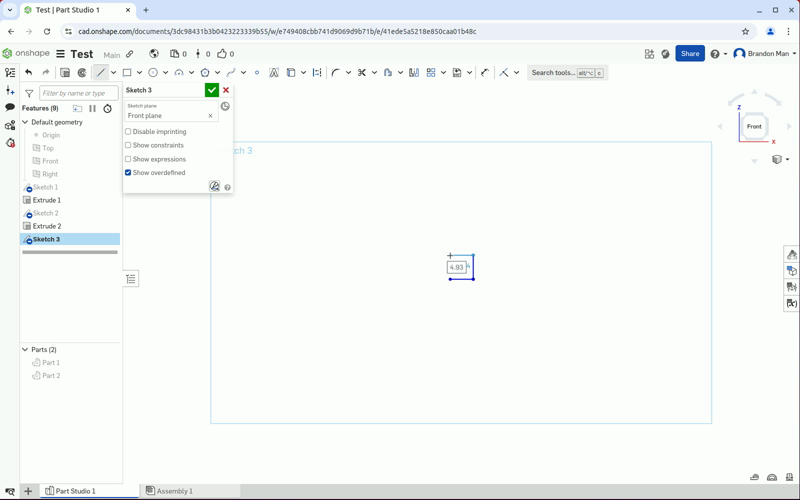
click(450, 255)
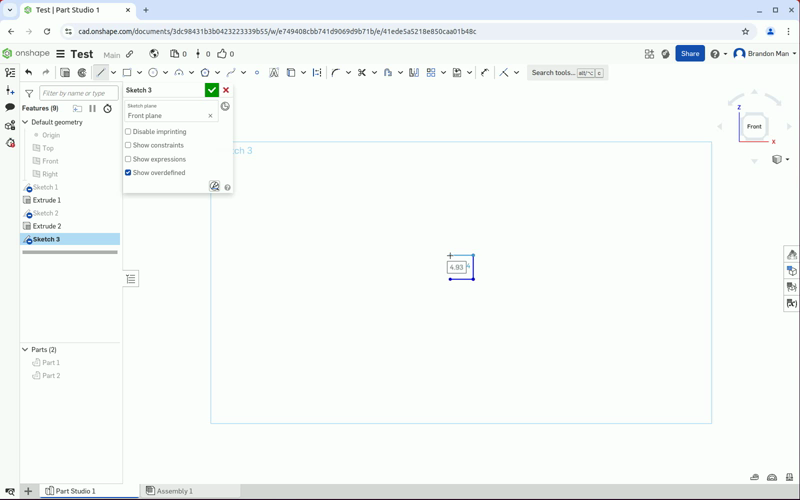
key_up(shift)
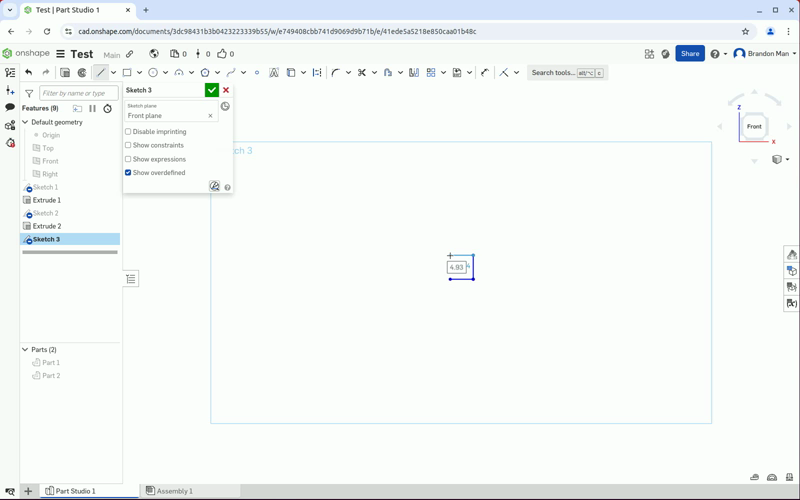
mouse_move(480, 255)
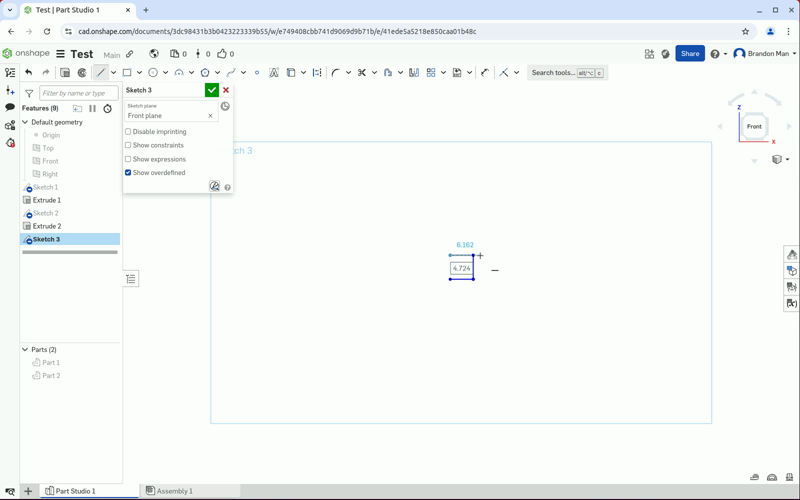
key_down(shift)
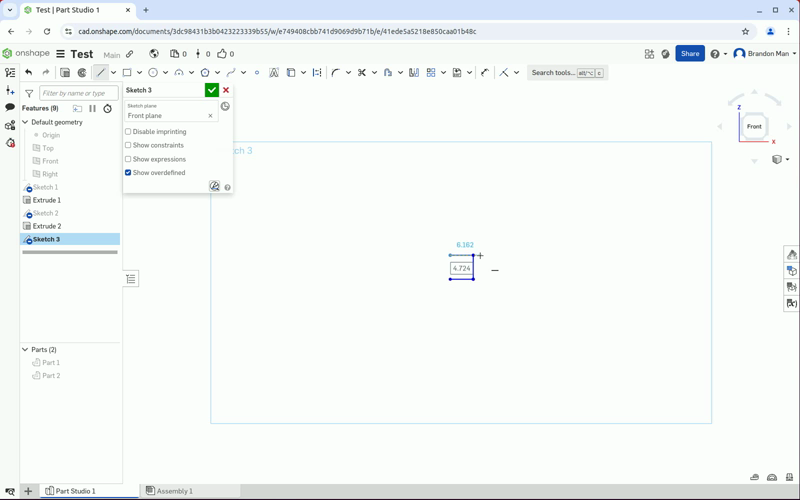
mouse_move(450, 279)
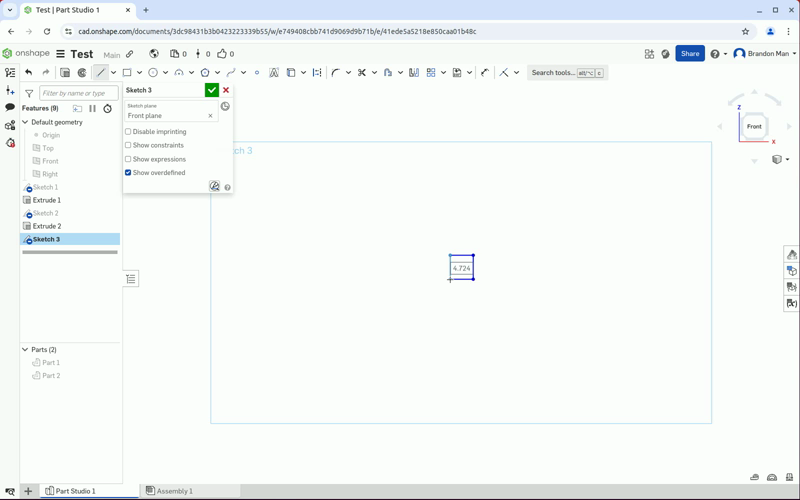
key_up(shift)
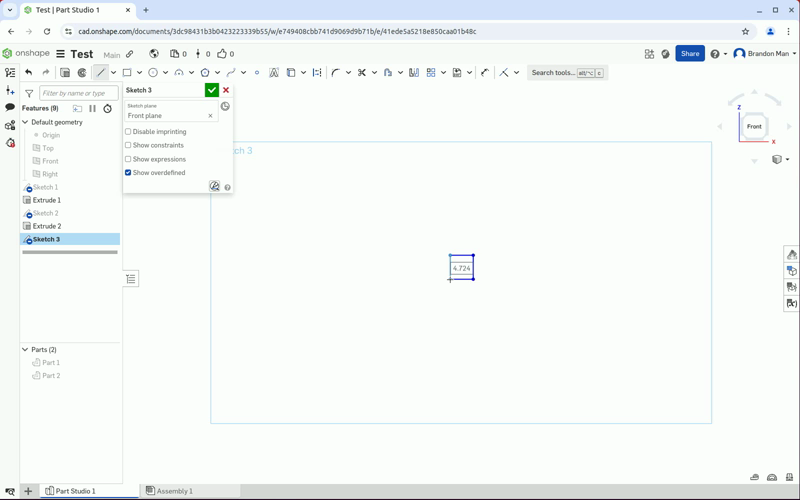
click(450, 279)
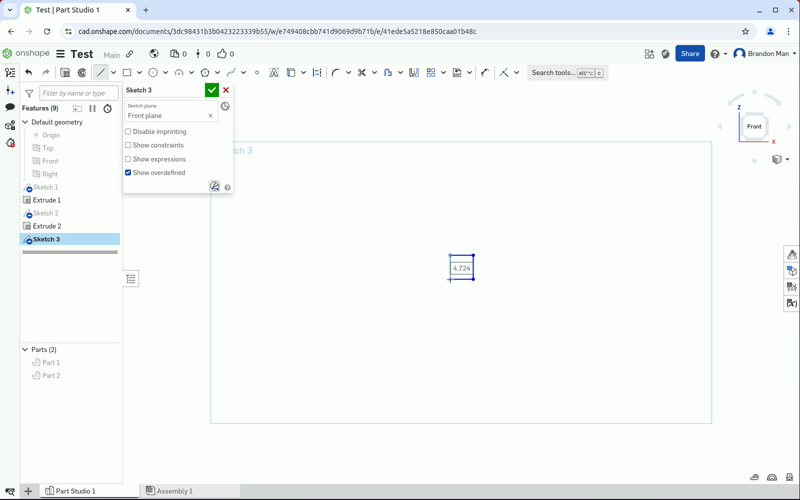
key(esc)
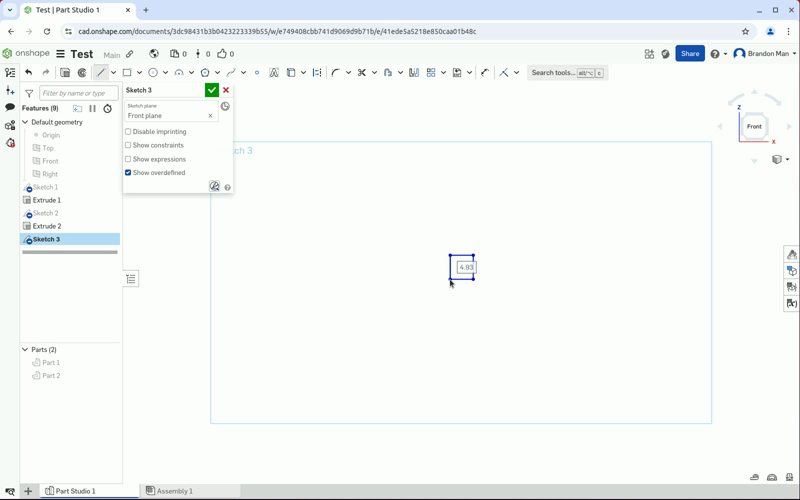
mouse_move(459, 261)
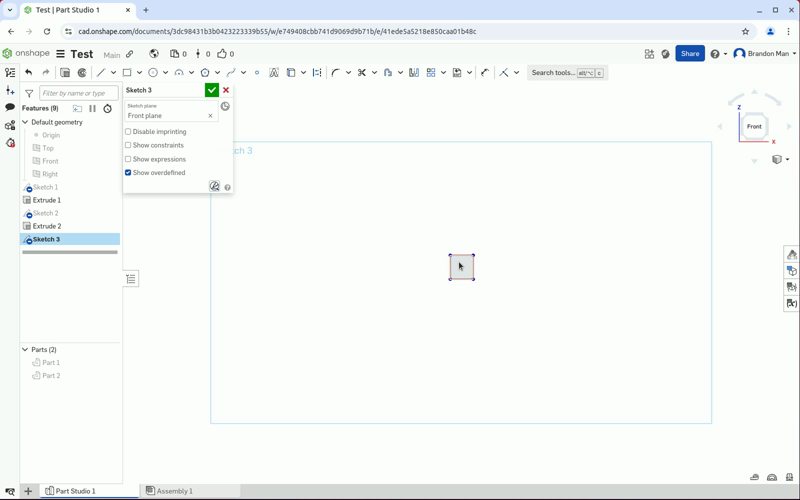
scroll(6)
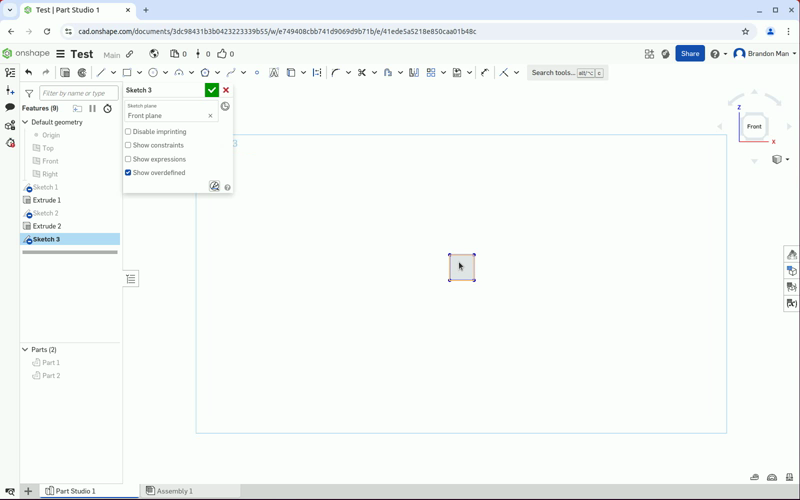
scroll(6)
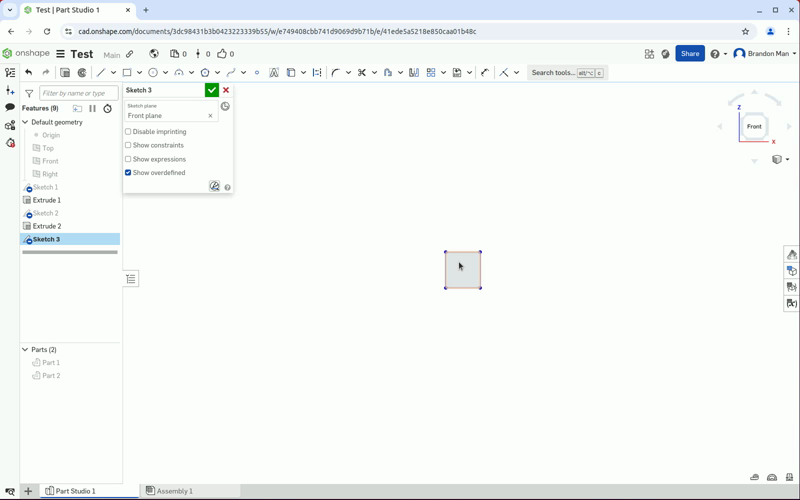
scroll(6)
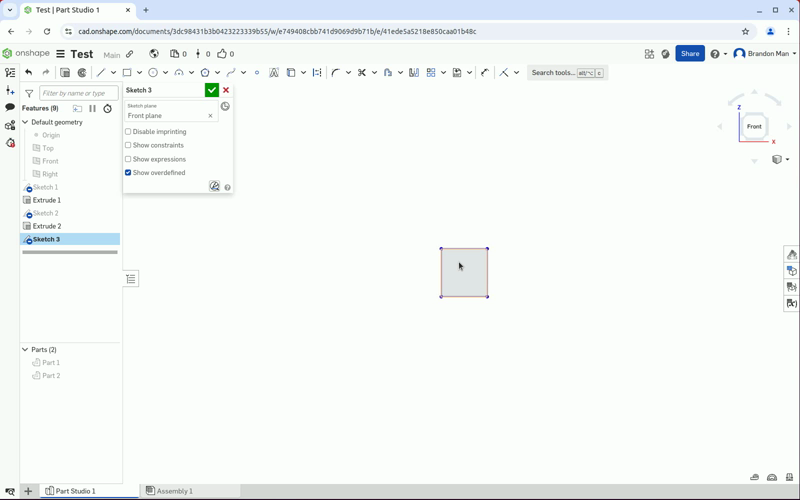
scroll(6)
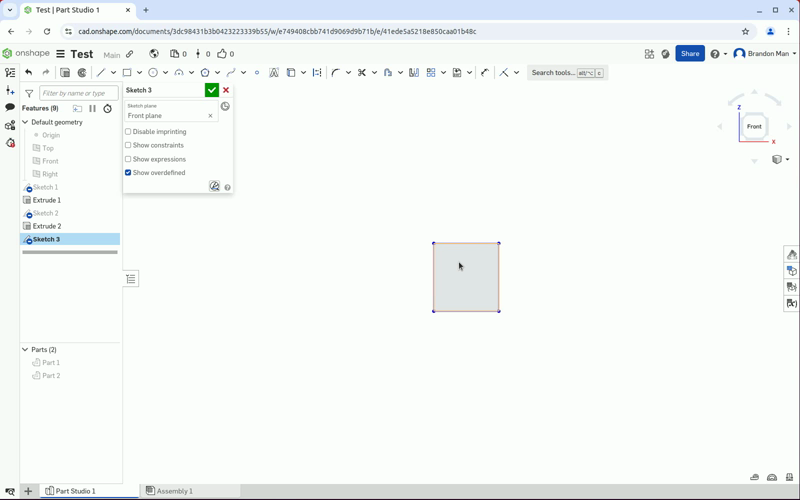
scroll(6)
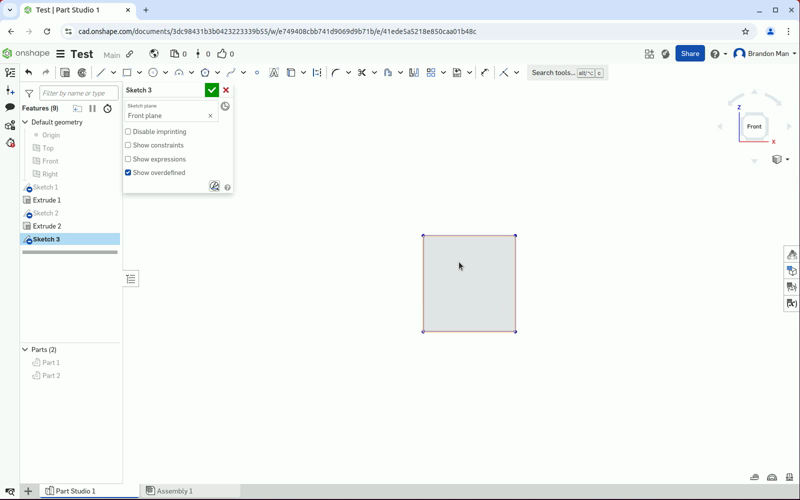
scroll(6)
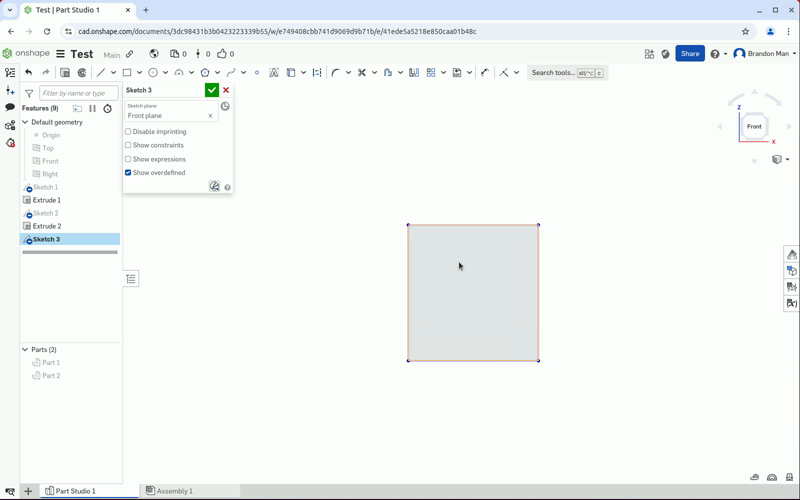
scroll(6)
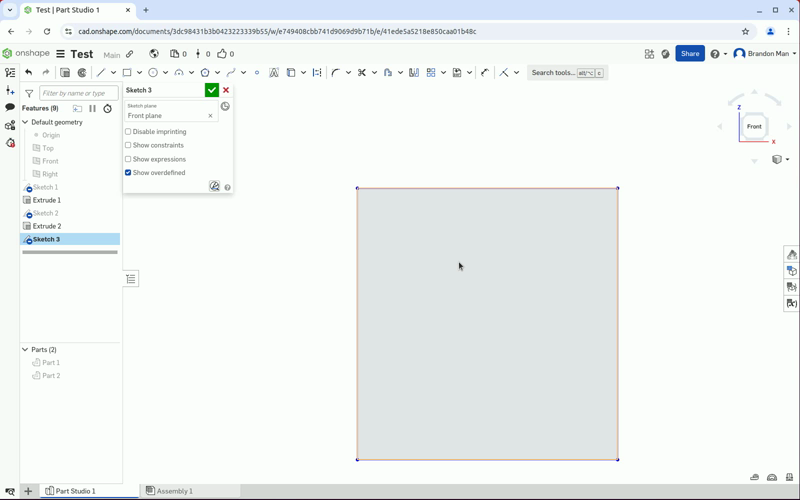
click(459, 261)
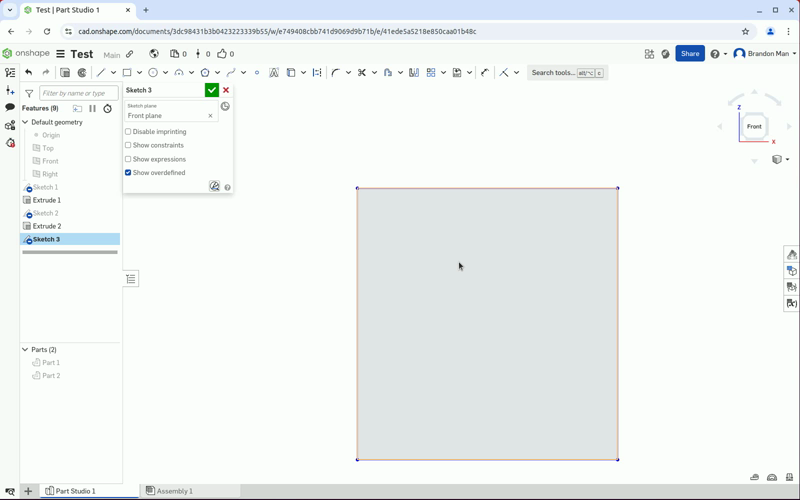
scroll(-6)
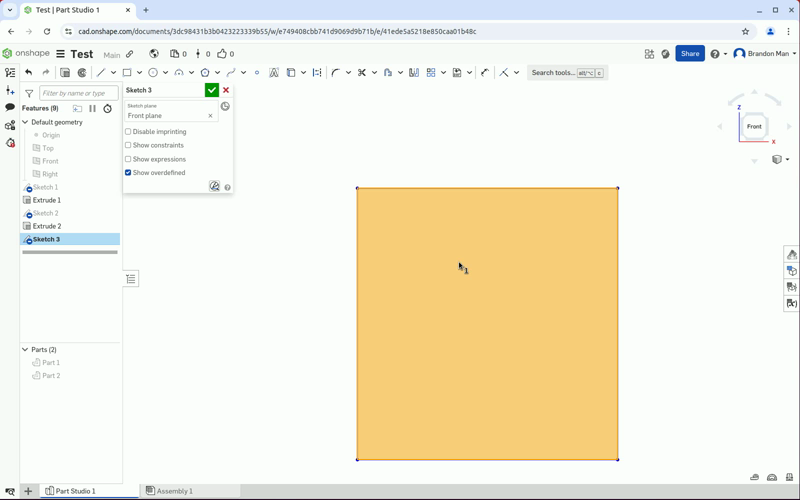
scroll(-6)
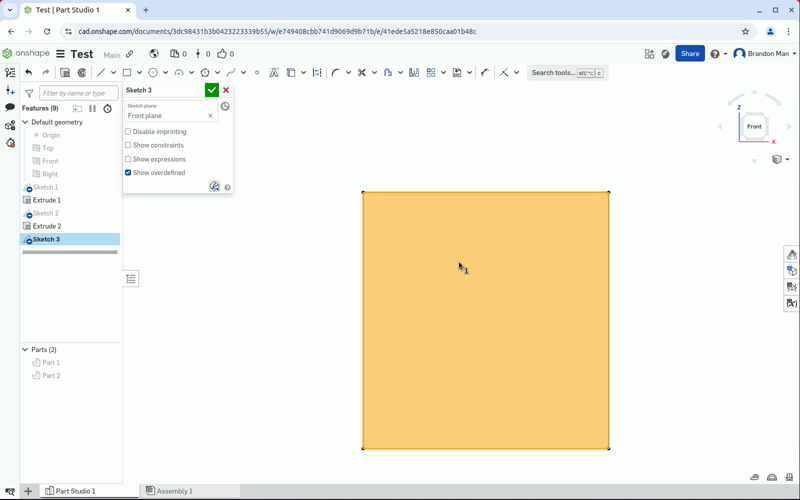
scroll(-6)
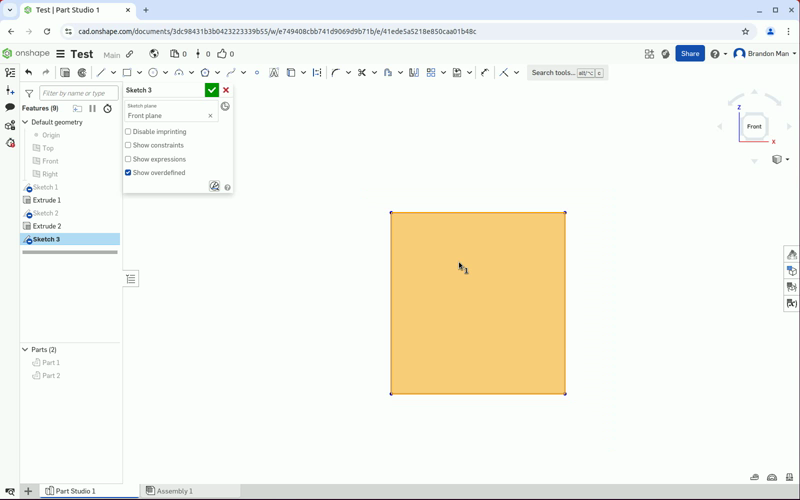
scroll(-6)
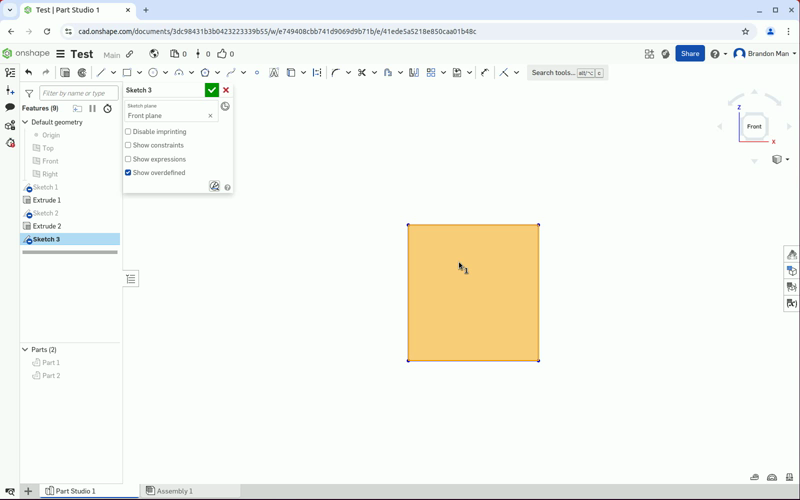
scroll(-6)
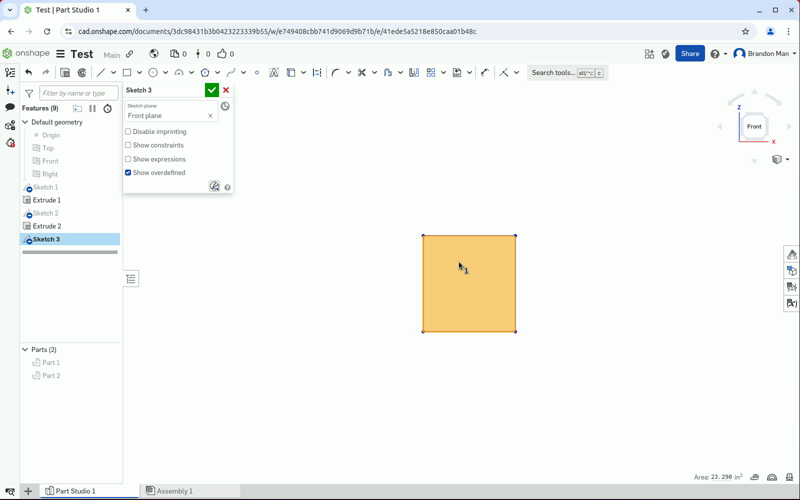
scroll(-6)
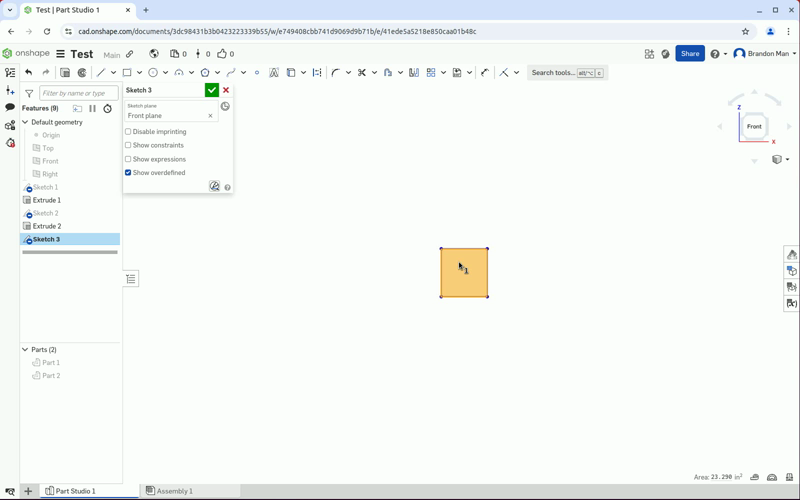
scroll(-6)
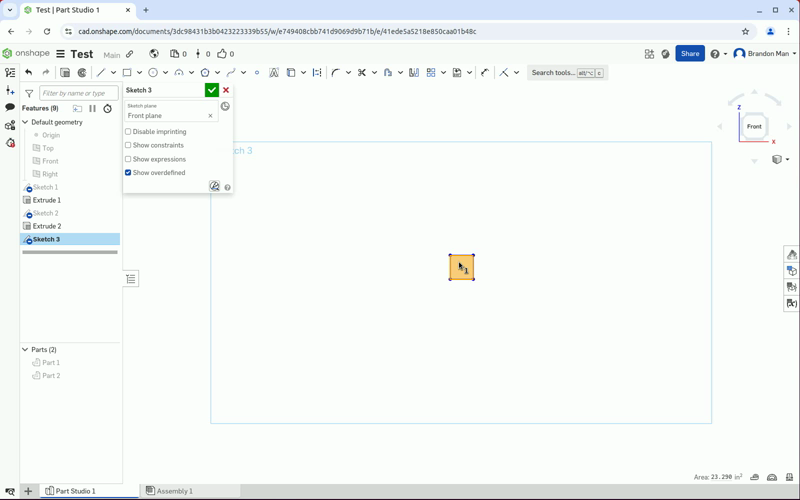
mouse_move(73, 352)
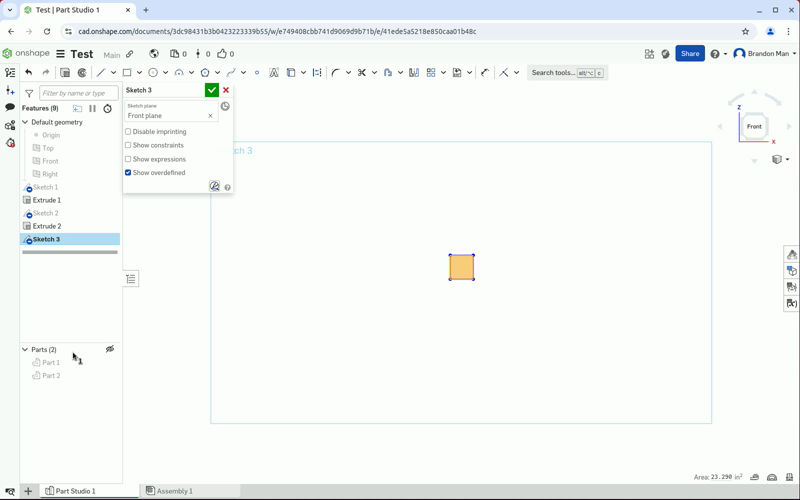
key(shift+y)
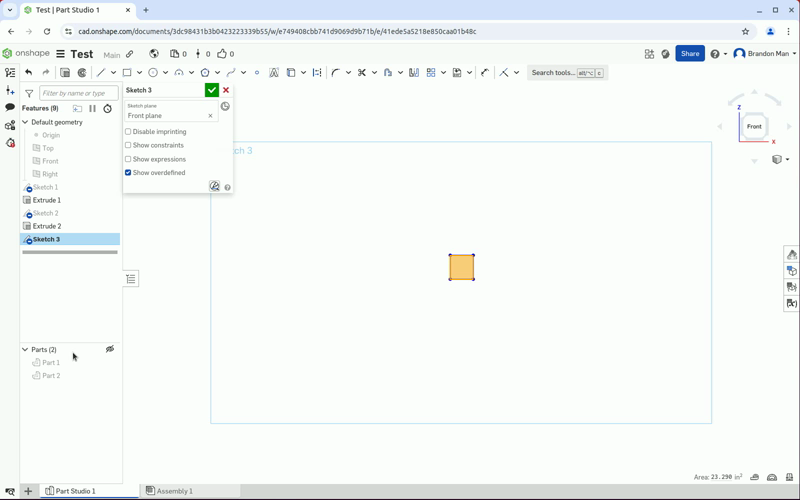
key(shift+e)
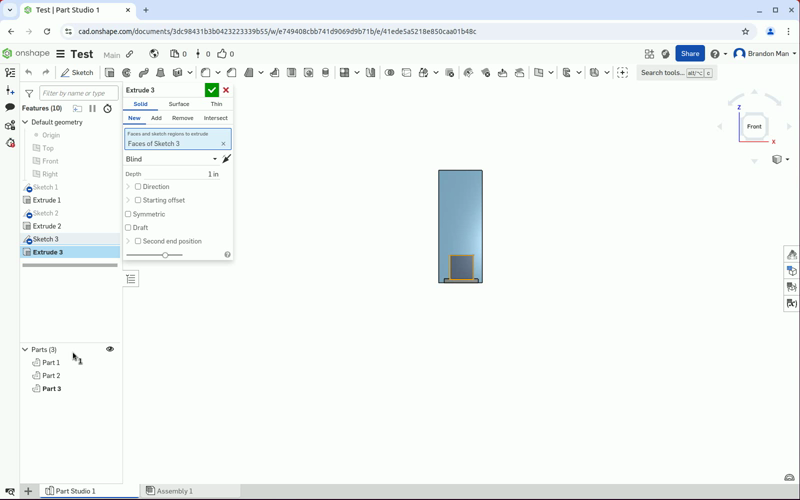
mouse_move(143, 106)
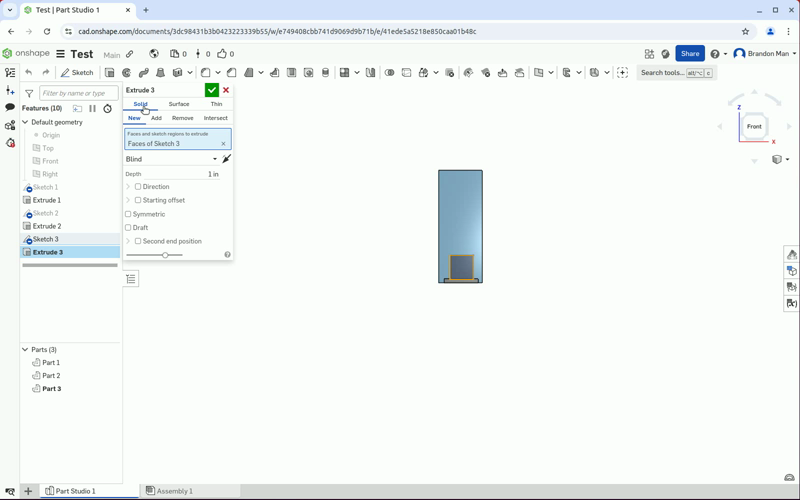
click(143, 106)
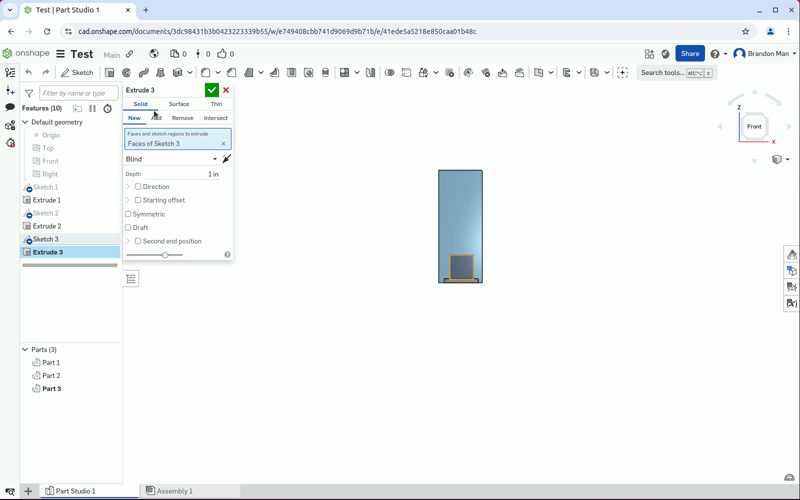
mouse_move(186, 120)
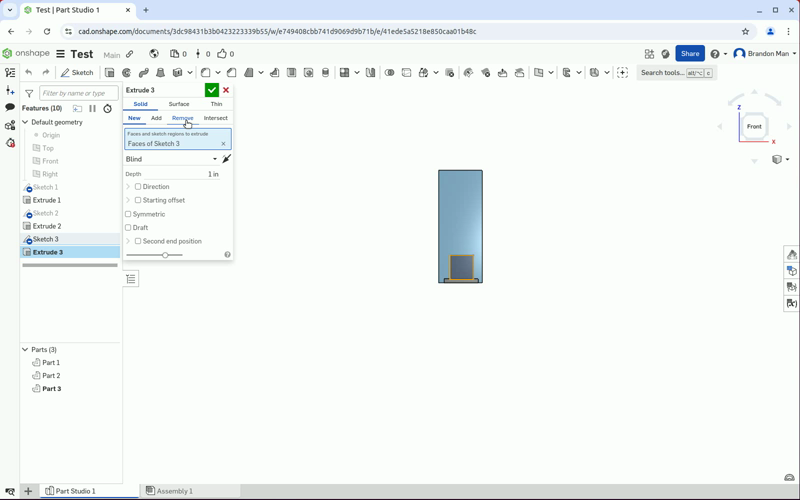
click(186, 120)
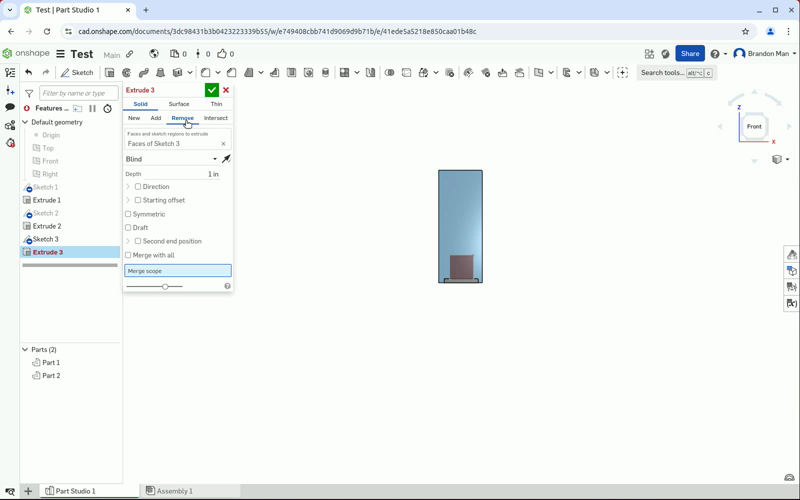
key(tab, 4)
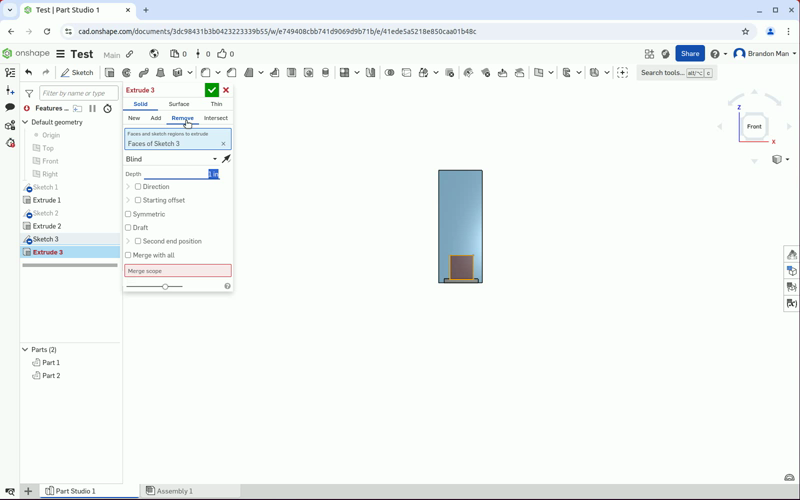
text(2.407)
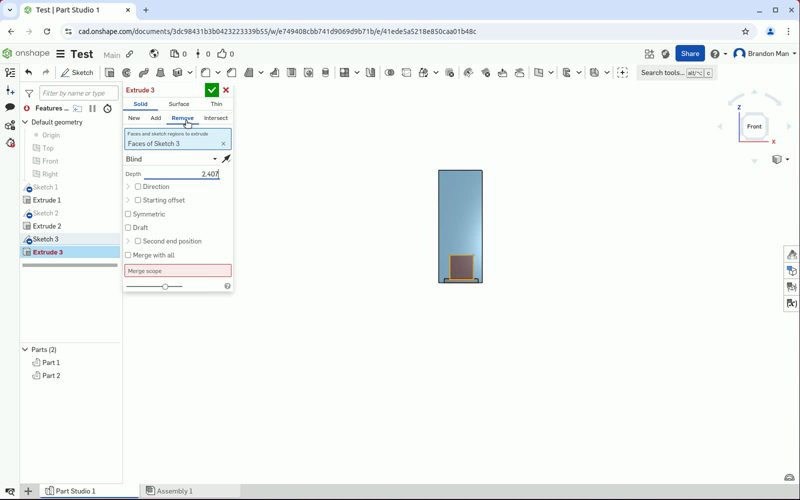
key(tab, 6)
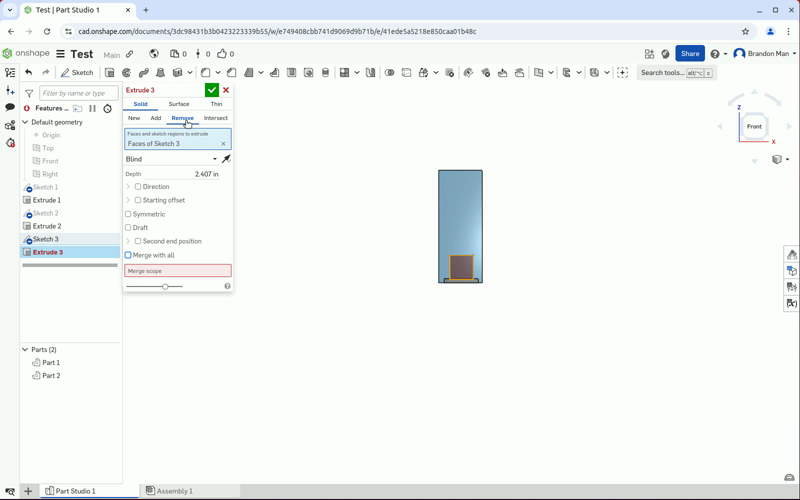
key(space)
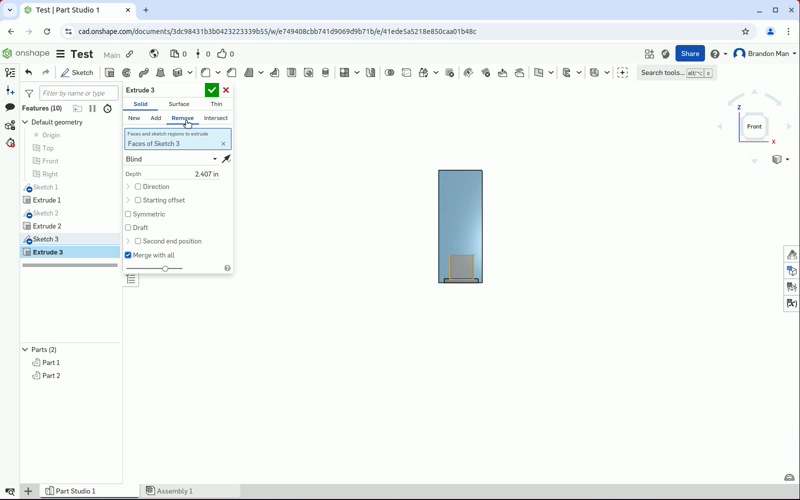
key(enter)
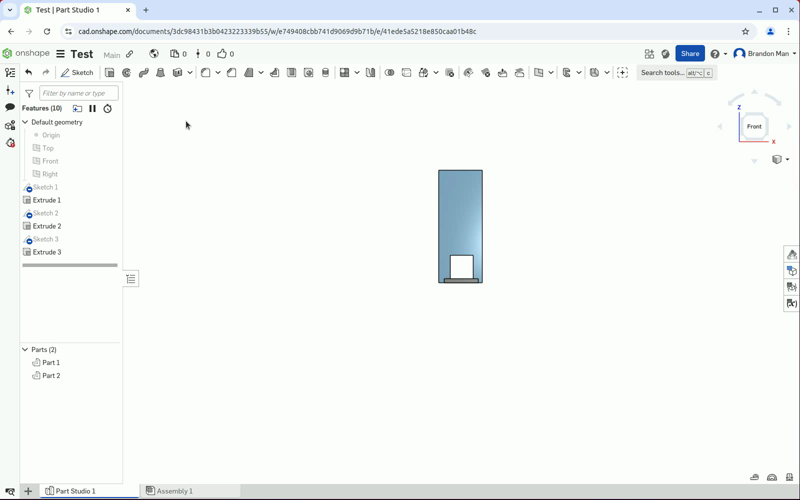
key(shift+h)
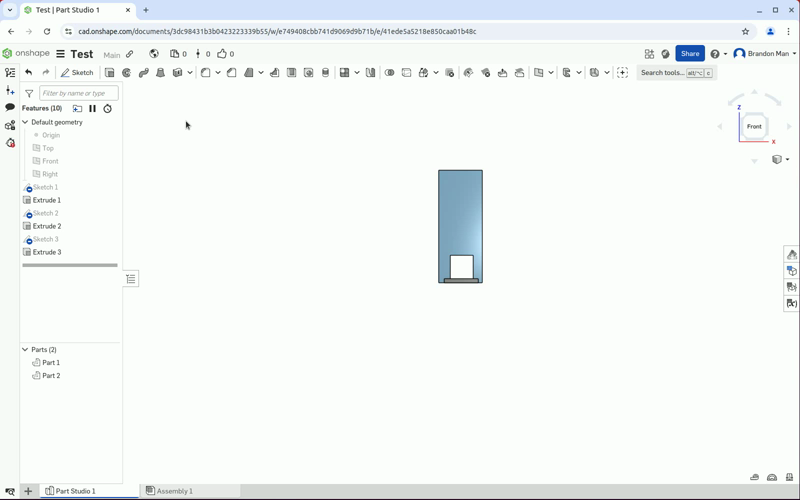
key(shift+h)
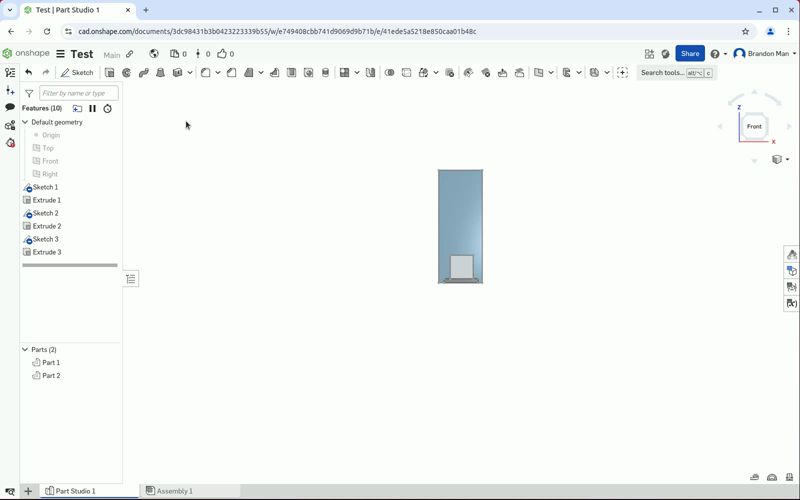
key(shift+7)
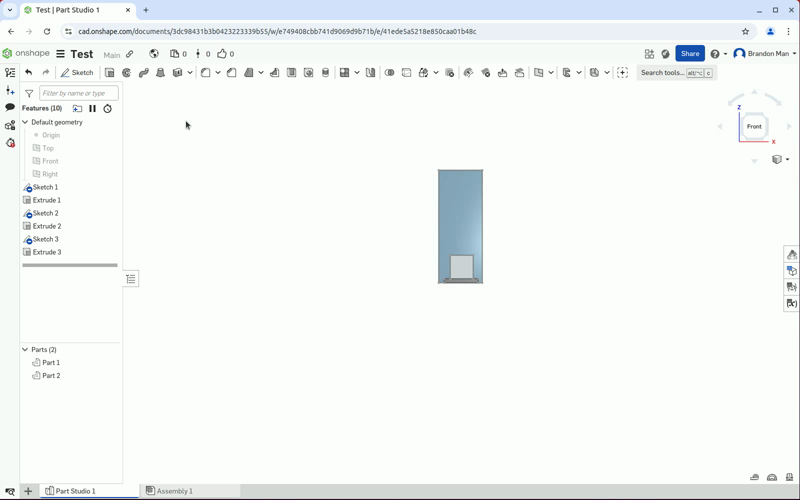
key(left, 2)
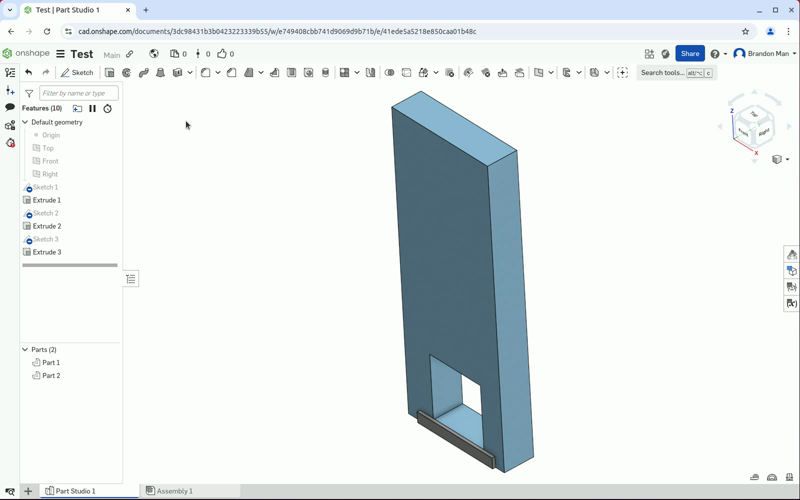
key(down, 2)
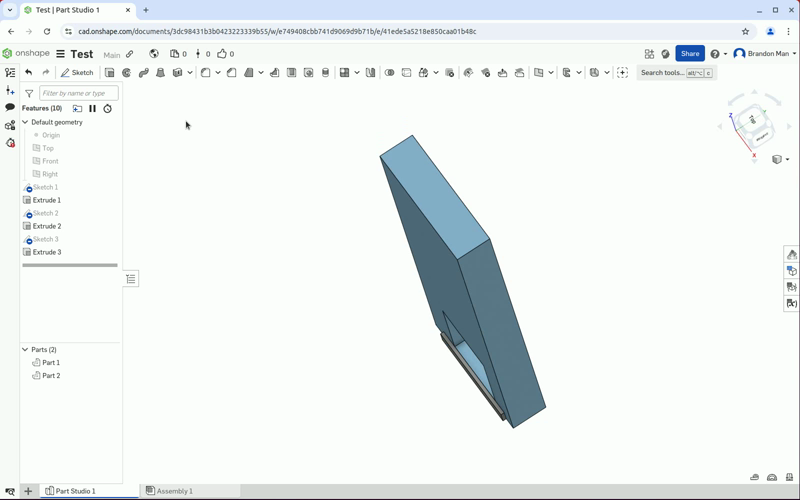
key(up, 2)
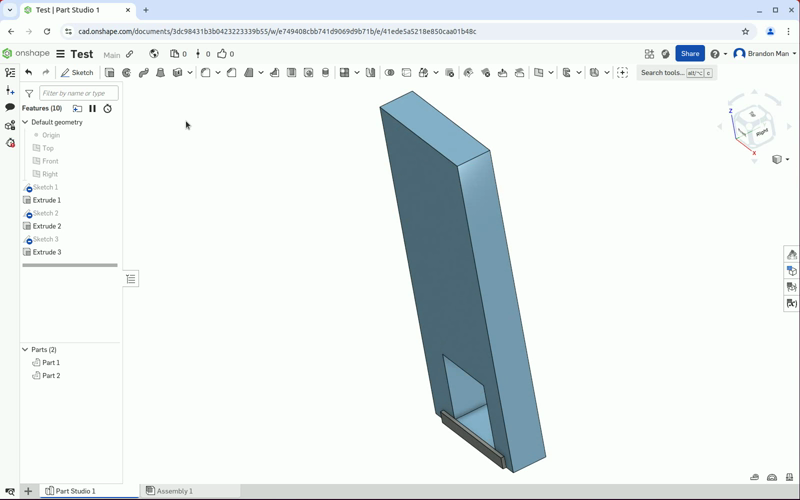
key(right, 2)
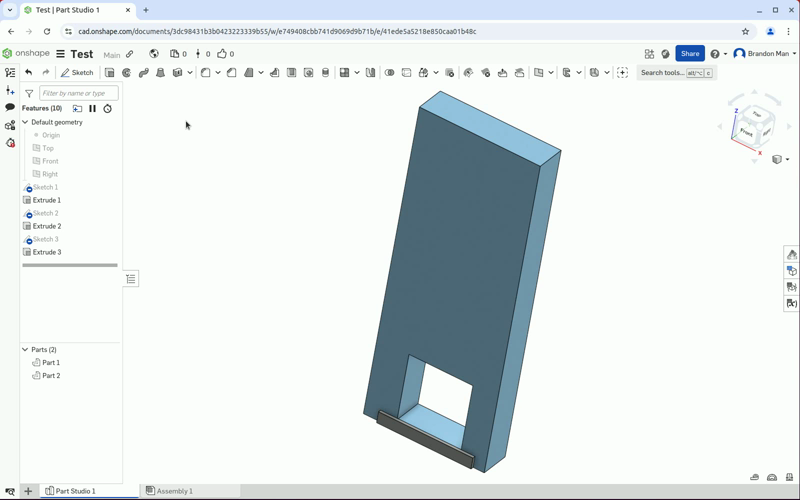
mouse_move(73, 189)
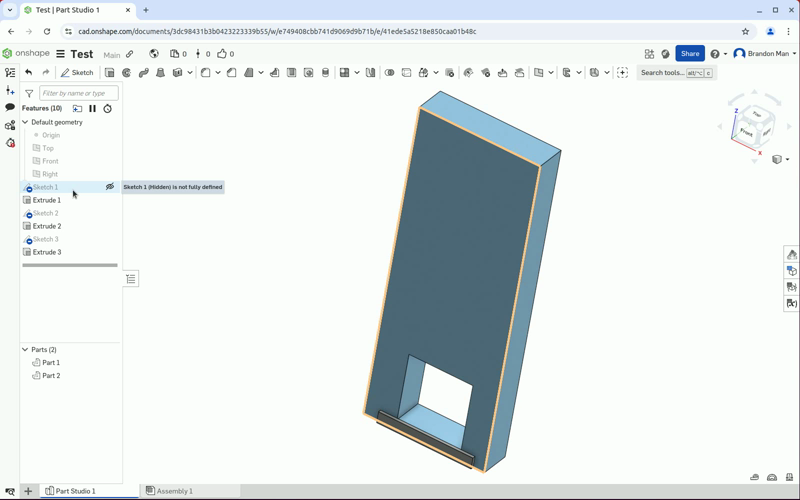
click(73, 189)